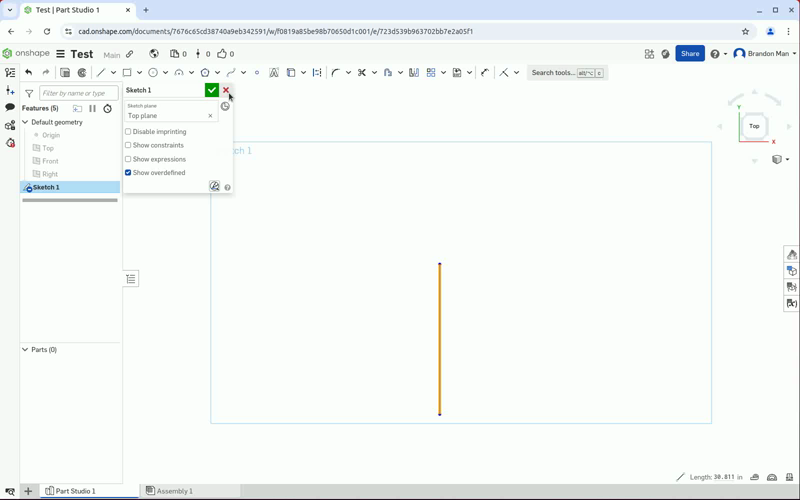
key(shift+h)
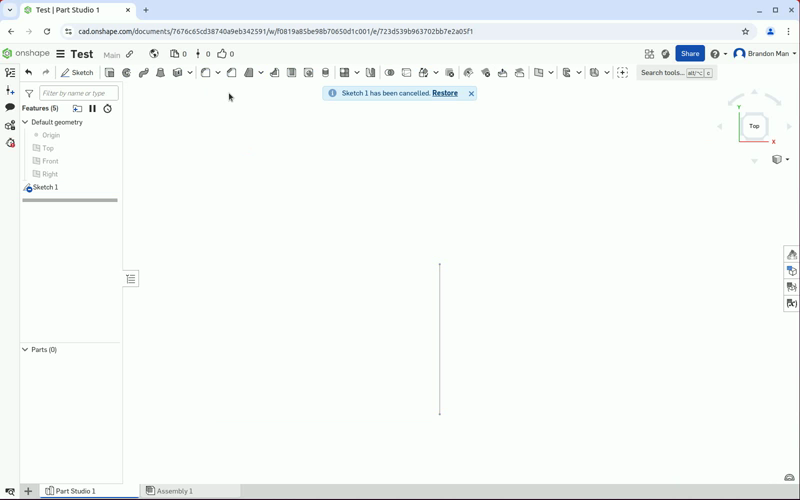
key(shift+s)
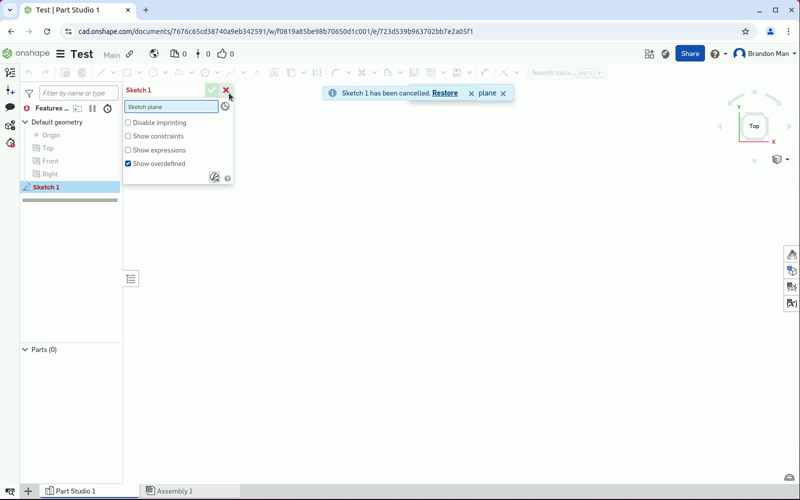
mouse_move(73, 150)
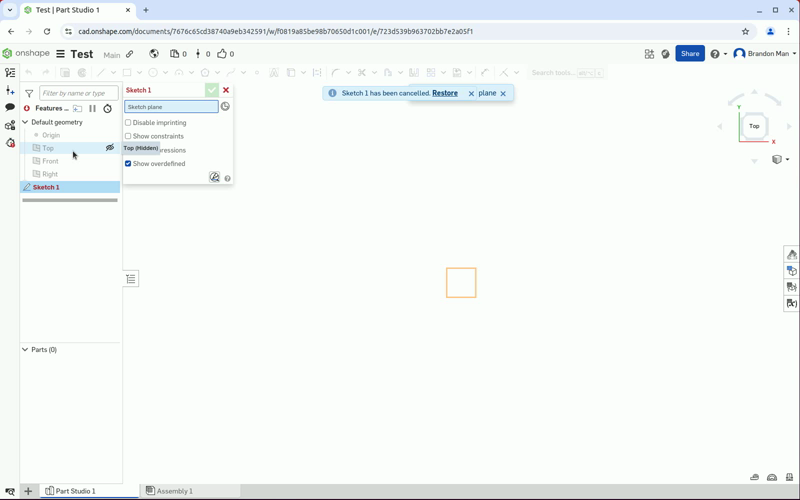
click(73, 150)
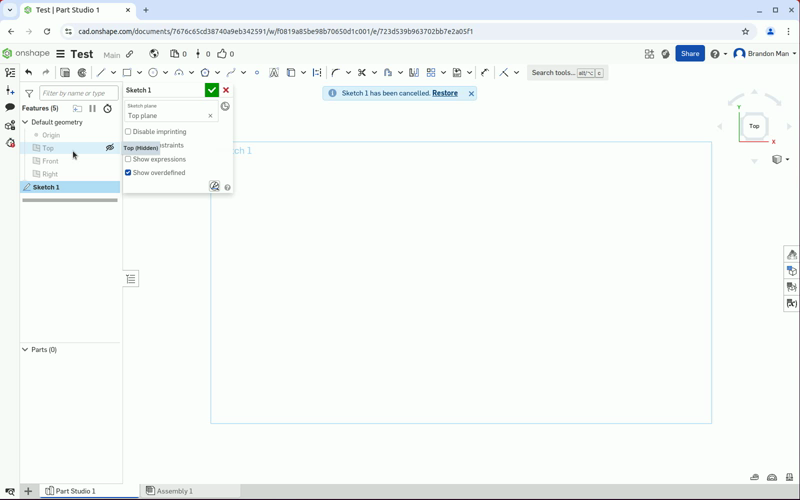
mouse_move(73, 352)
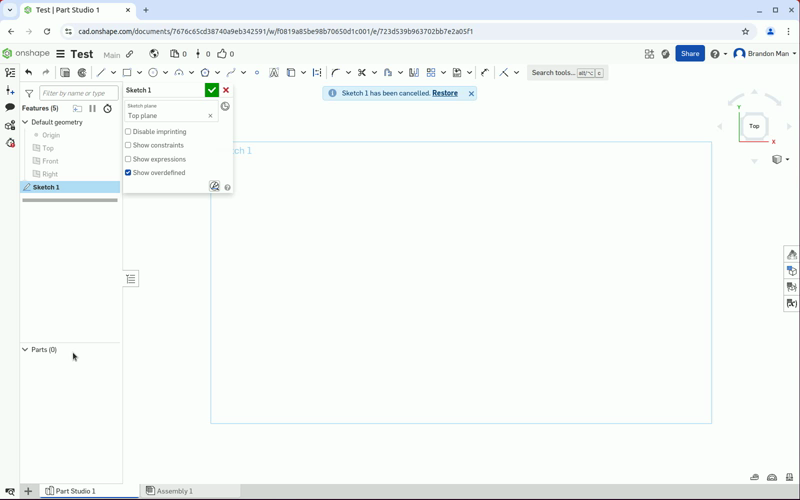
key(y)
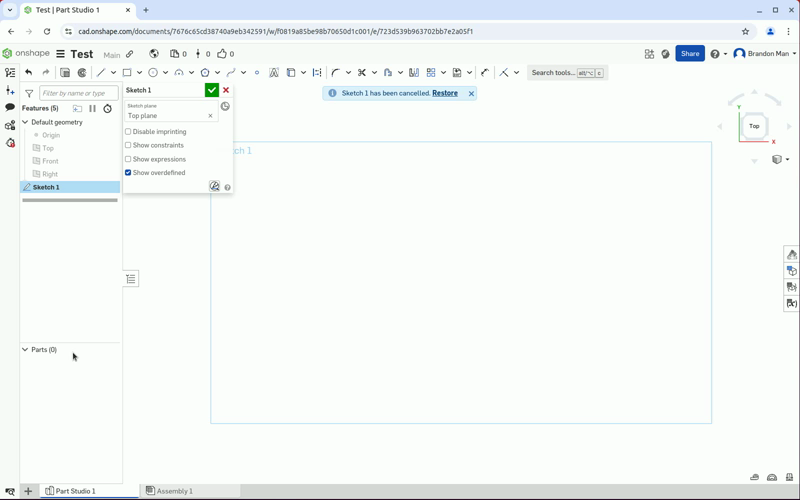
key(l)
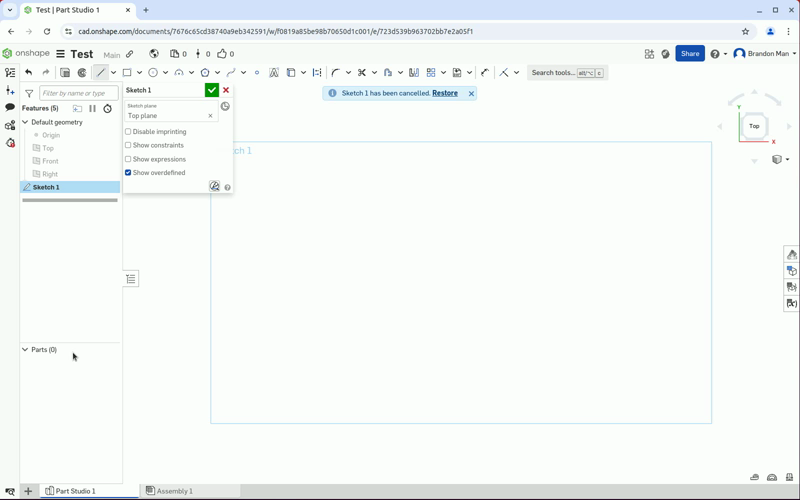
key_down(shift)
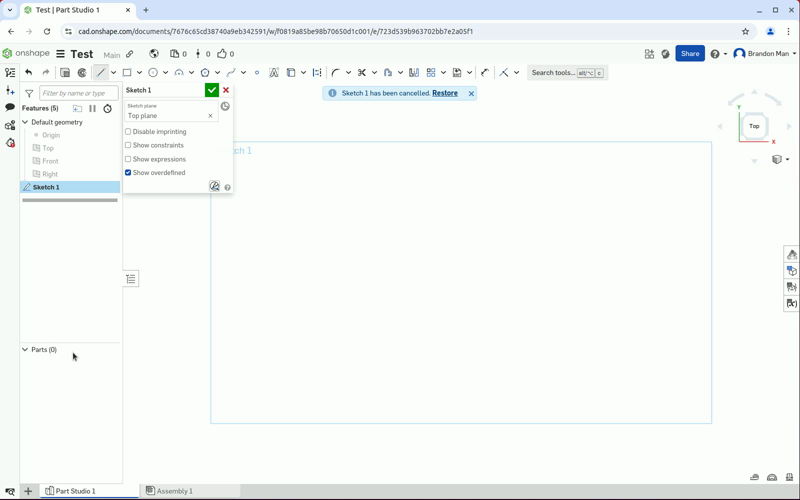
mouse_move(348, 337)
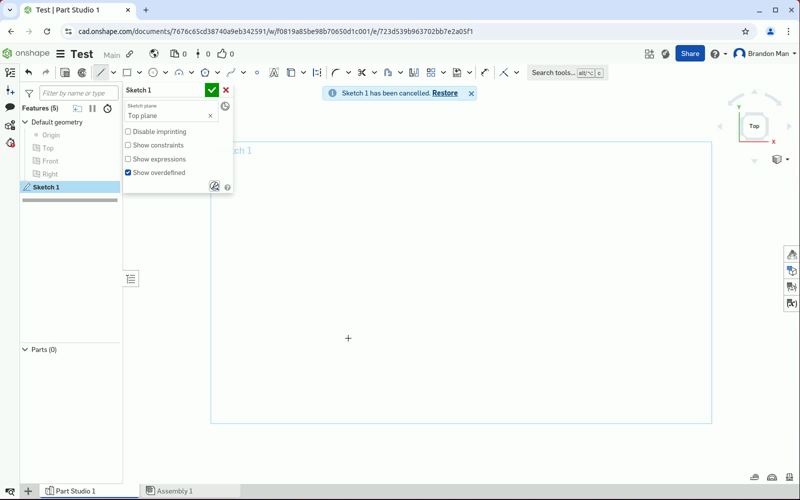
click(348, 337)
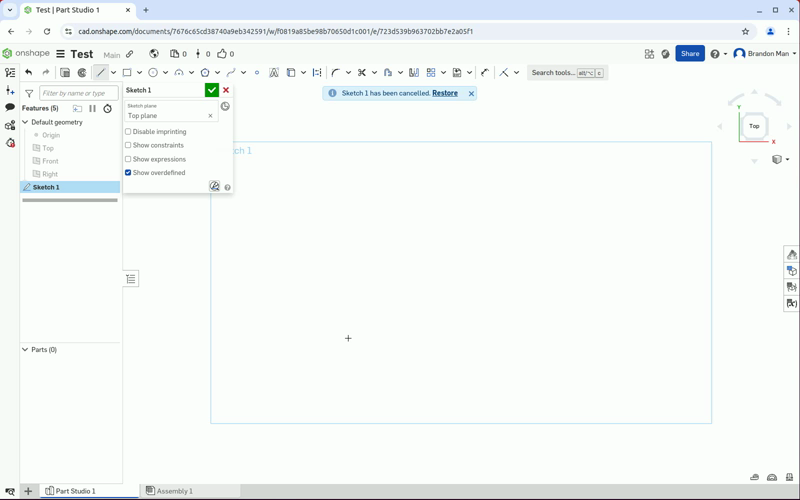
key_up(shift)
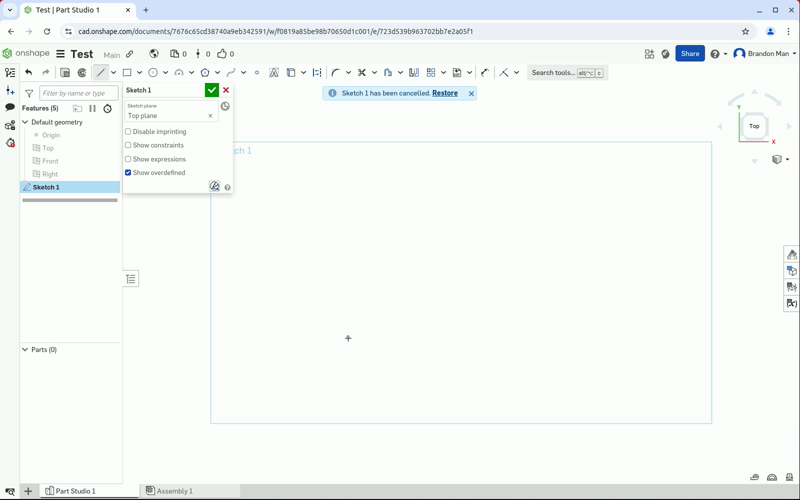
key_down(shift)
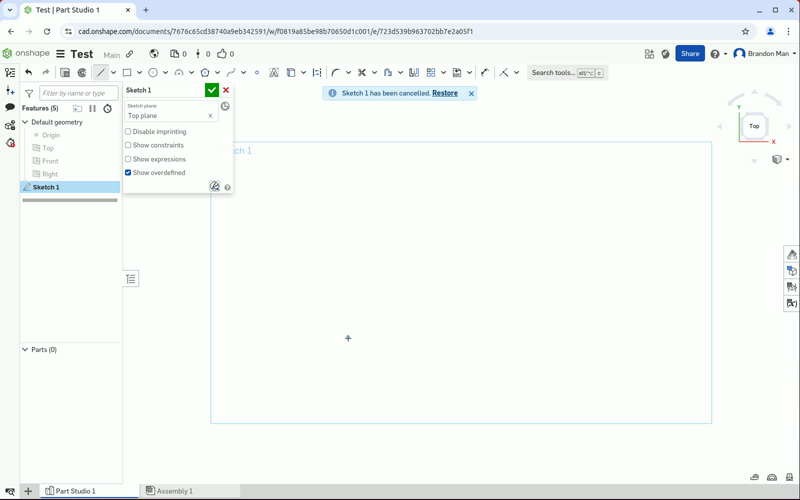
mouse_move(572, 337)
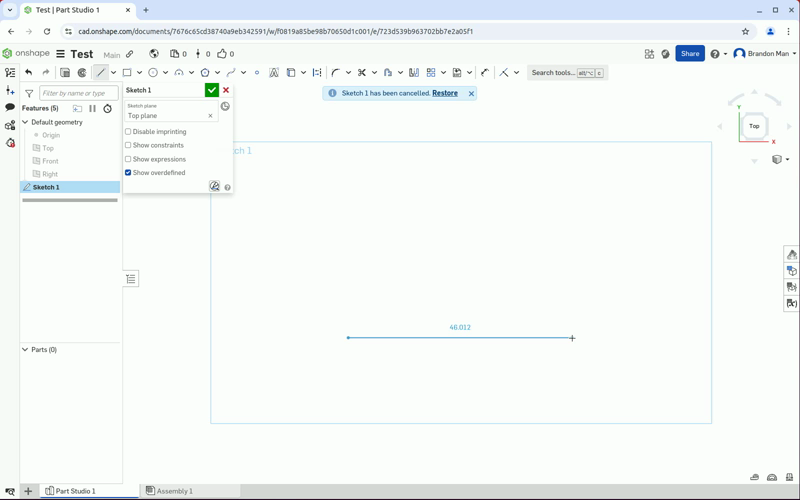
click(572, 337)
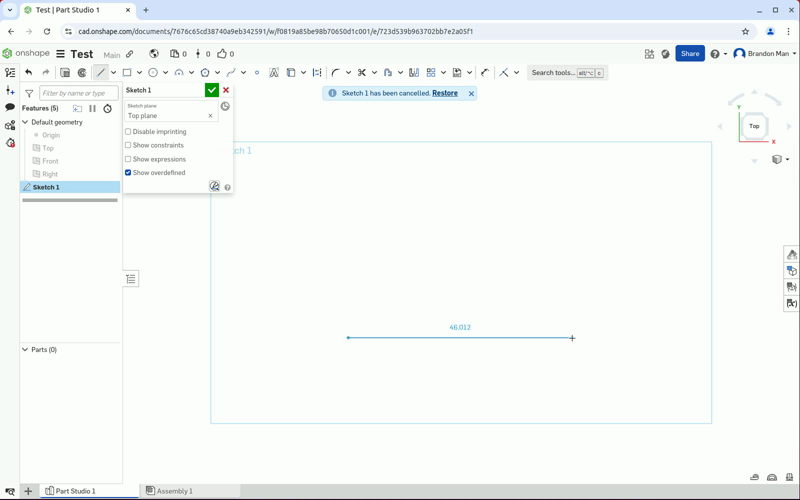
key_up(shift)
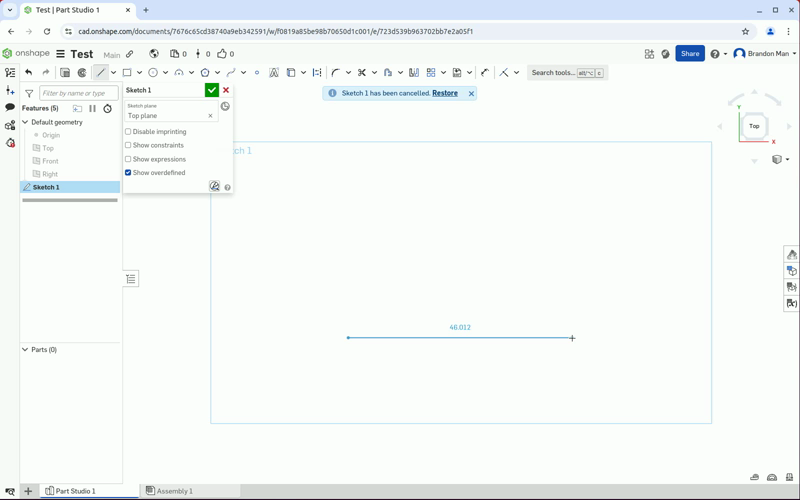
key_down(shift)
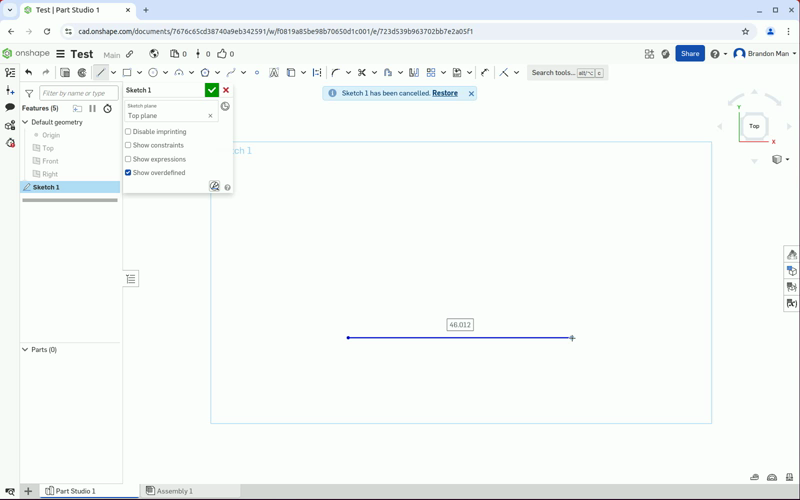
mouse_move(572, 229)
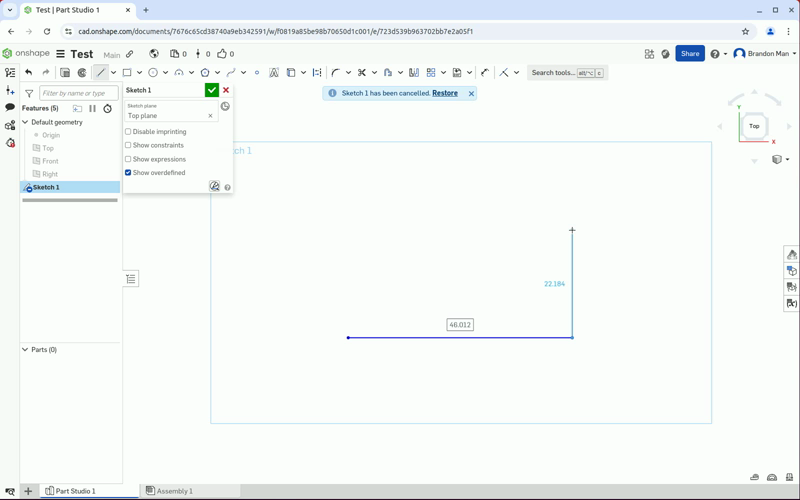
click(572, 229)
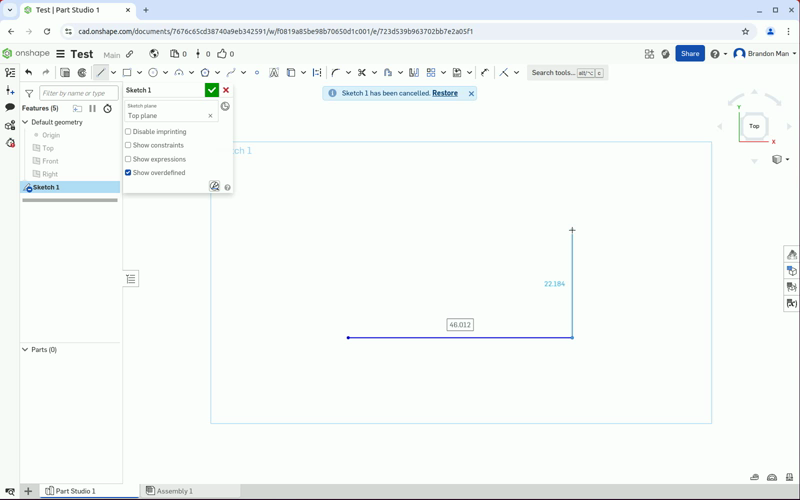
key_up(shift)
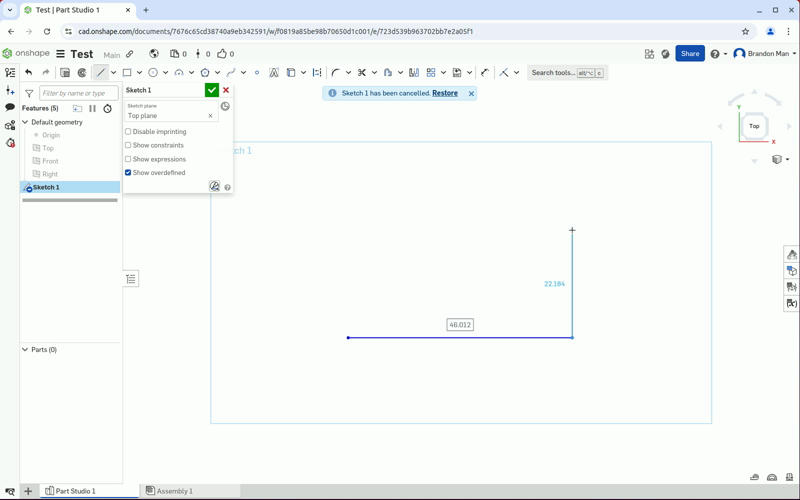
key_down(shift)
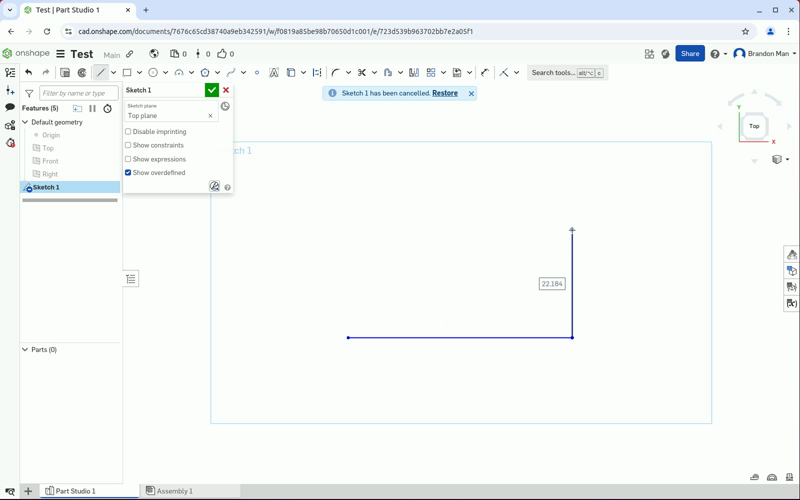
mouse_move(348, 229)
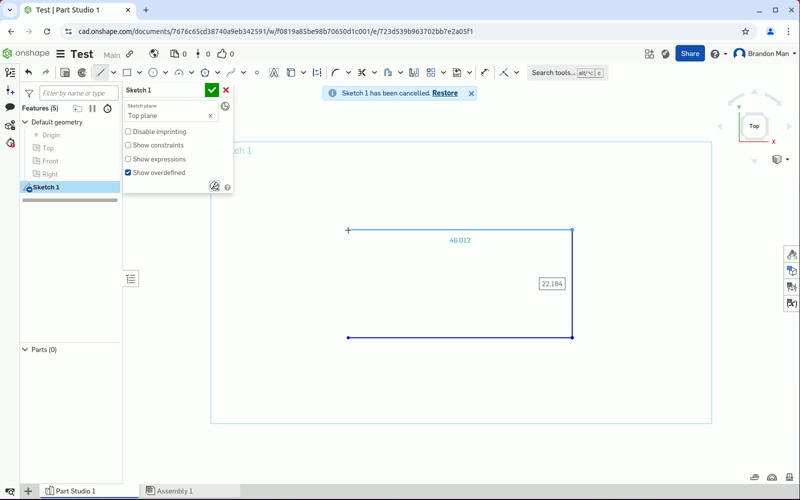
click(348, 229)
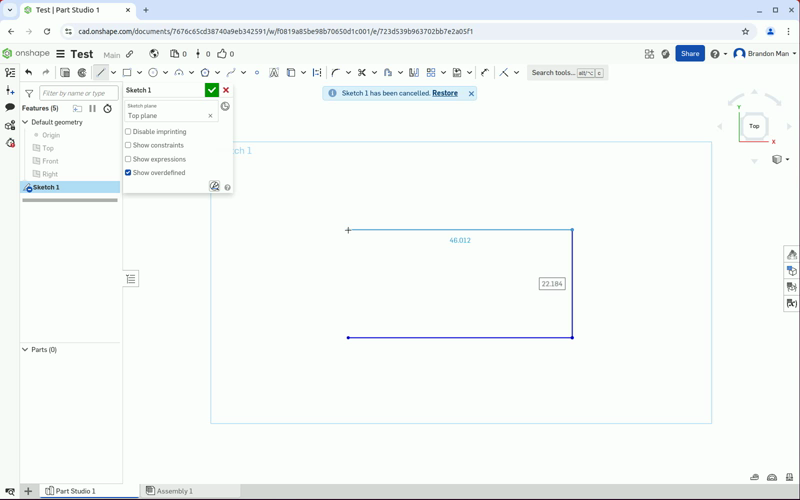
key_up(shift)
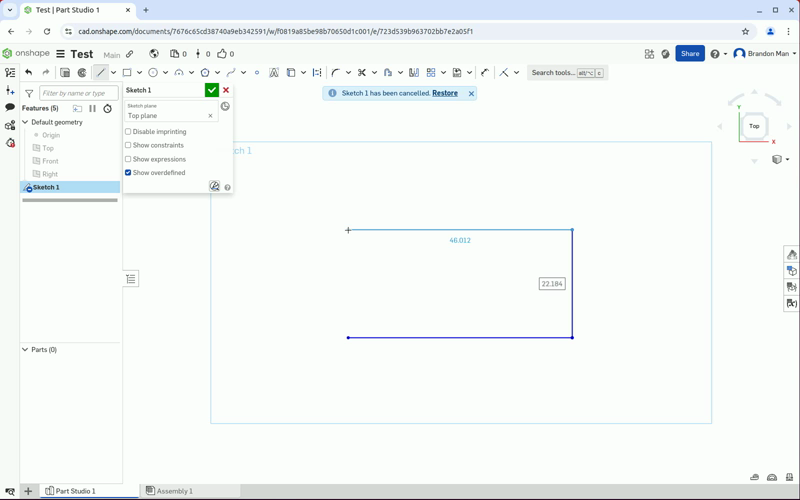
key_down(shift)
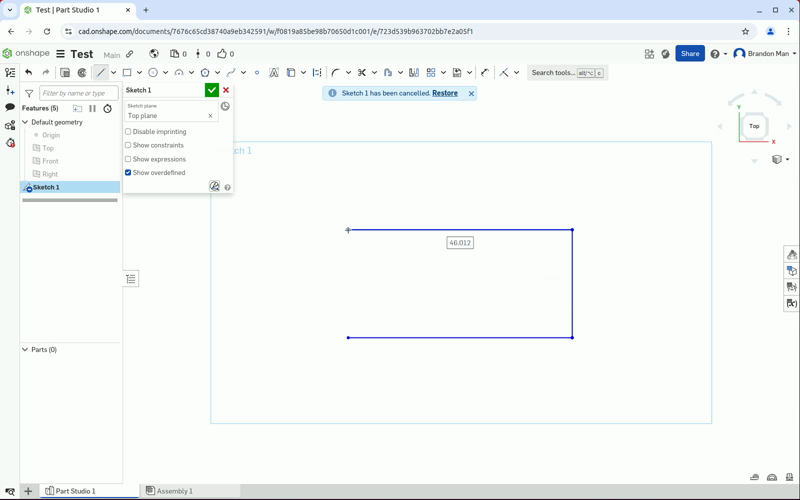
mouse_move(348, 337)
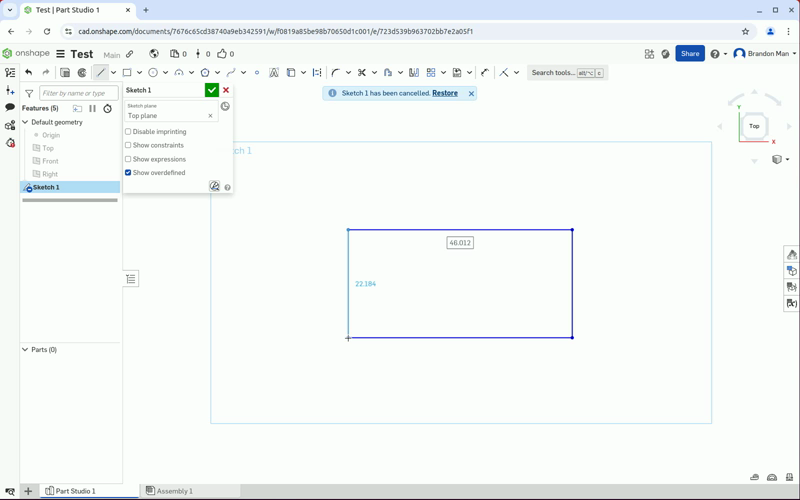
key_up(shift)
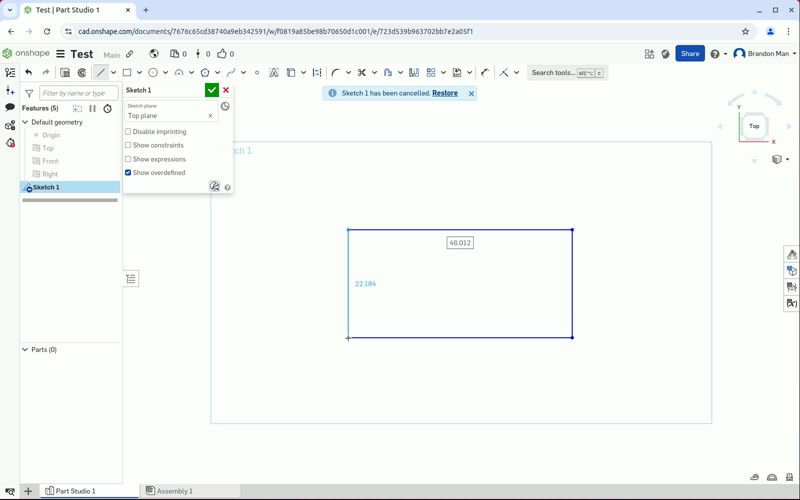
click(348, 337)
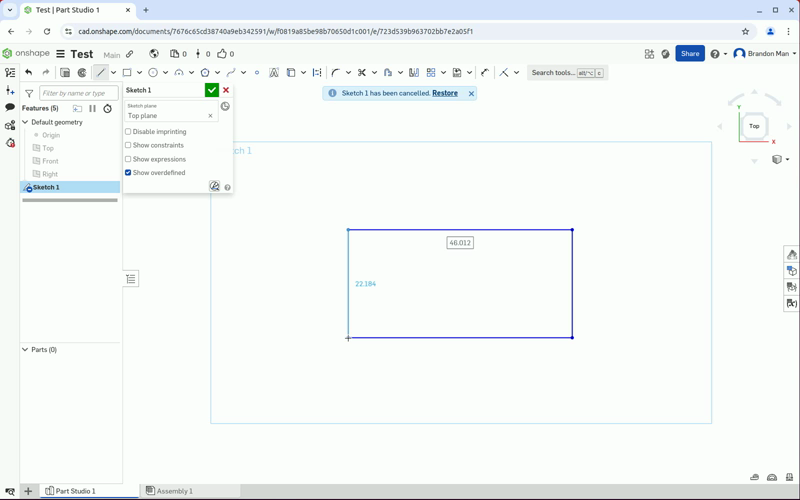
key(esc)
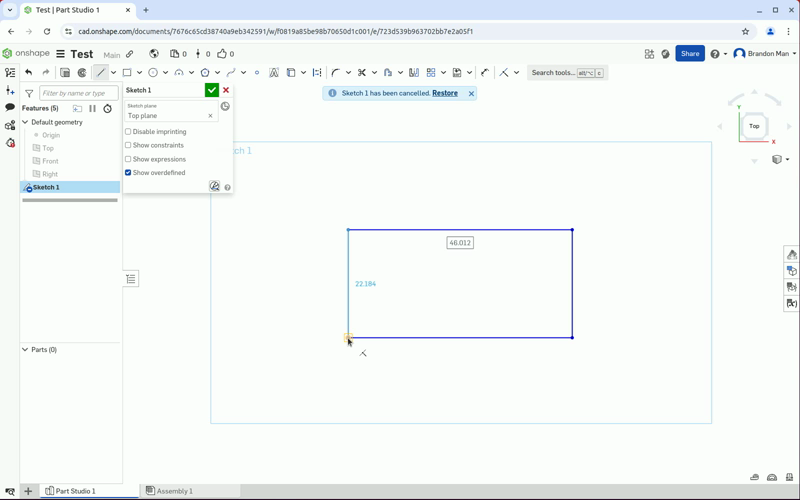
mouse_move(483, 296)
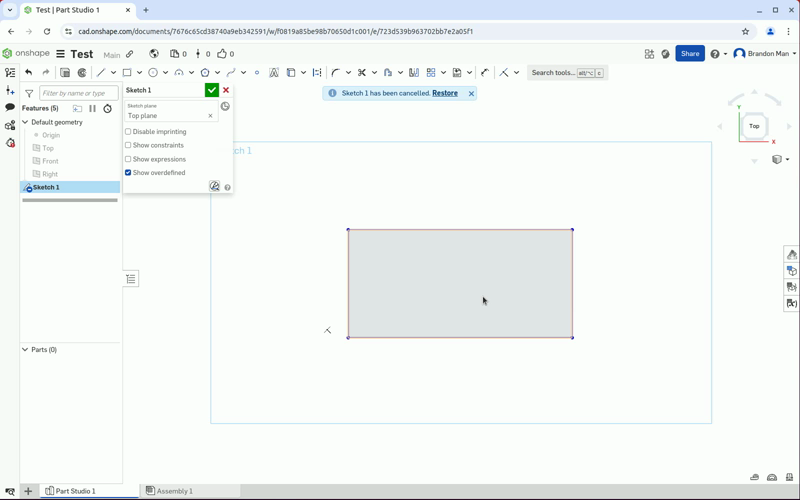
click(483, 296)
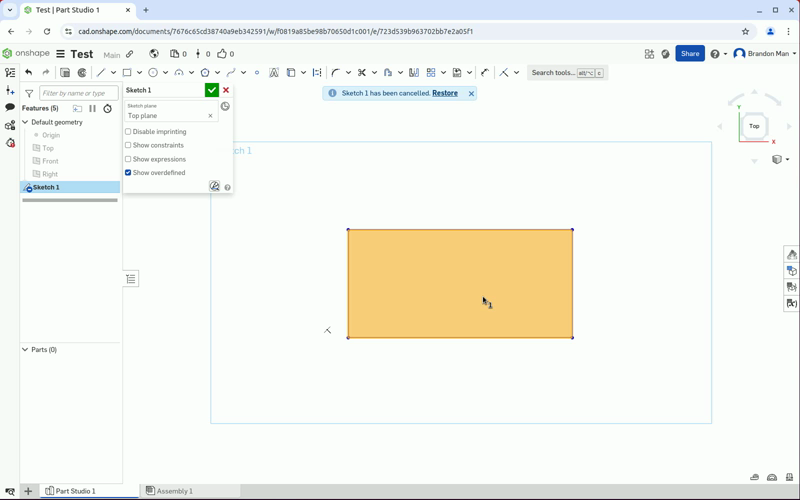
mouse_move(73, 352)
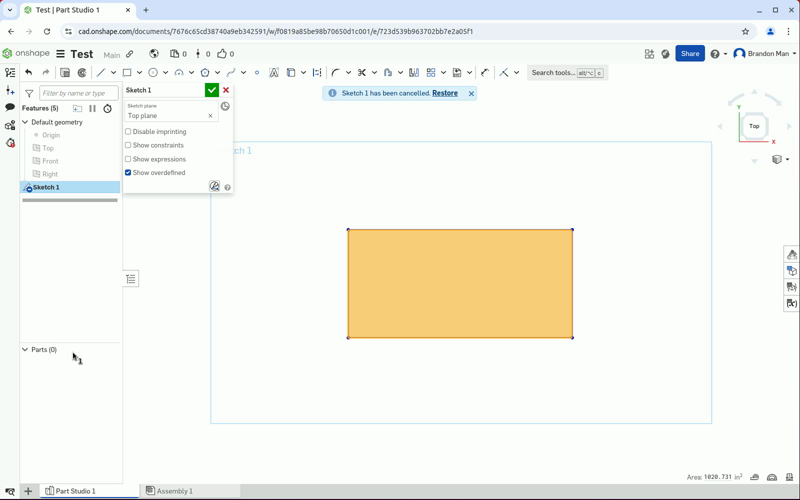
key(shift+y)
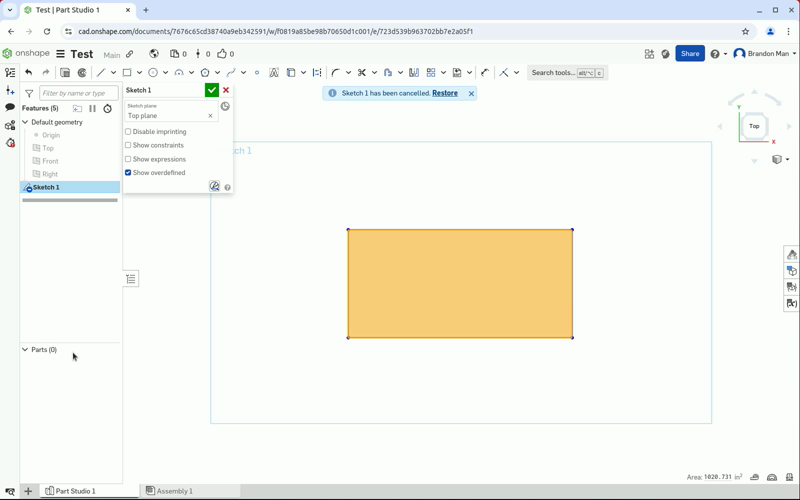
key(shift+e)
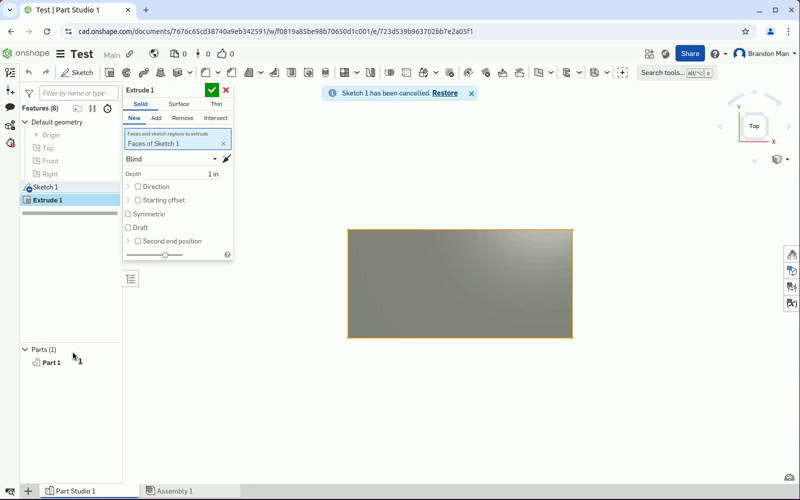
mouse_move(143, 106)
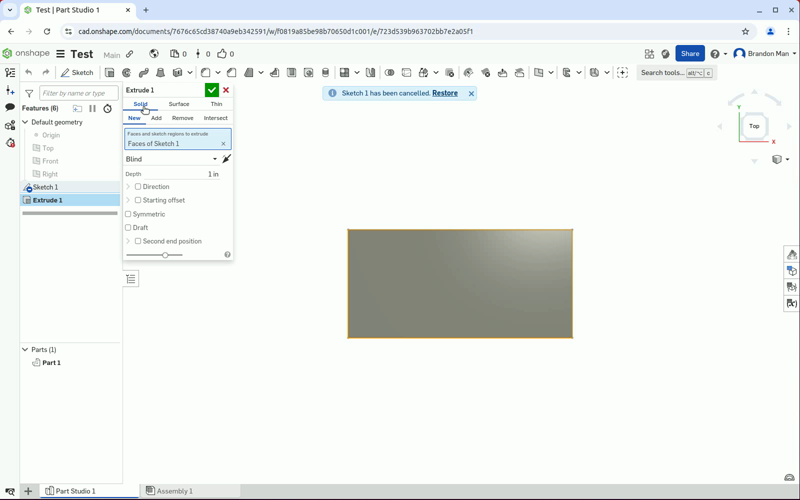
click(143, 106)
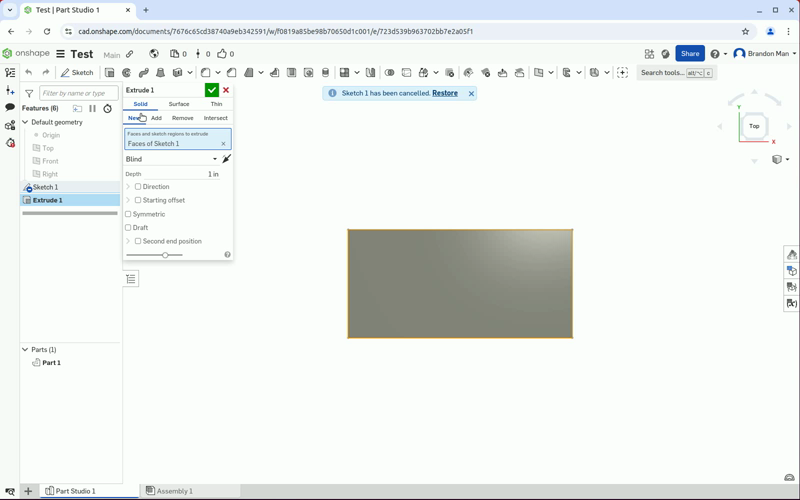
mouse_move(137, 120)
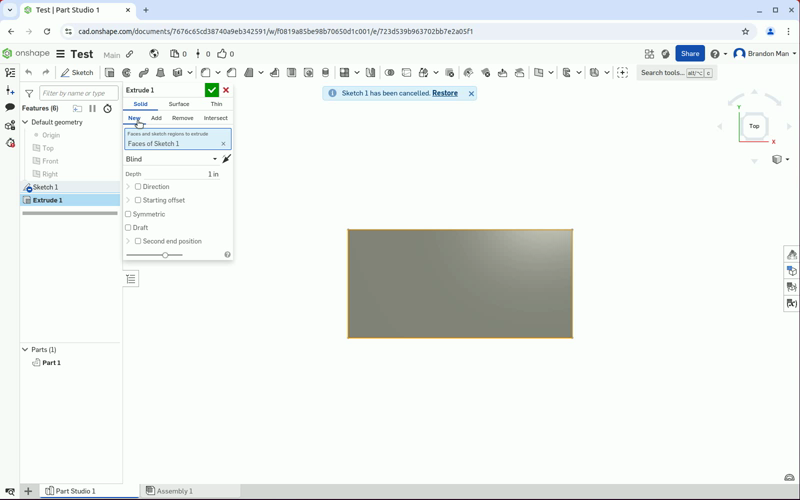
click(137, 120)
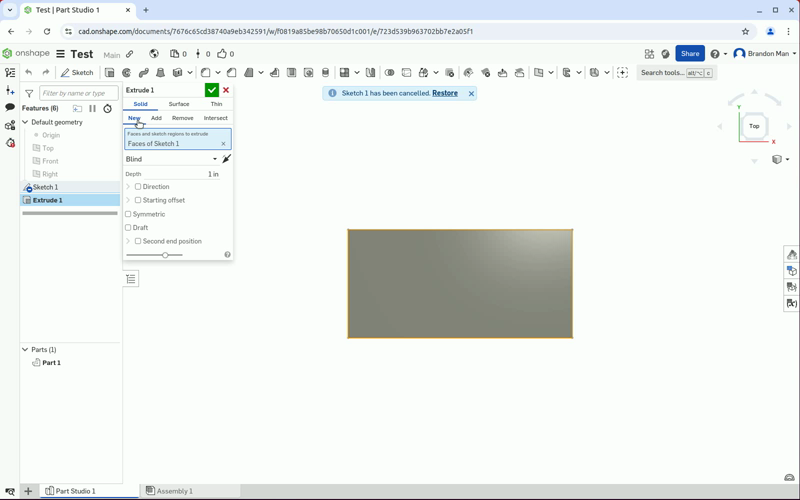
key(tab, 4)
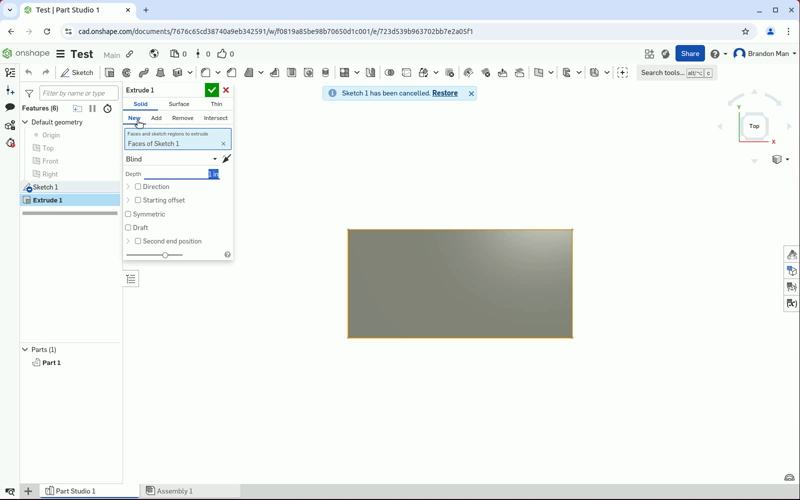
text(2.407)
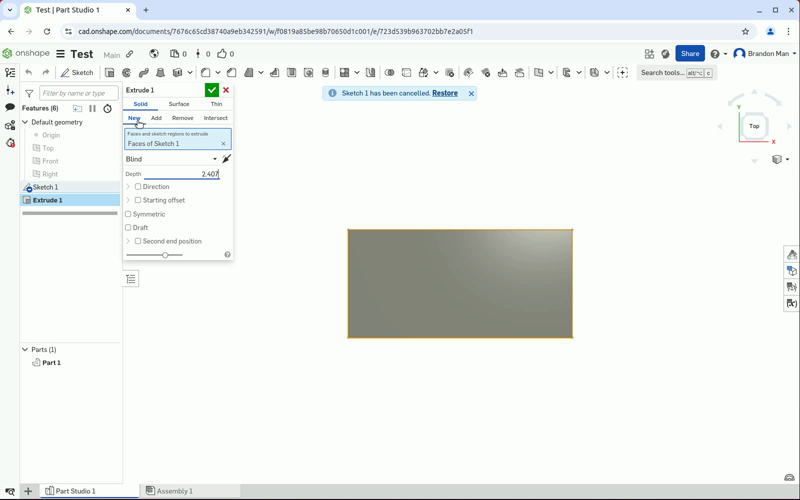
key(enter)
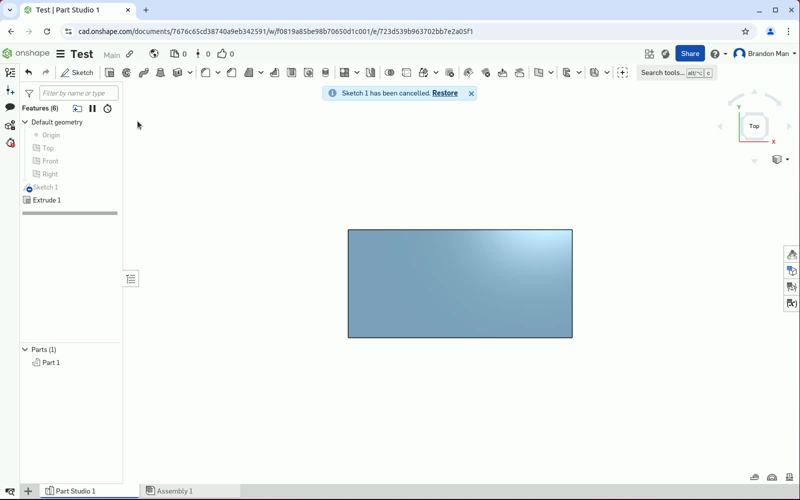
key(shift+h)
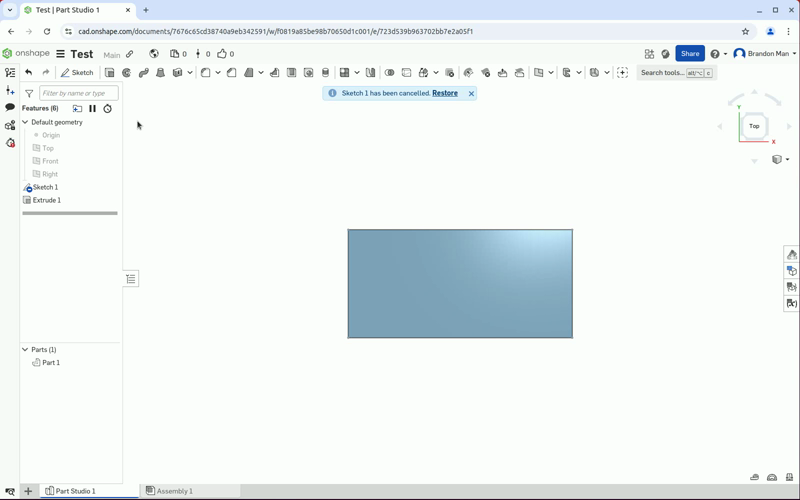
key(shift+h)
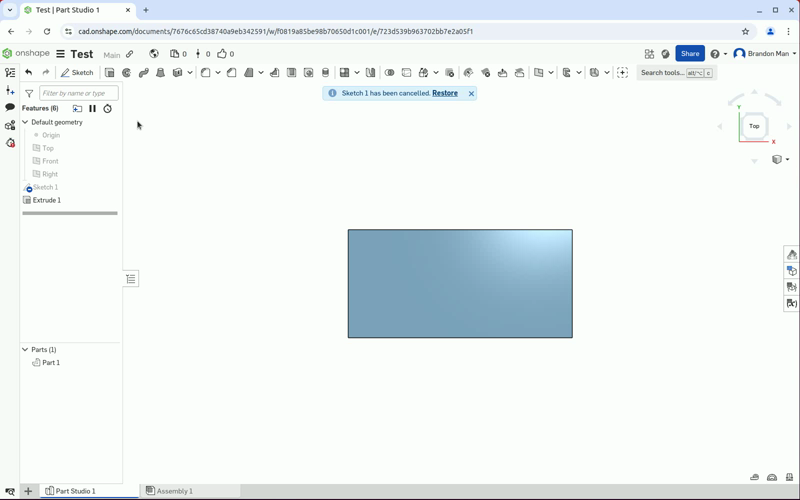
mouse_move(73, 189)
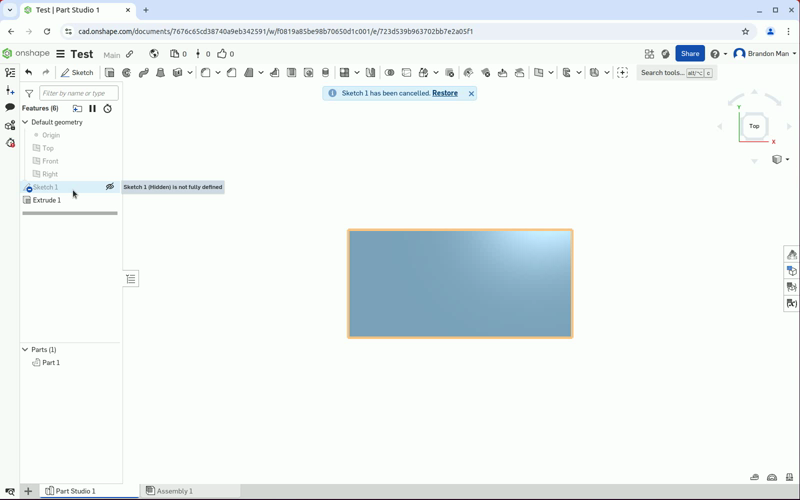
click(73, 189)
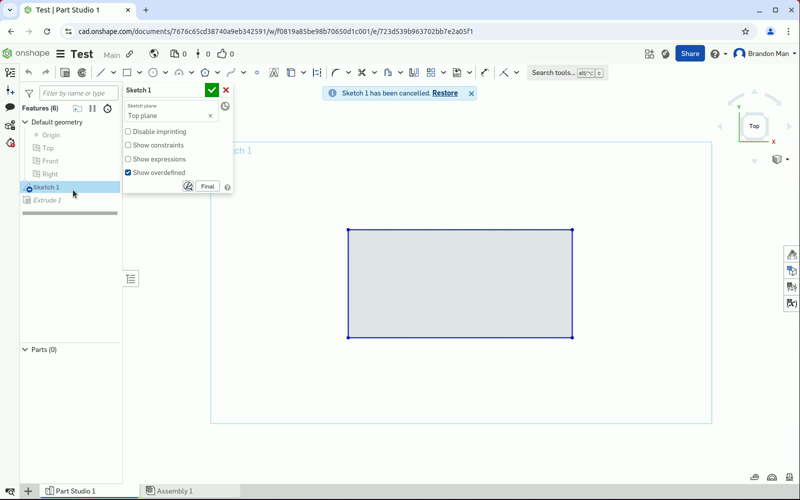
mouse_move(229, 92)
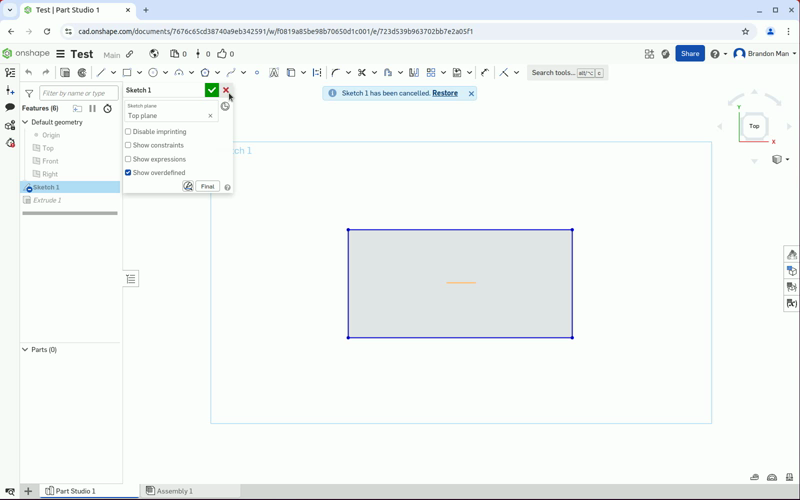
click(229, 92)
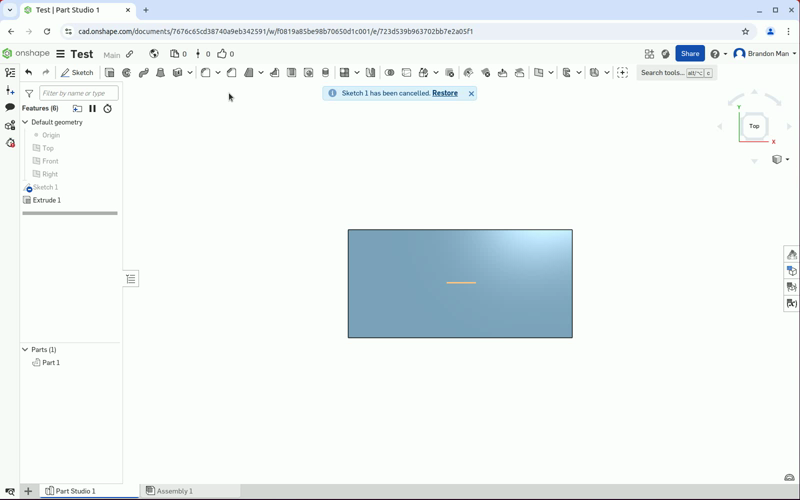
mouse_move(541, 75)
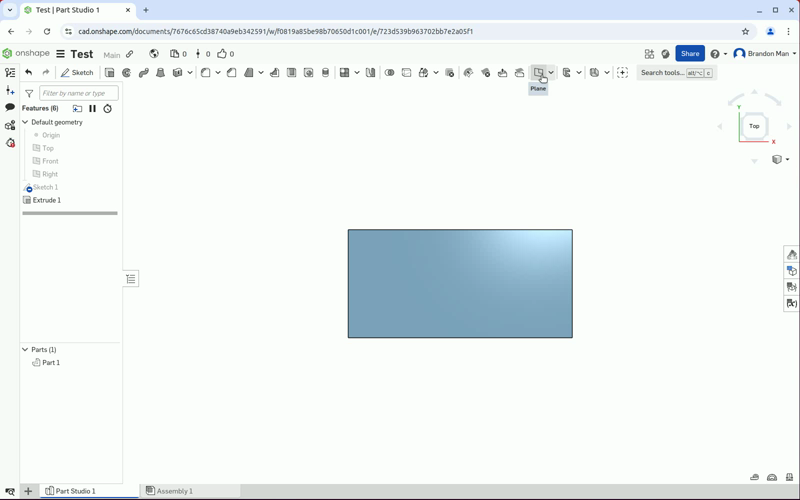
click(541, 75)
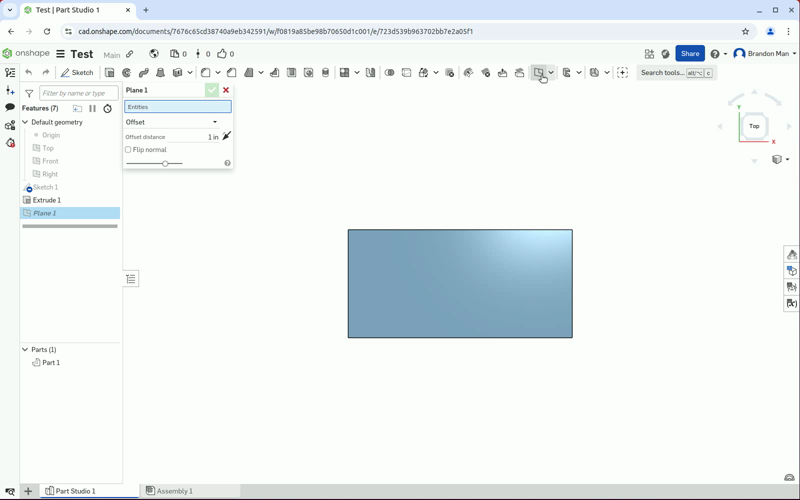
mouse_move(73, 150)
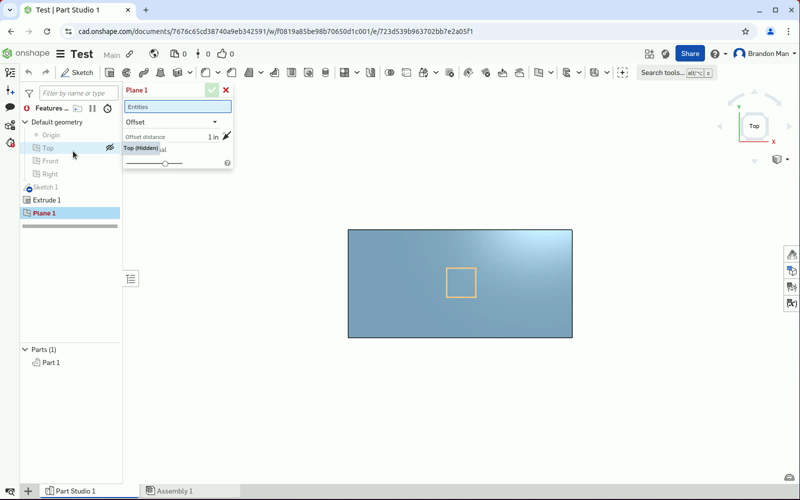
click(73, 150)
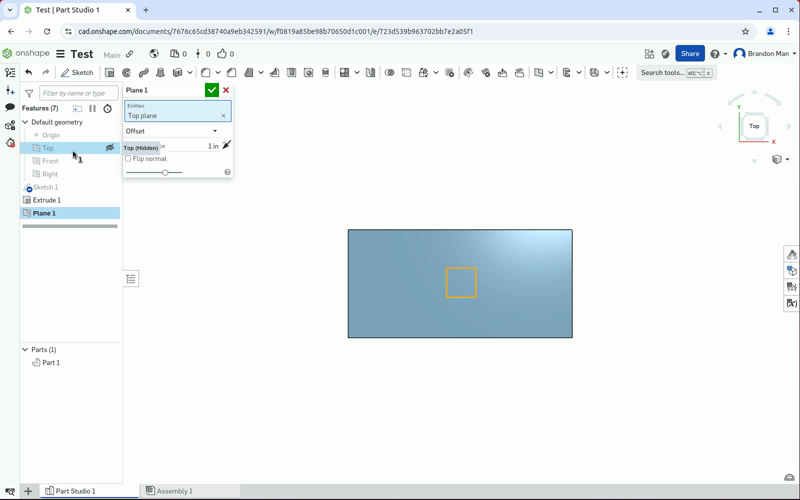
key(tab, 2)
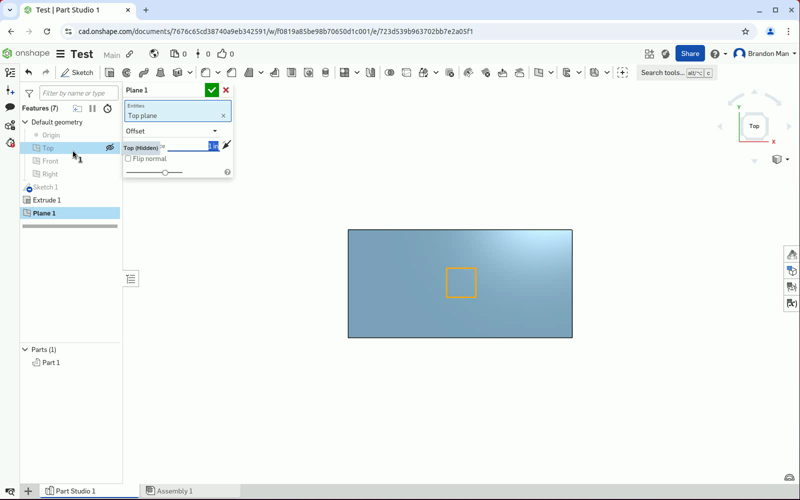
text(2.403)
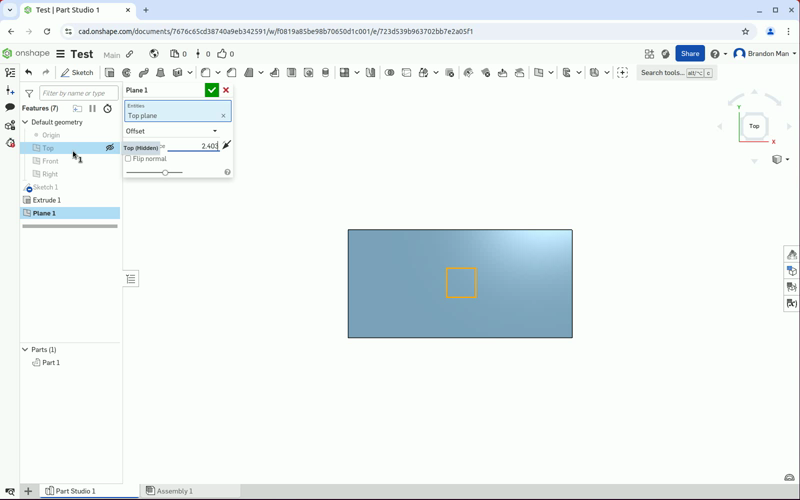
key(enter, 2)
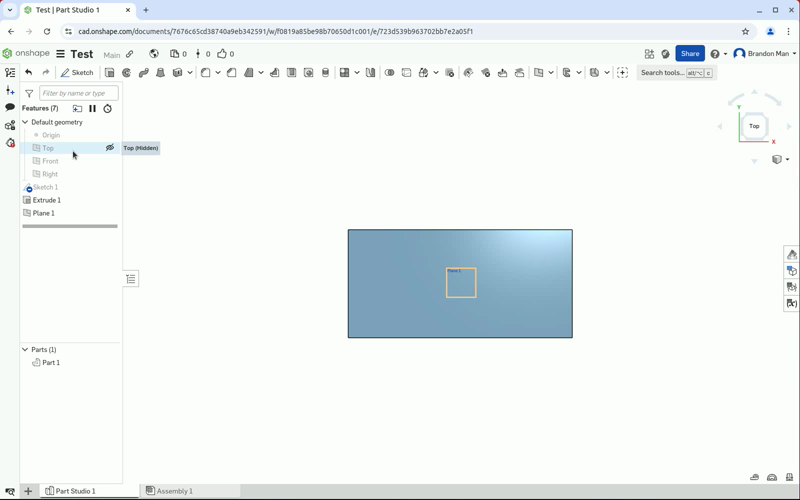
key(shift+s)
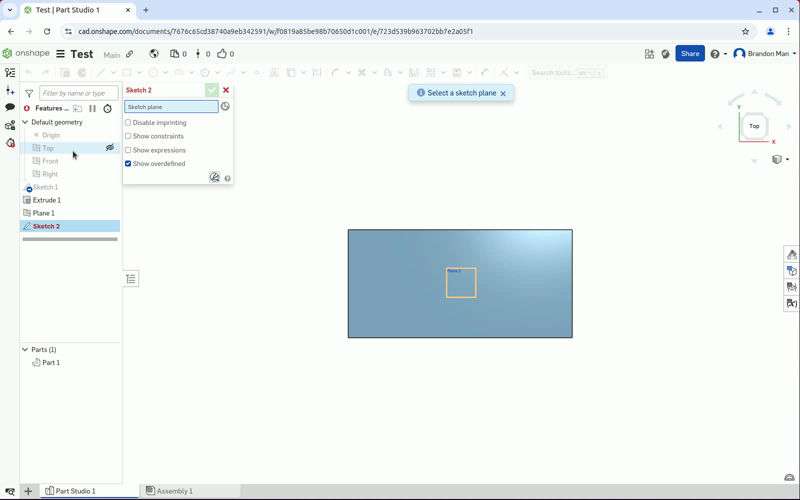
mouse_move(73, 215)
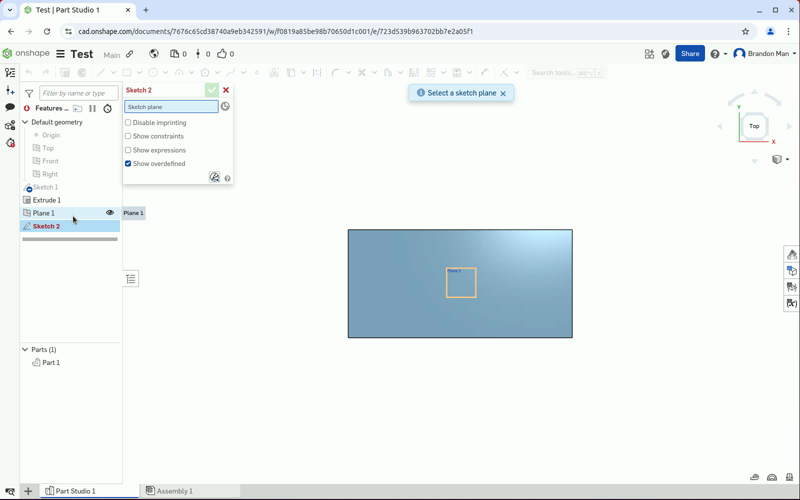
click(73, 215)
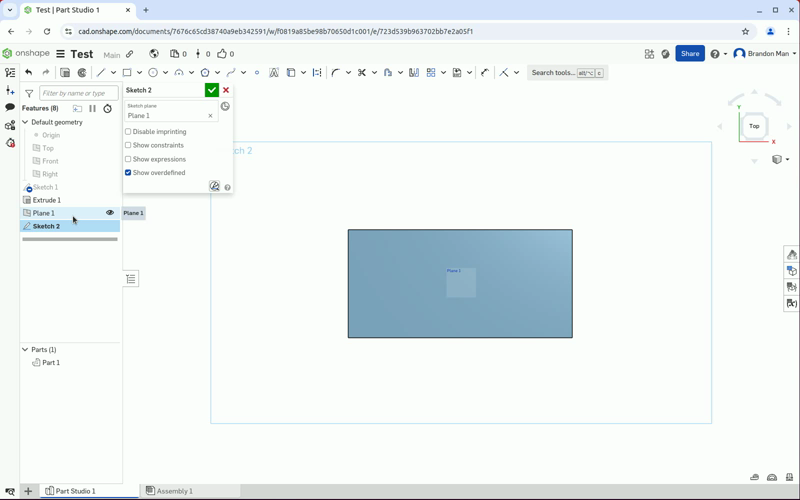
mouse_move(73, 352)
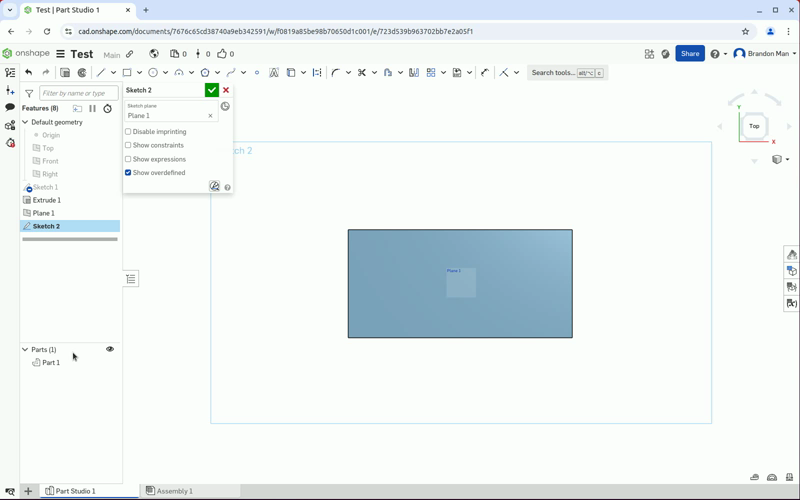
key(y)
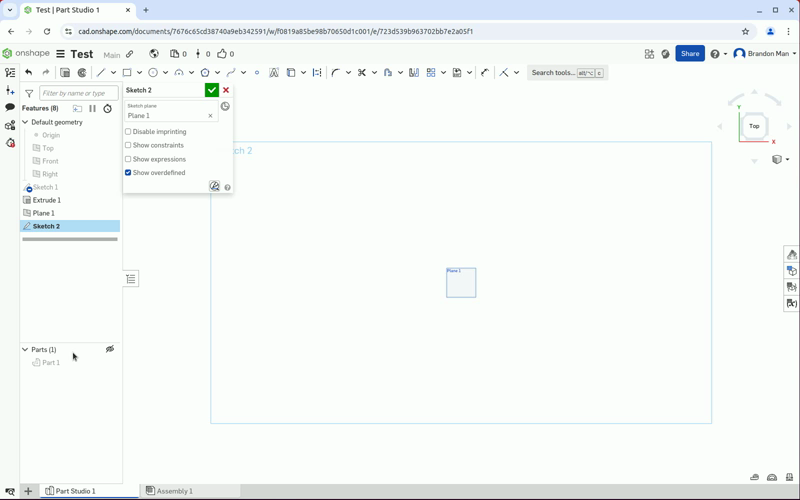
key(l)
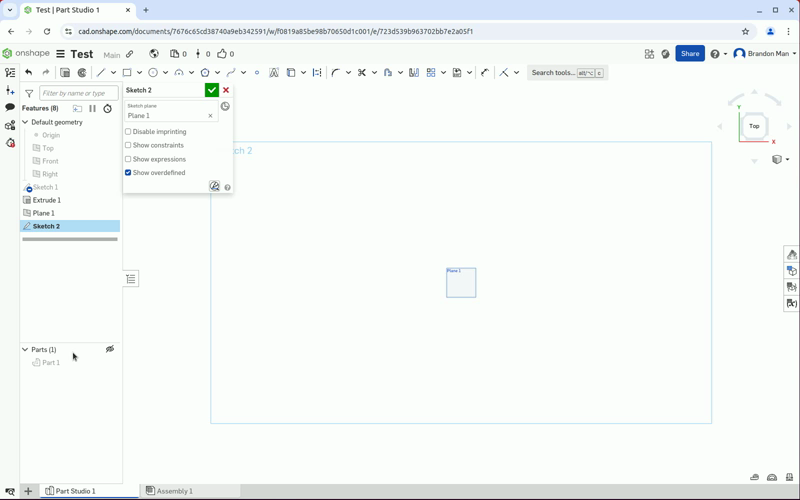
key_down(shift)
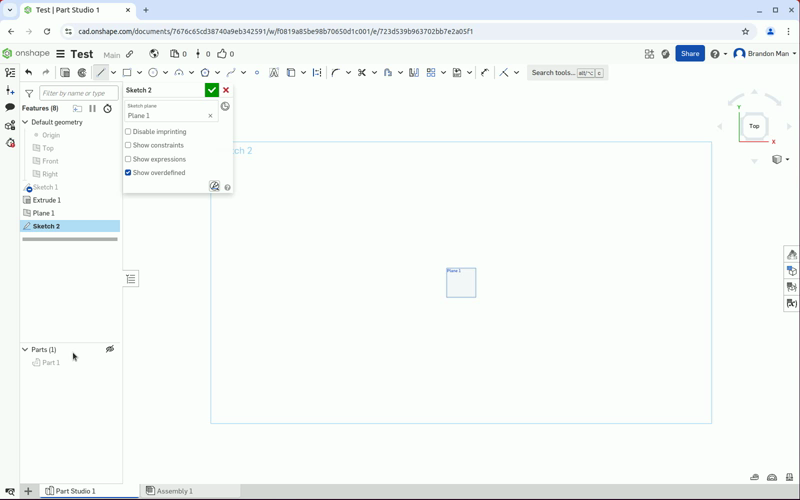
mouse_move(366, 319)
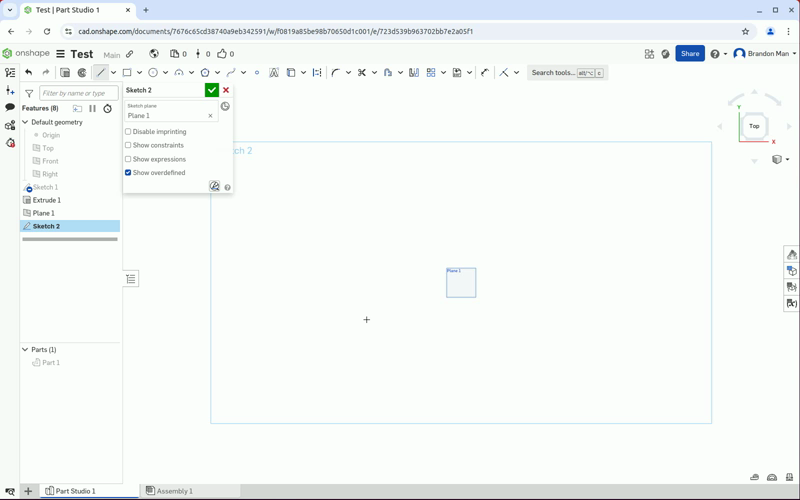
click(366, 319)
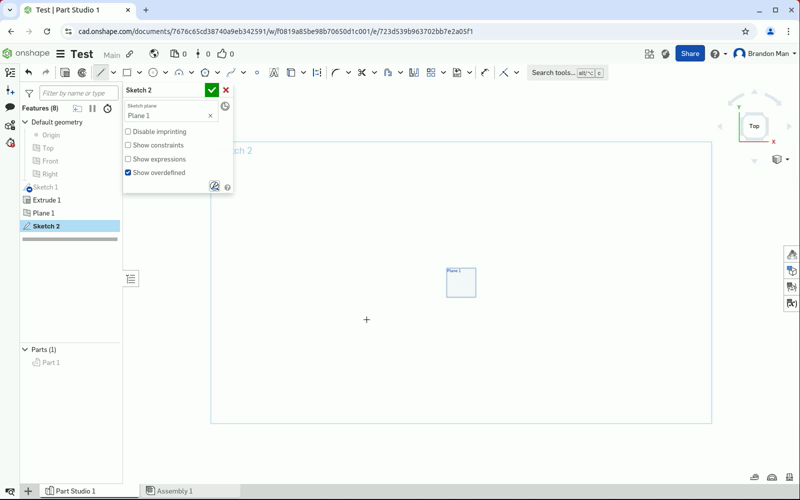
key_up(shift)
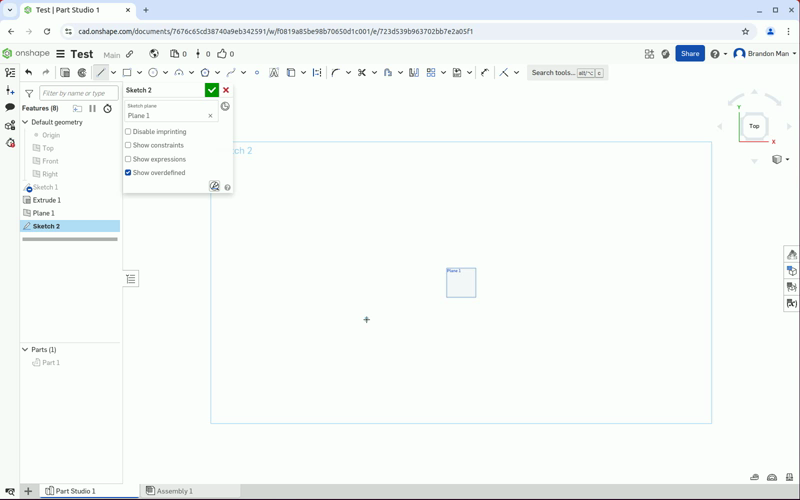
key_down(shift)
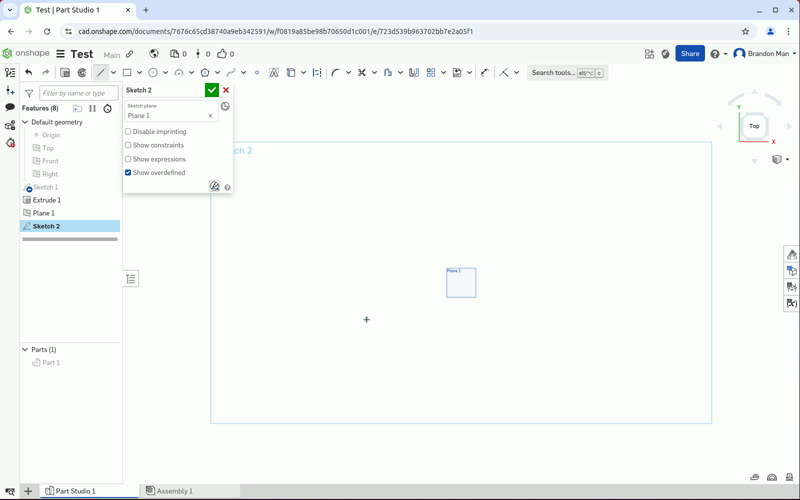
mouse_move(555, 319)
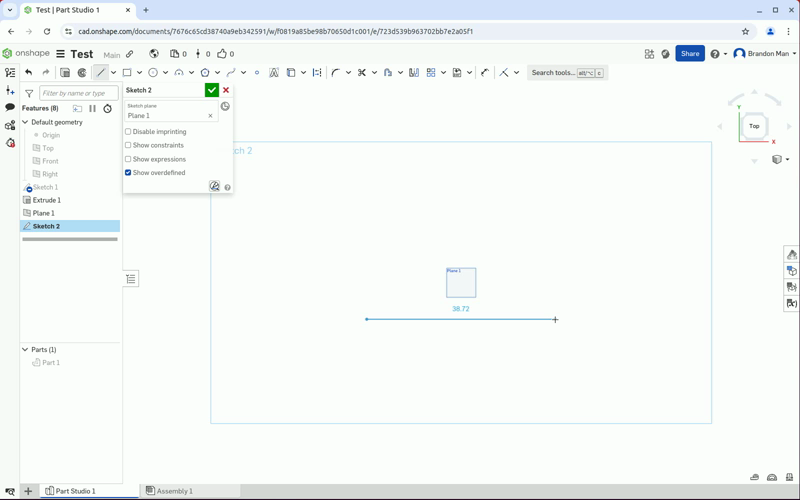
click(555, 319)
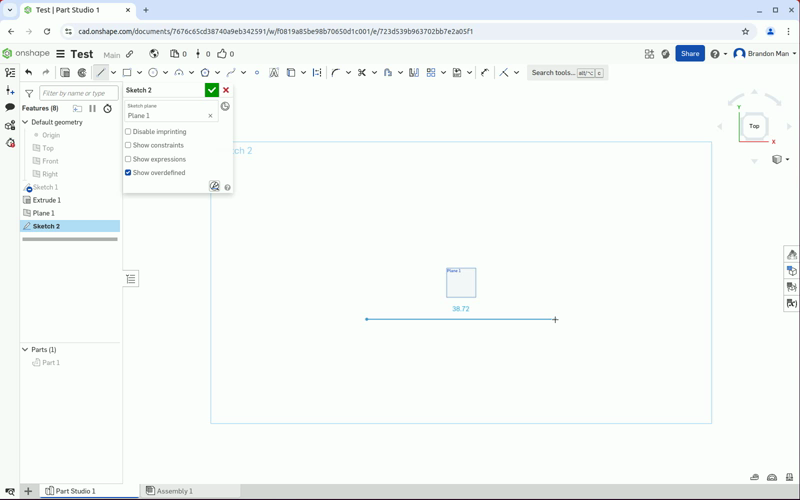
key_up(shift)
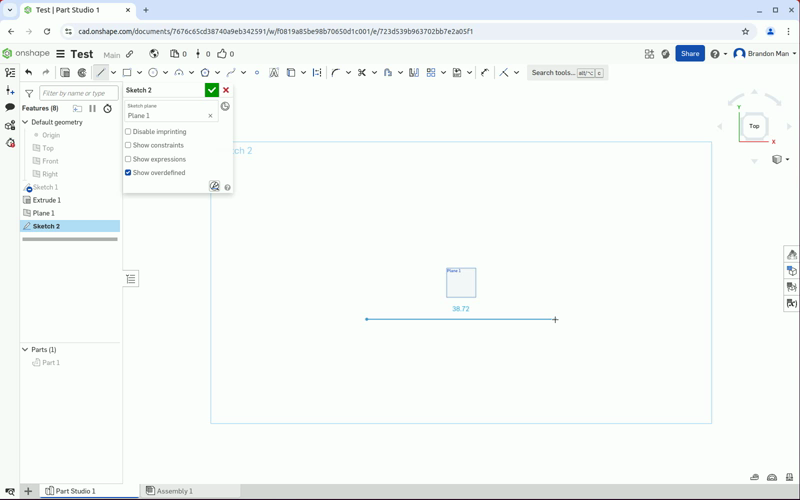
key_down(shift)
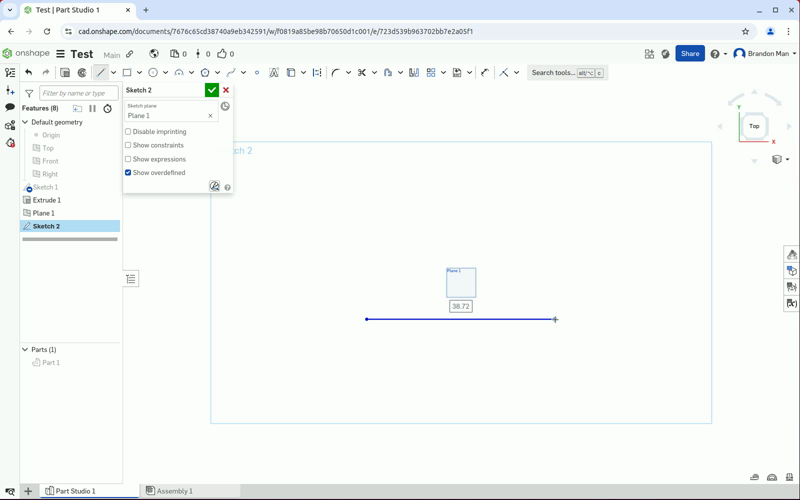
mouse_move(555, 246)
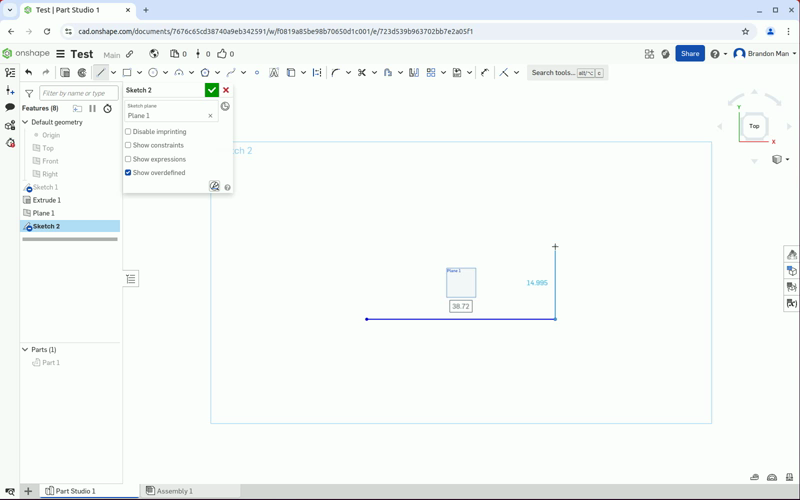
click(555, 246)
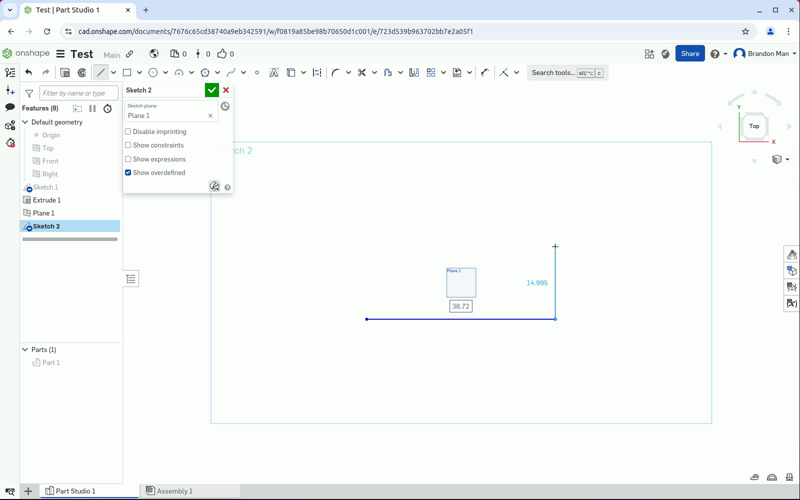
key_up(shift)
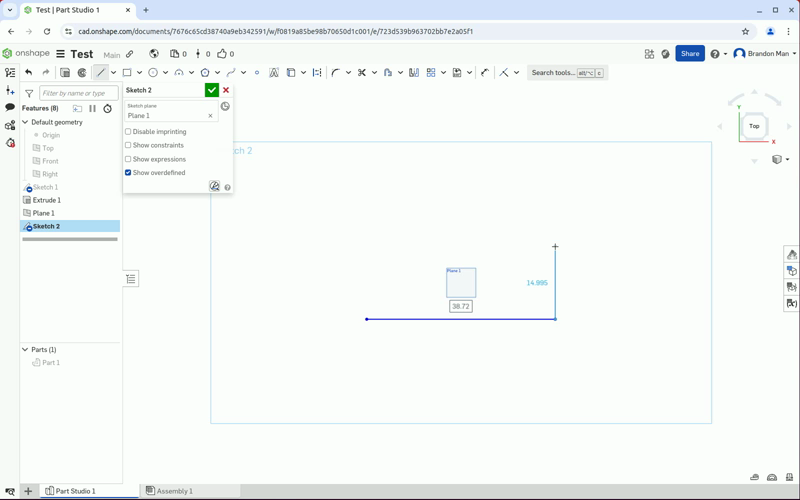
key_down(shift)
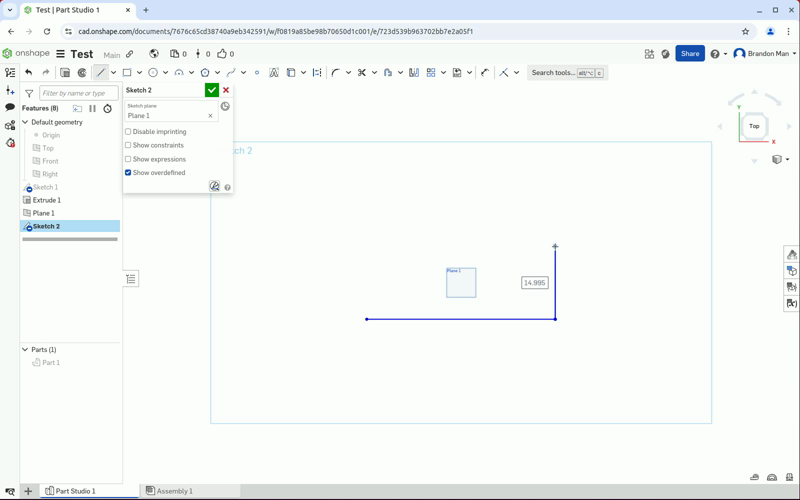
mouse_move(366, 246)
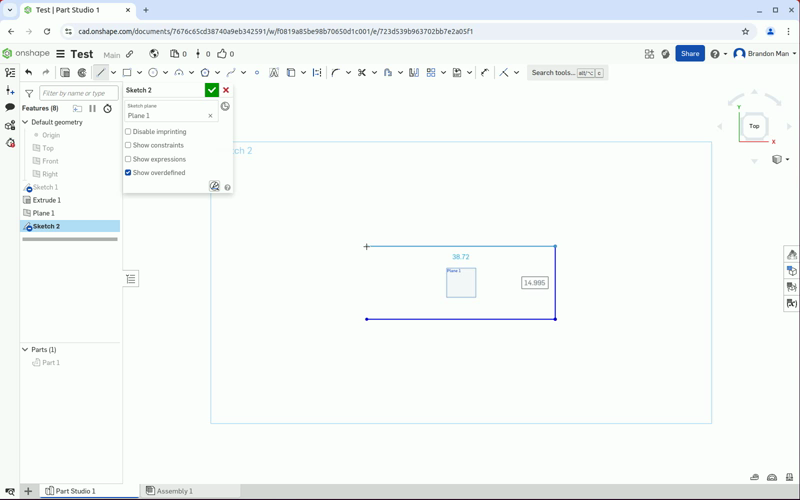
click(366, 246)
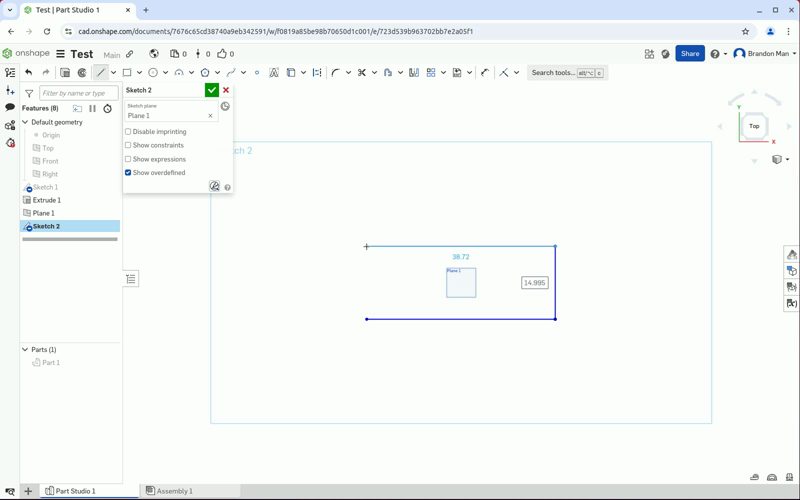
key_up(shift)
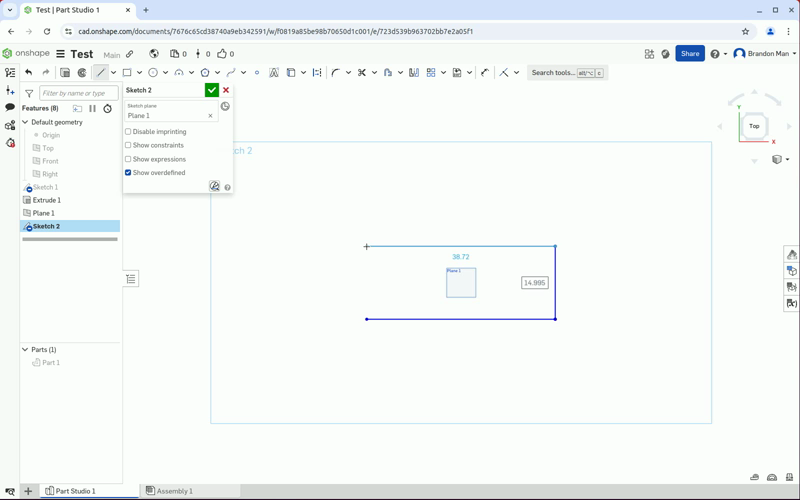
key_down(shift)
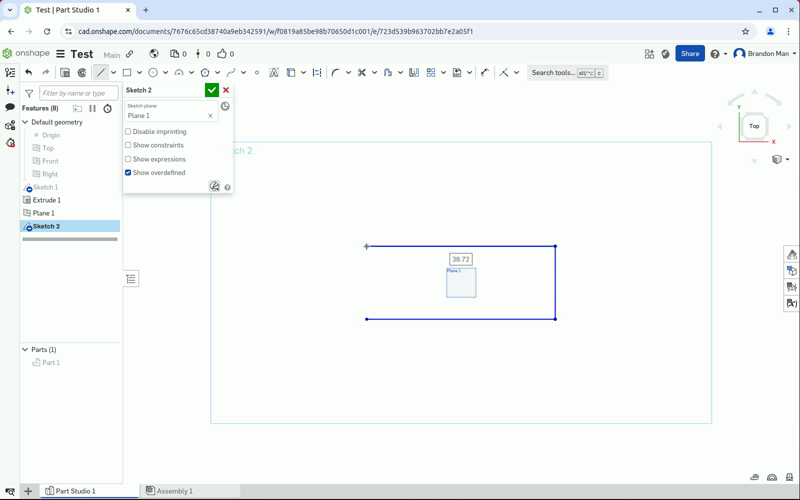
mouse_move(366, 319)
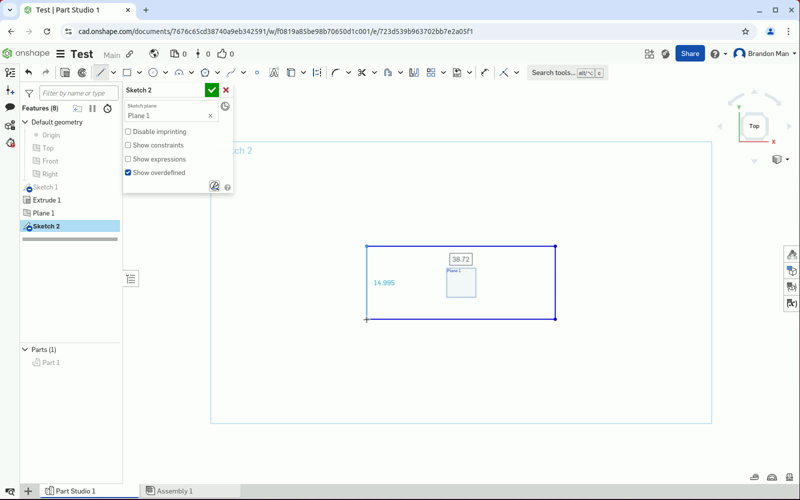
key_up(shift)
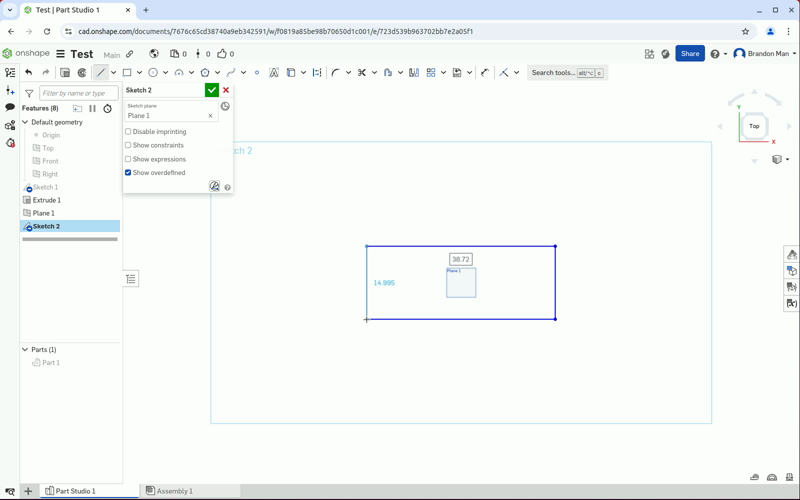
click(366, 319)
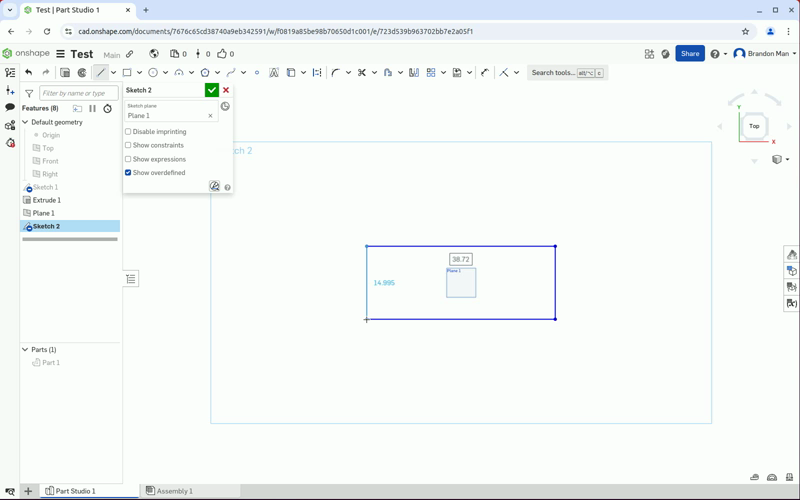
key(esc)
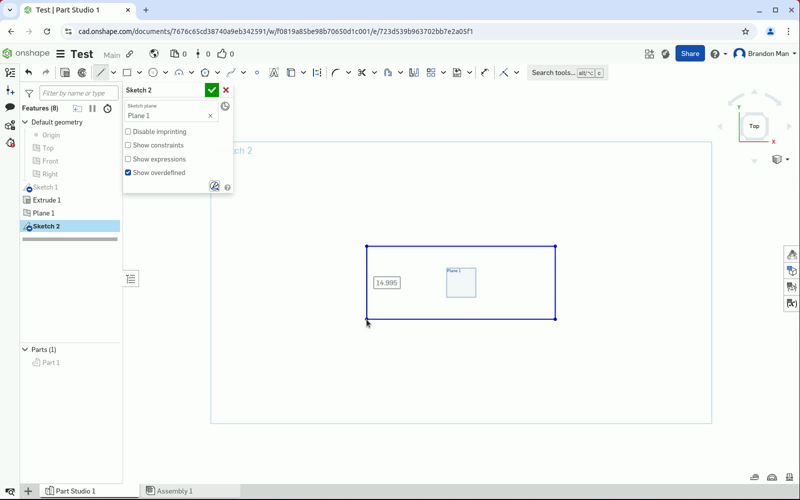
mouse_move(386, 255)
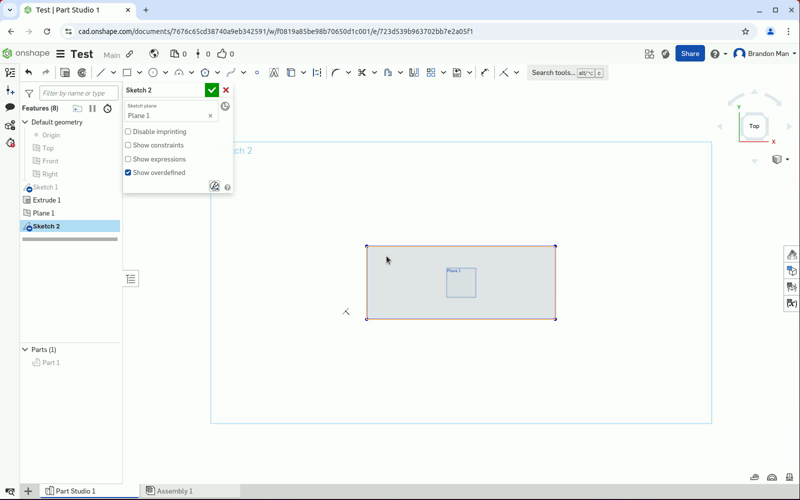
click(386, 255)
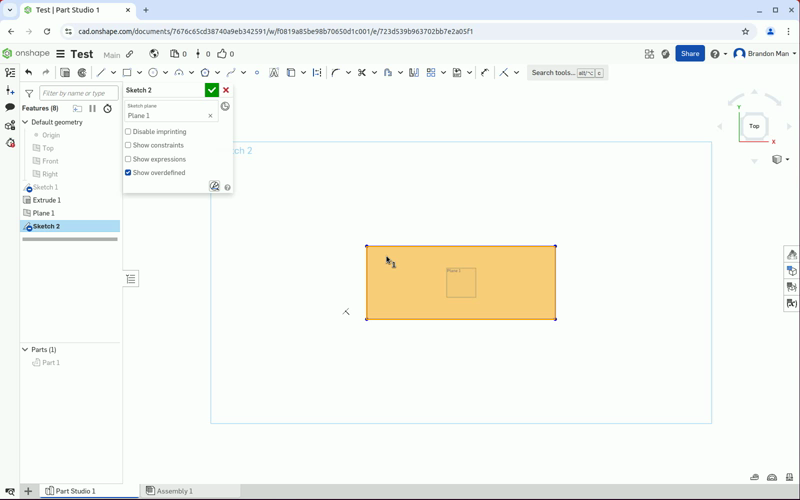
mouse_move(73, 352)
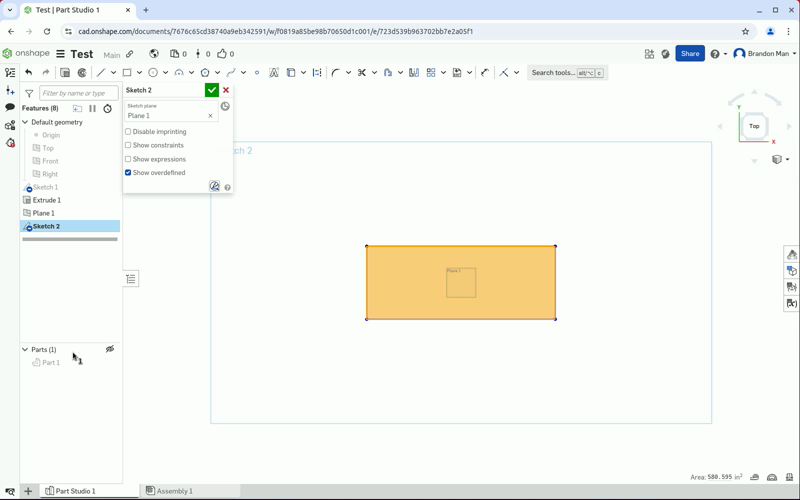
key(shift+y)
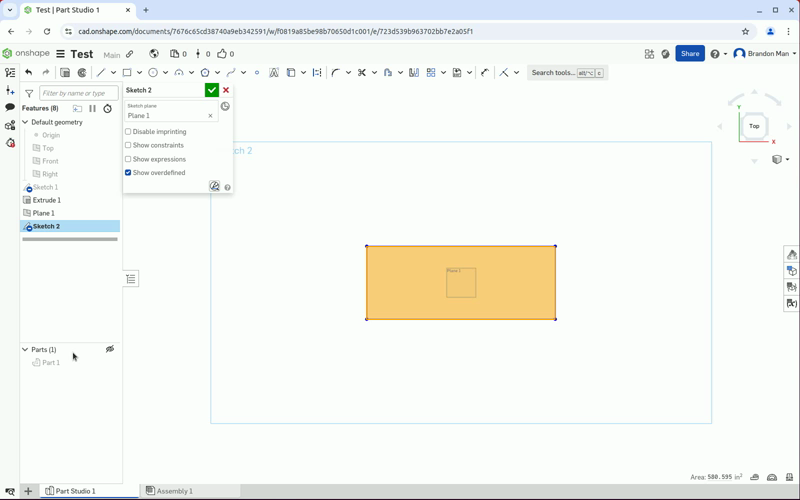
key(shift+e)
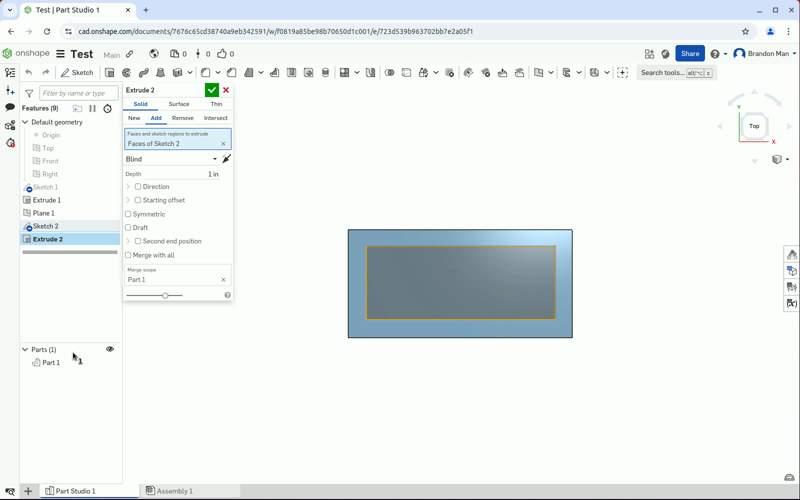
mouse_move(143, 106)
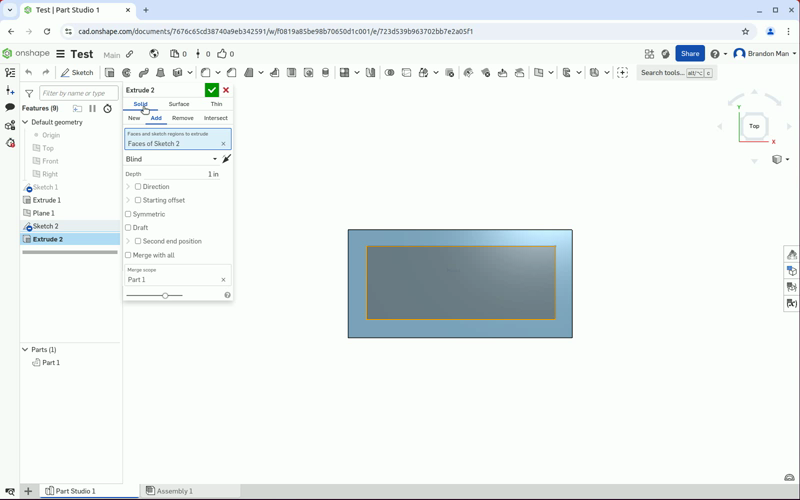
click(143, 106)
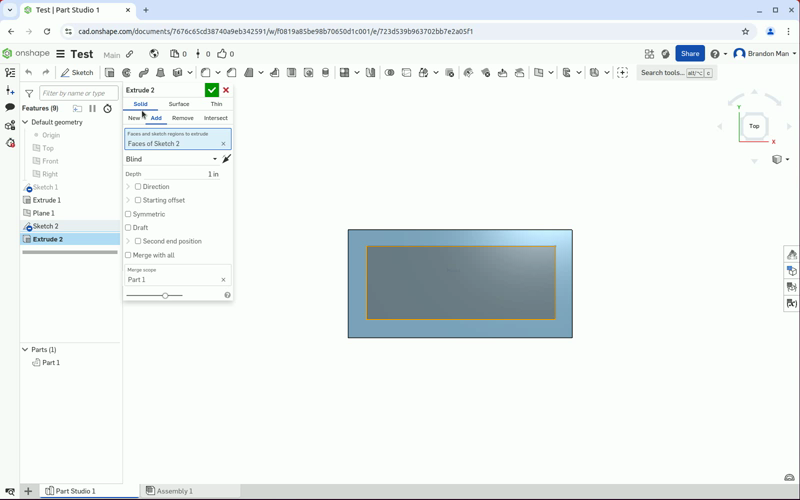
mouse_move(137, 120)
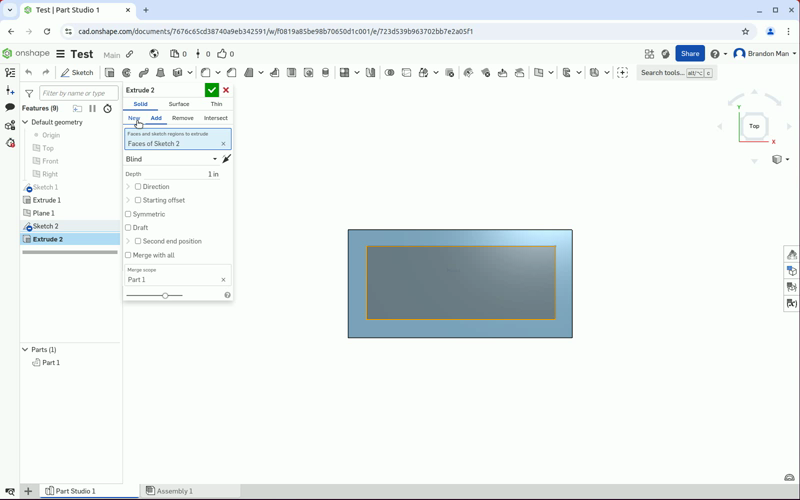
click(137, 120)
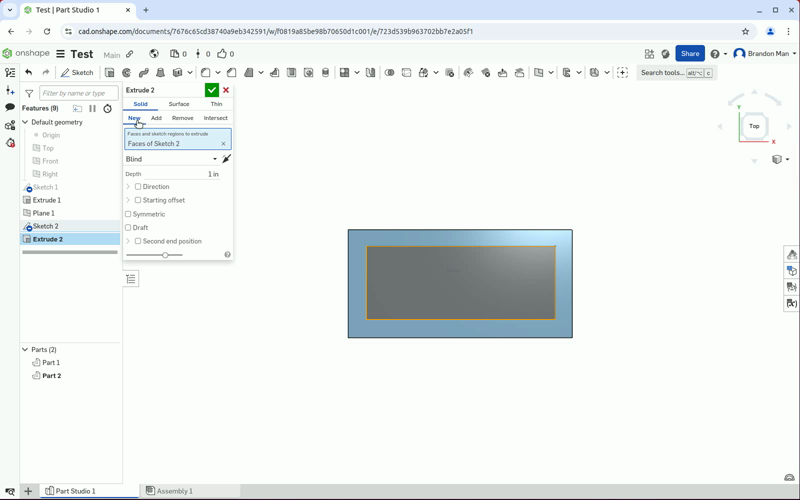
key(tab, 4)
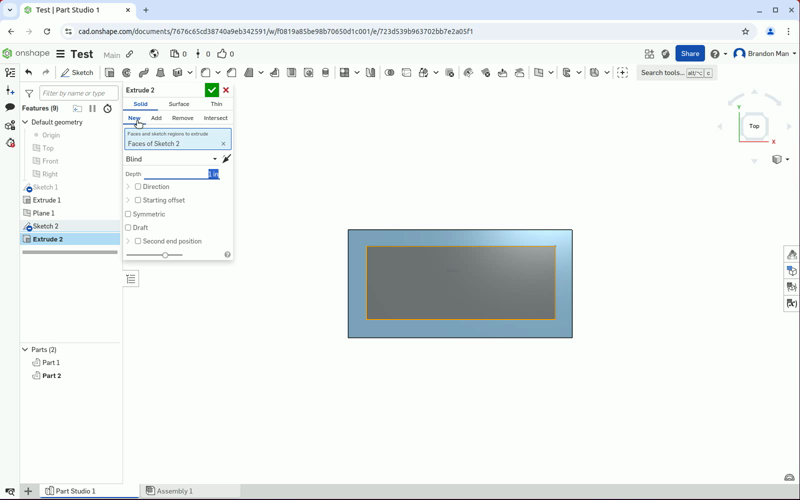
text(2.407)
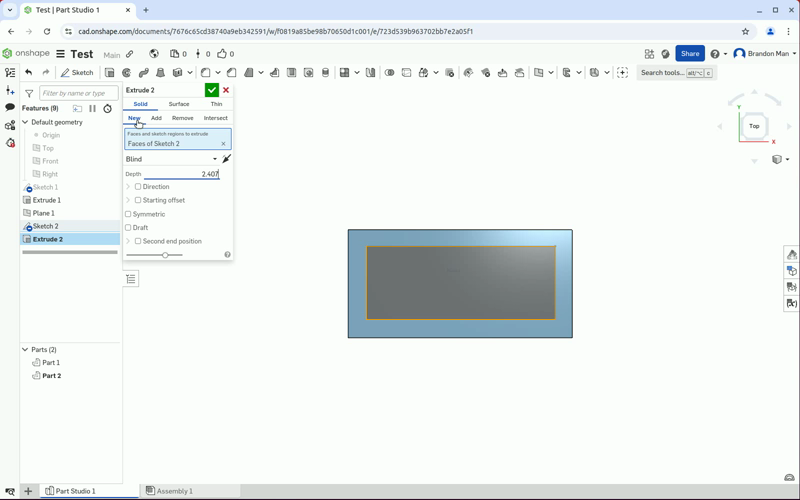
key(enter)
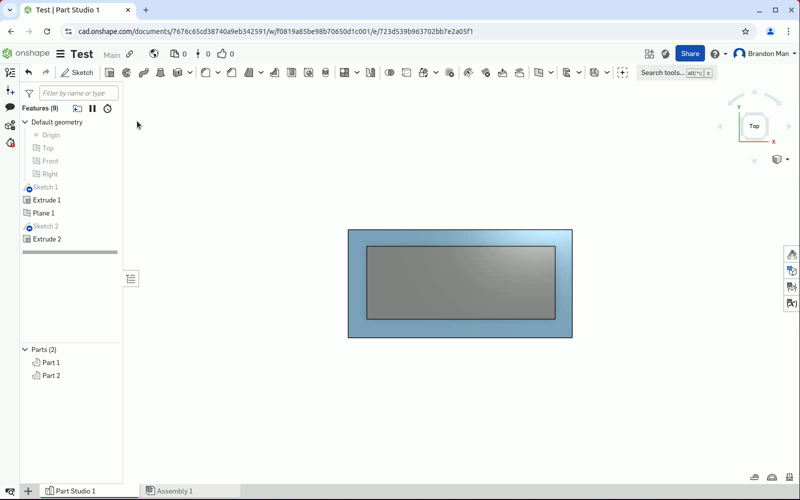
key(shift+h)
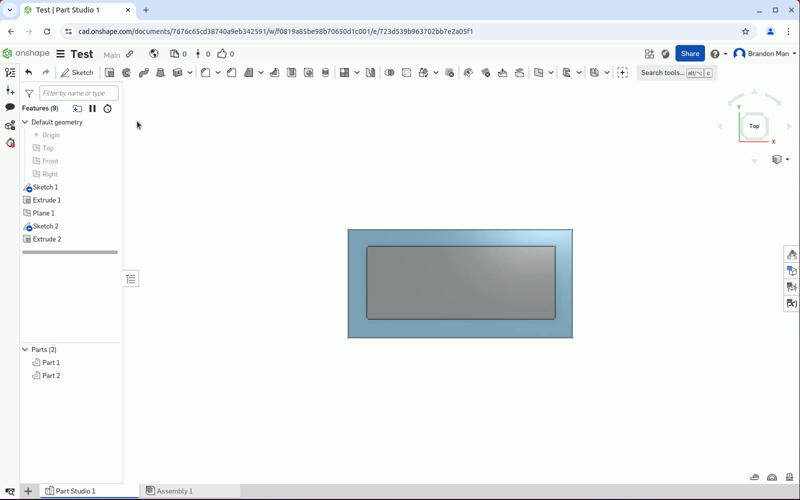
key(shift+h)
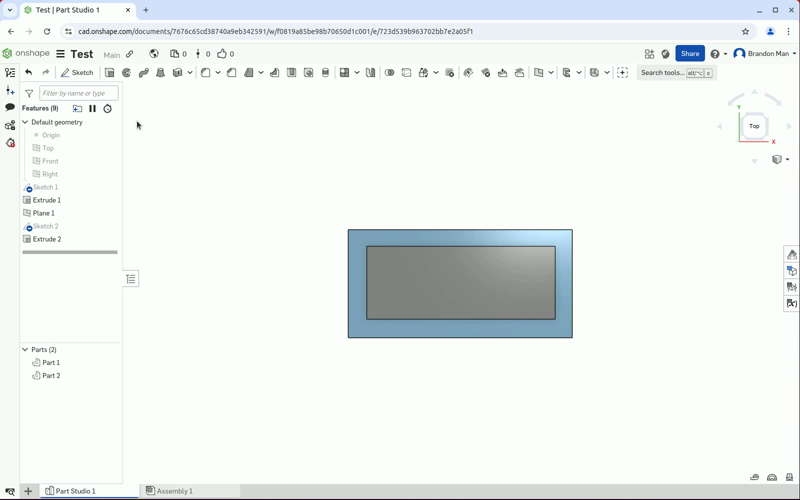
mouse_move(73, 189)
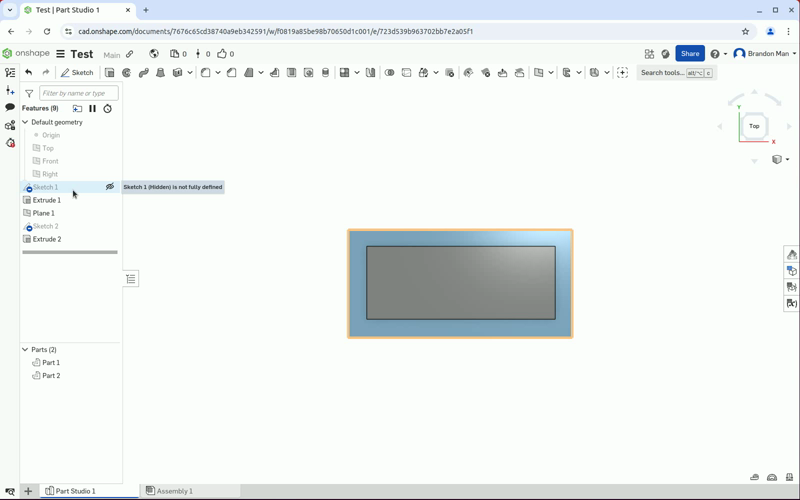
click(73, 189)
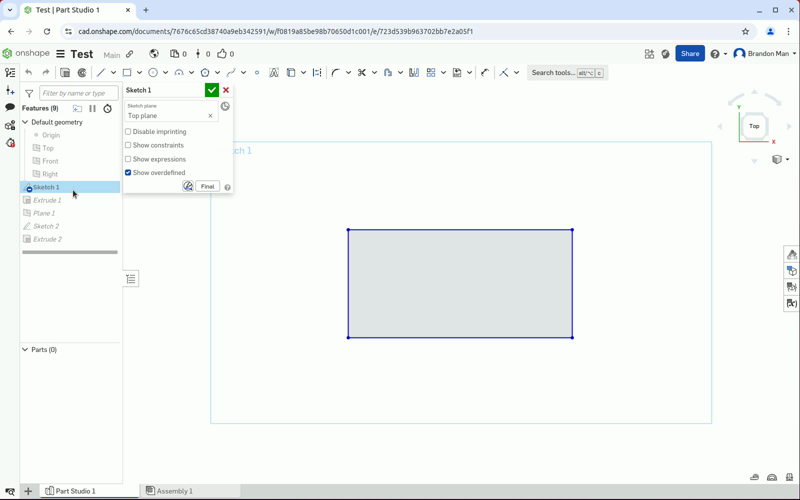
mouse_move(229, 92)
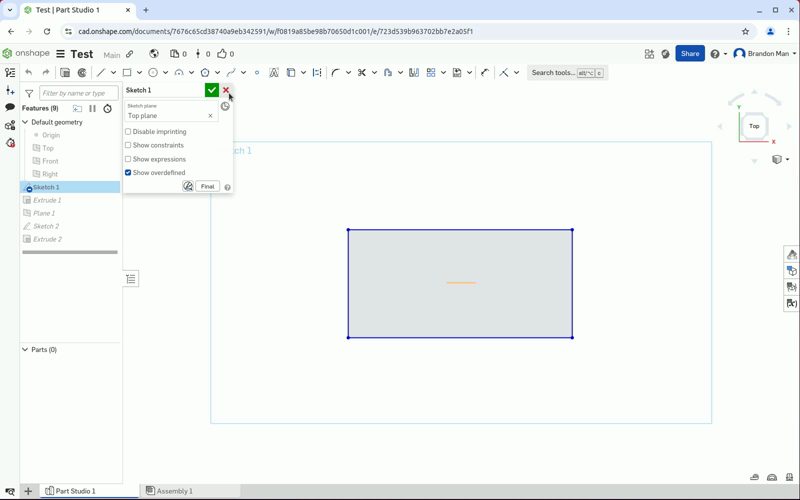
click(229, 92)
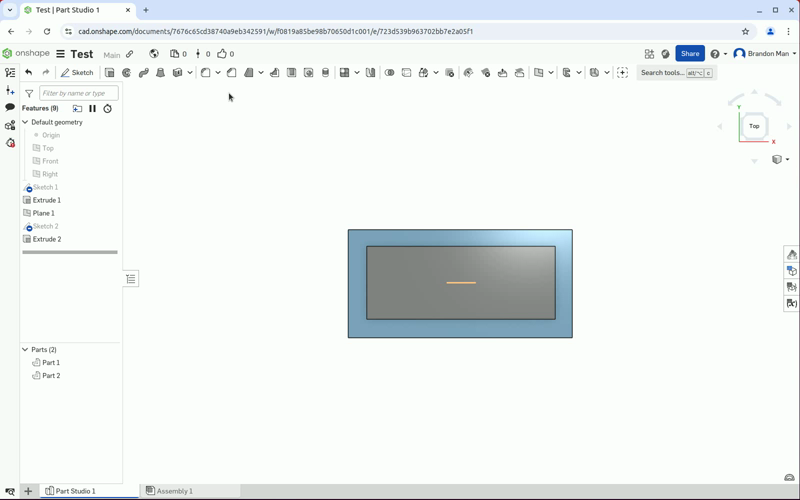
mouse_move(541, 75)
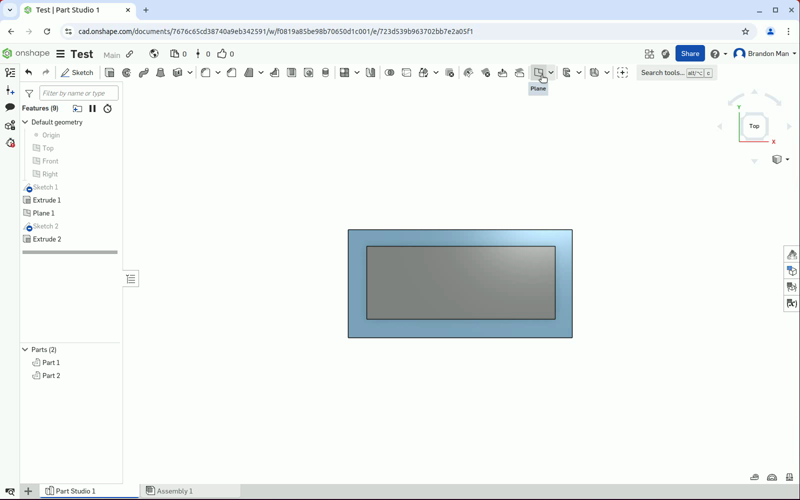
click(541, 75)
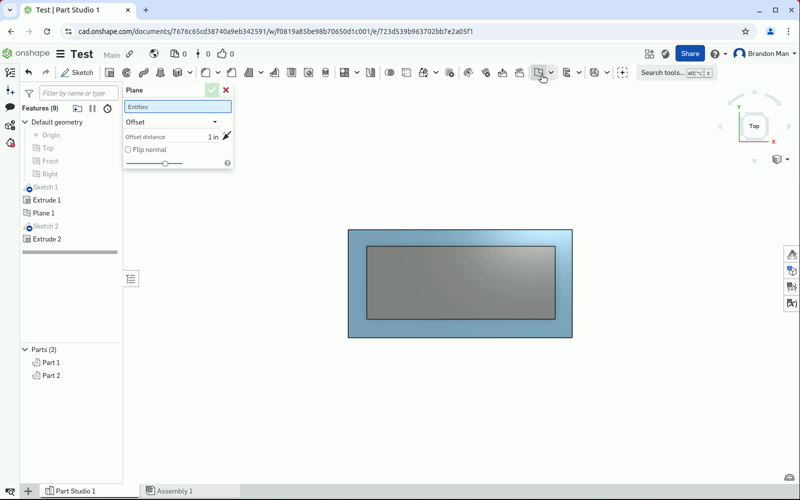
mouse_move(73, 150)
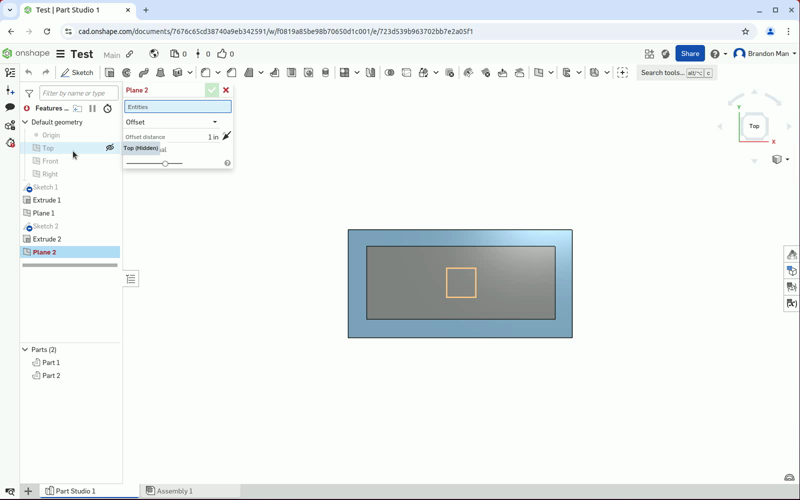
click(73, 150)
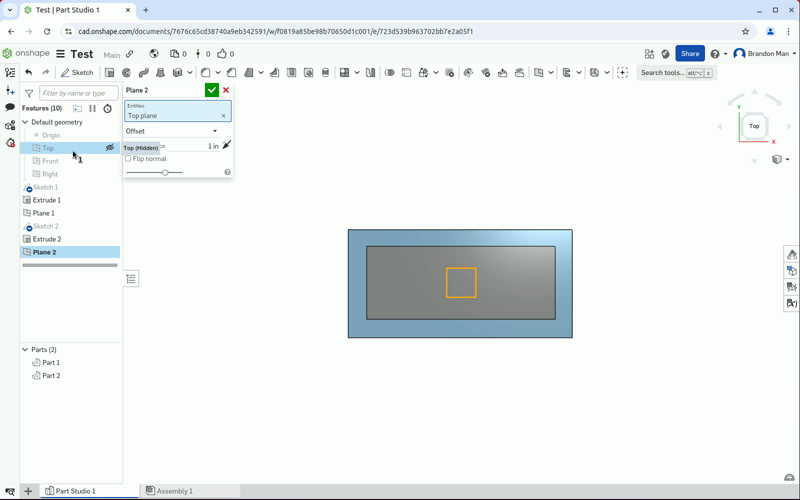
key(tab, 2)
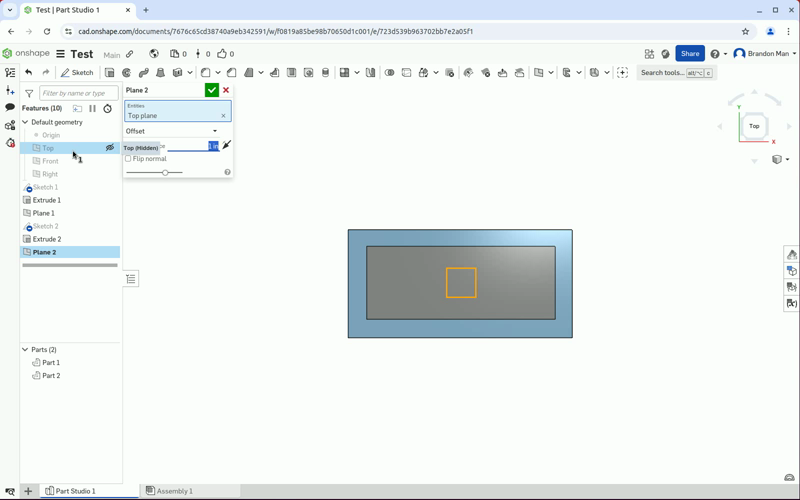
text(5.053)
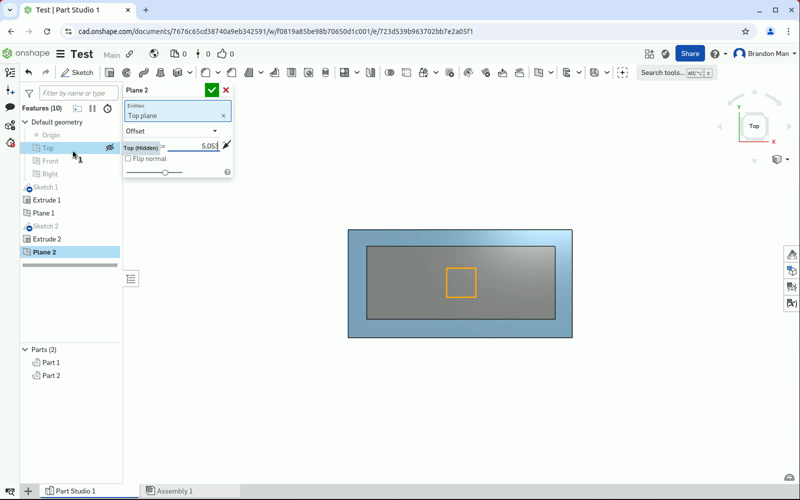
key(enter, 2)
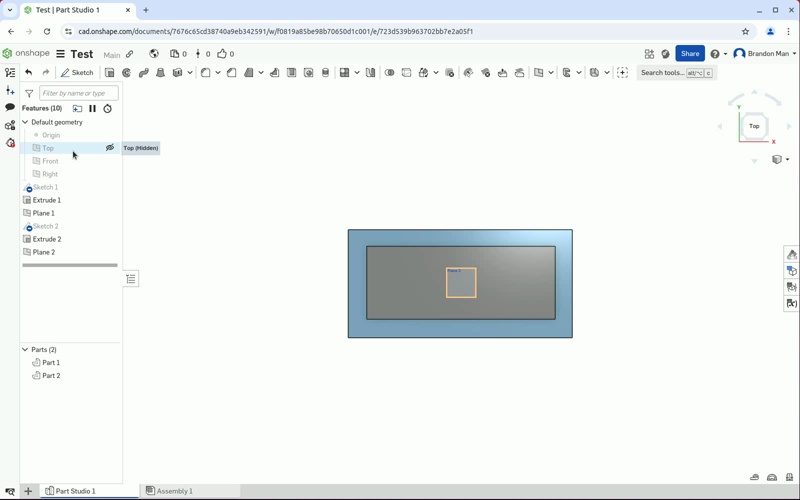
key(shift+s)
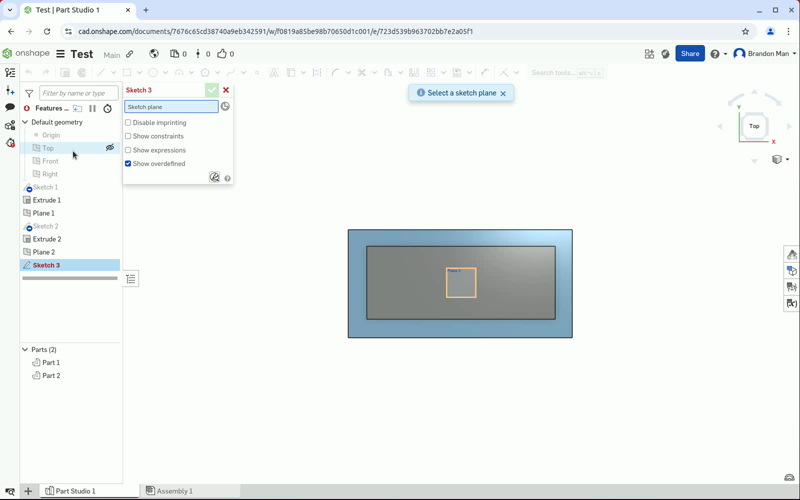
mouse_move(73, 254)
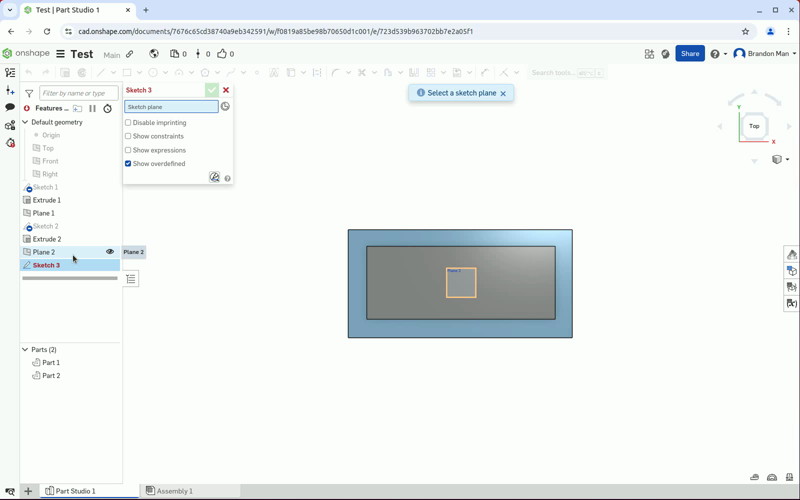
click(73, 254)
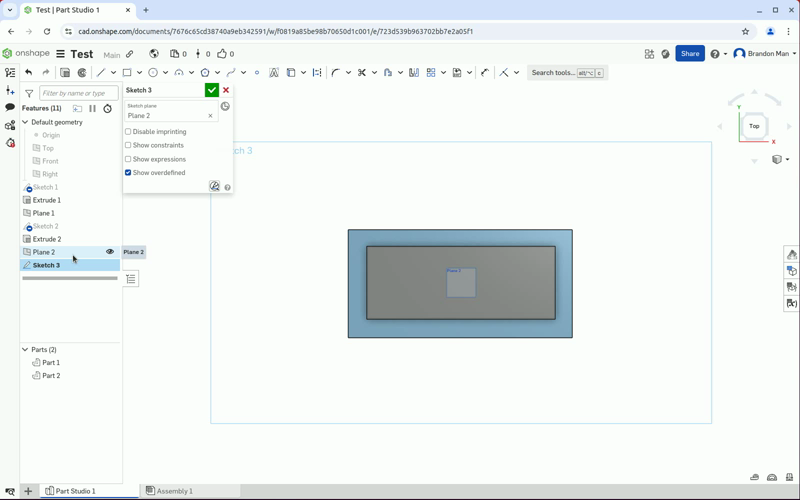
mouse_move(73, 352)
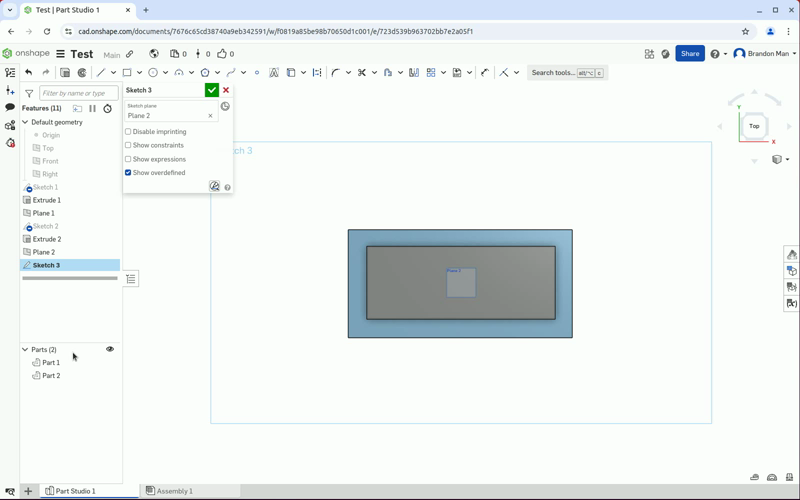
key(y)
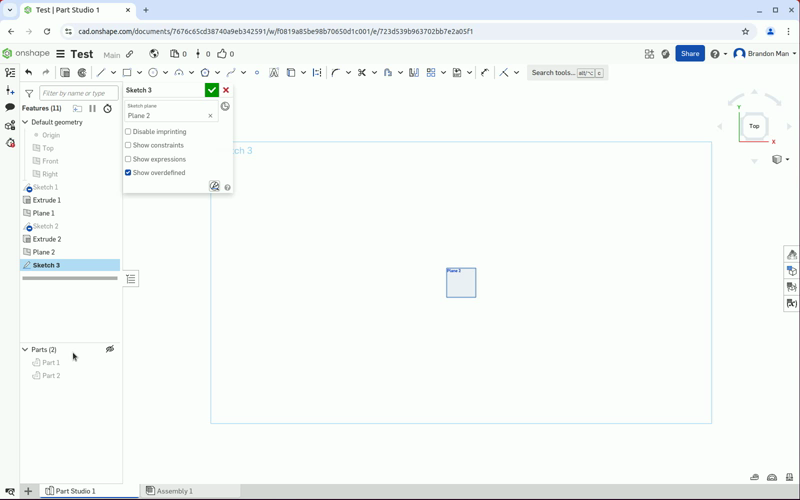
key(c)
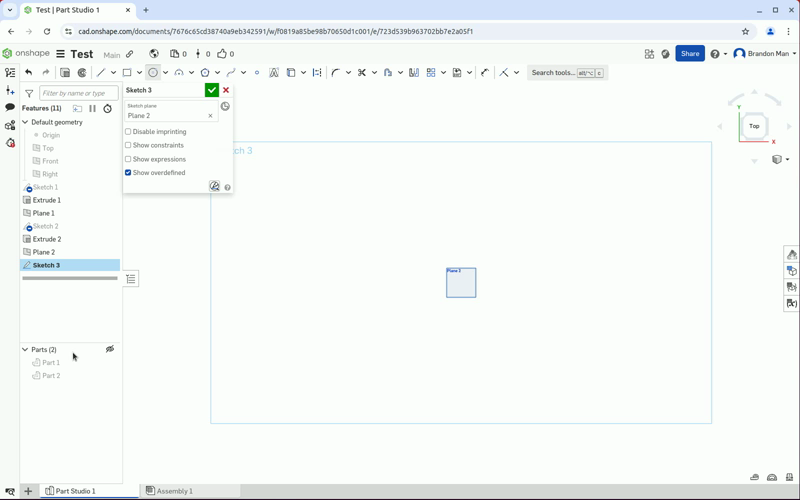
key_down(shift)
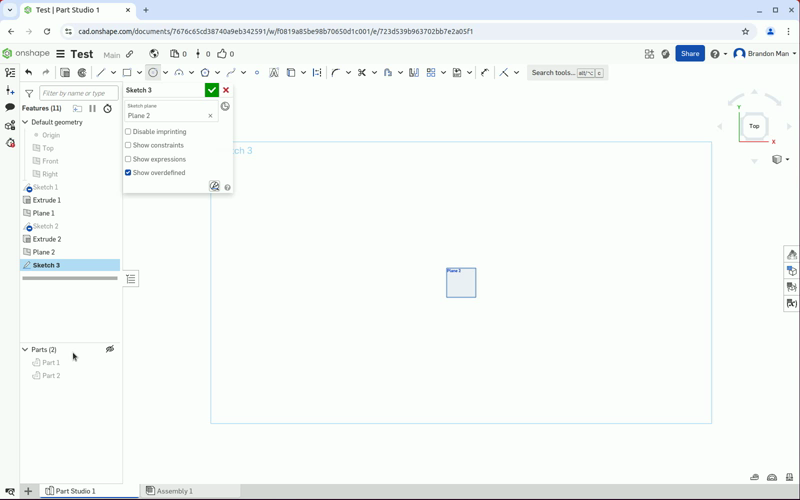
mouse_move(461, 282)
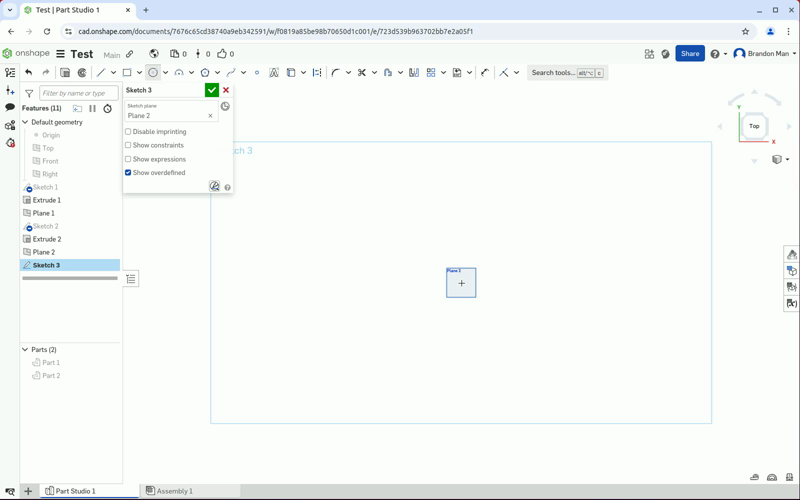
click(461, 282)
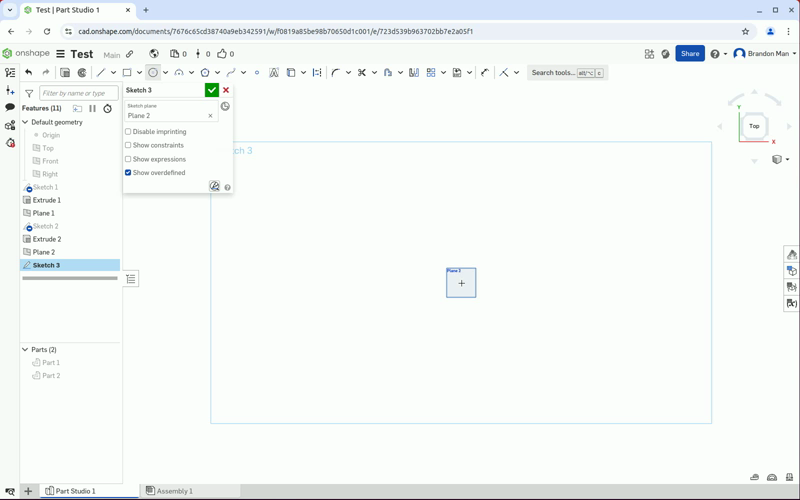
key_up(shift)
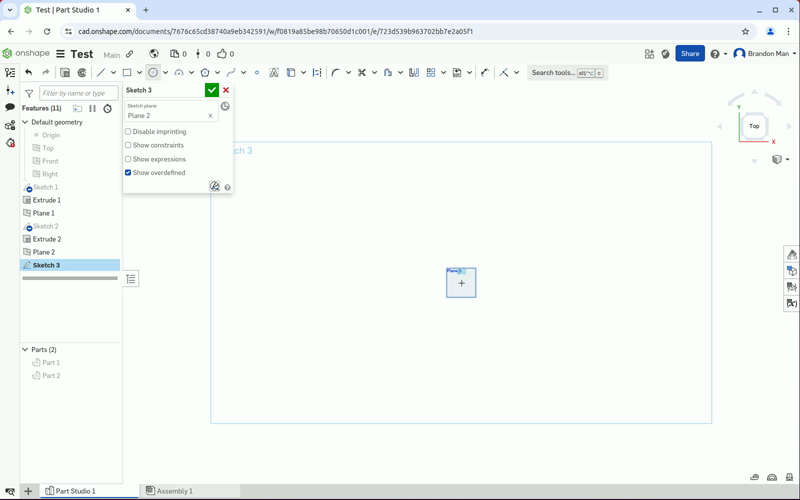
mouse_move(486, 282)
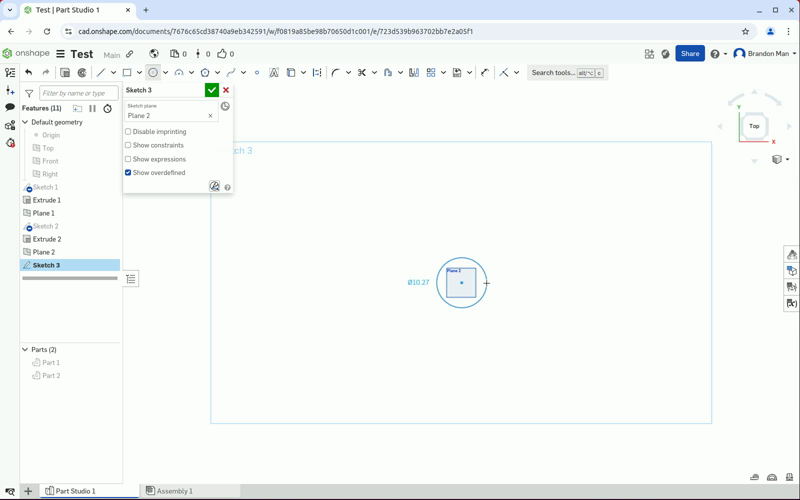
click(486, 282)
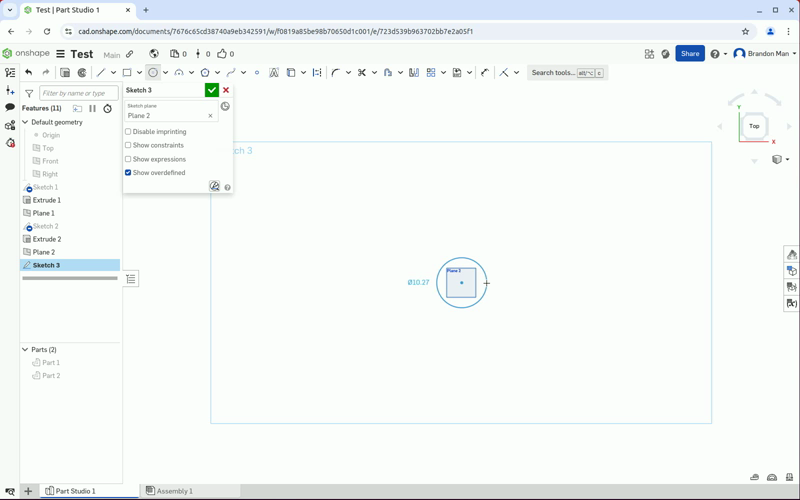
key(esc)
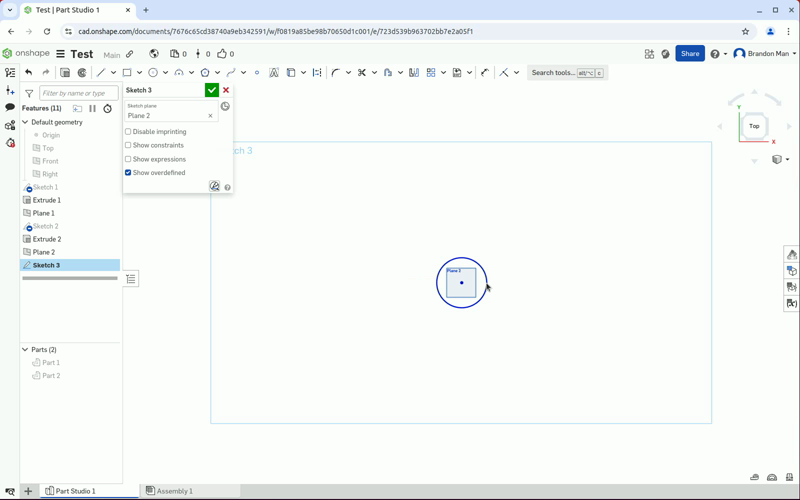
mouse_move(478, 287)
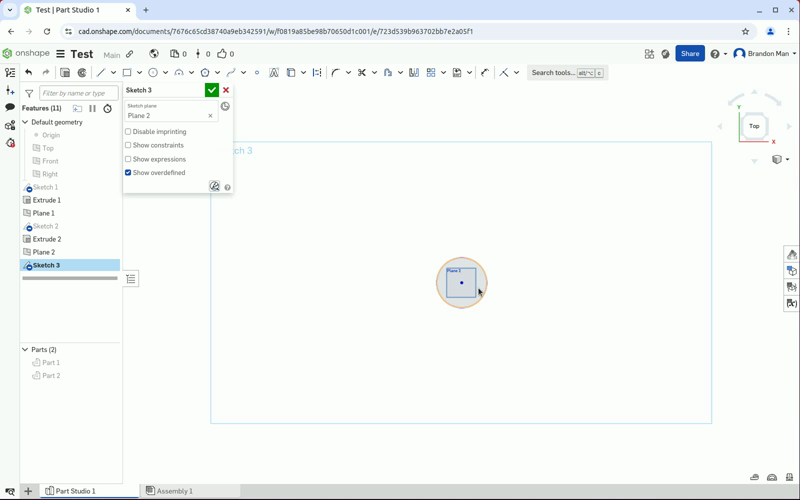
click(478, 287)
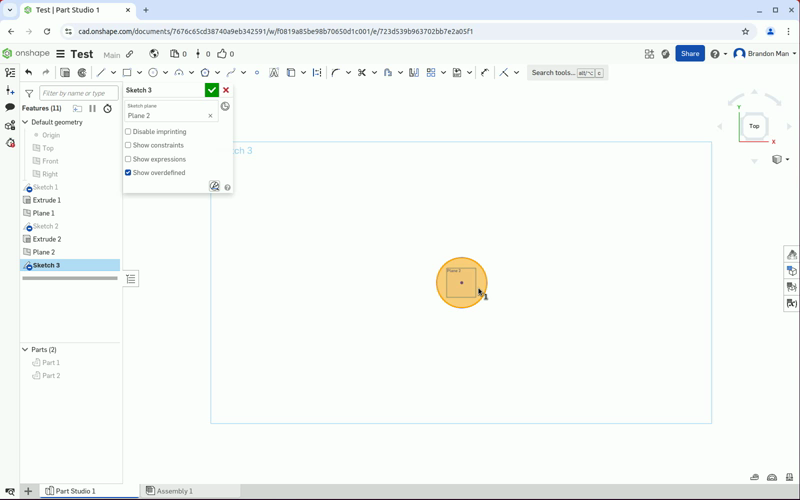
mouse_move(73, 352)
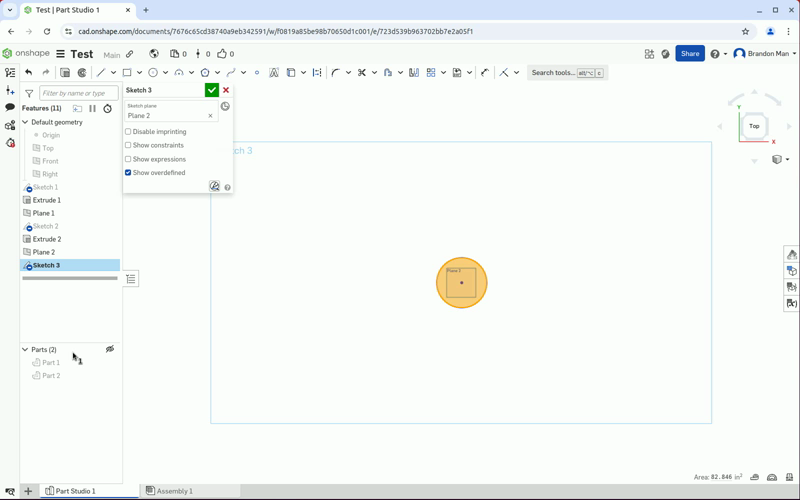
key(shift+y)
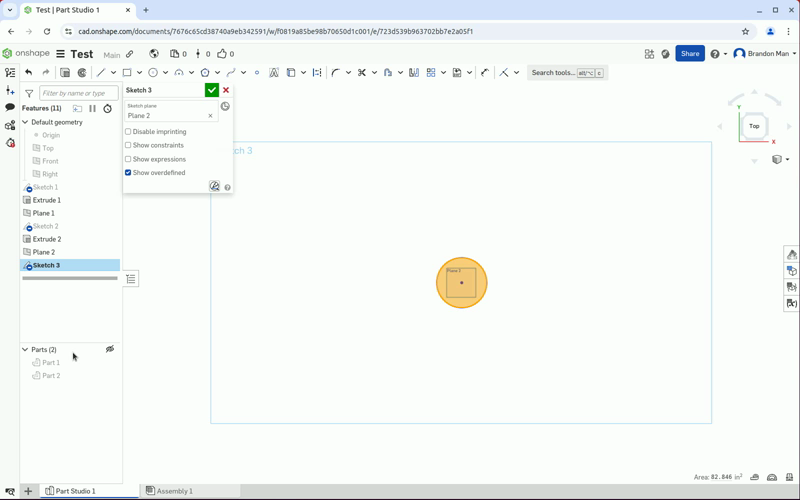
key(shift+e)
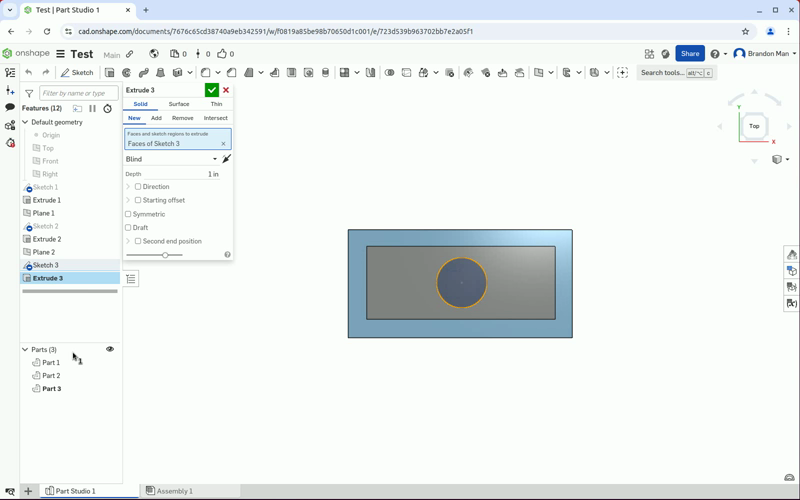
mouse_move(143, 106)
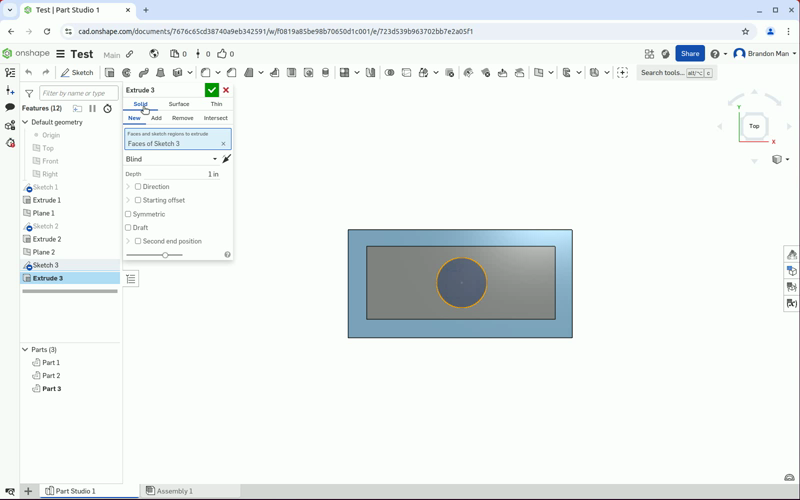
click(143, 106)
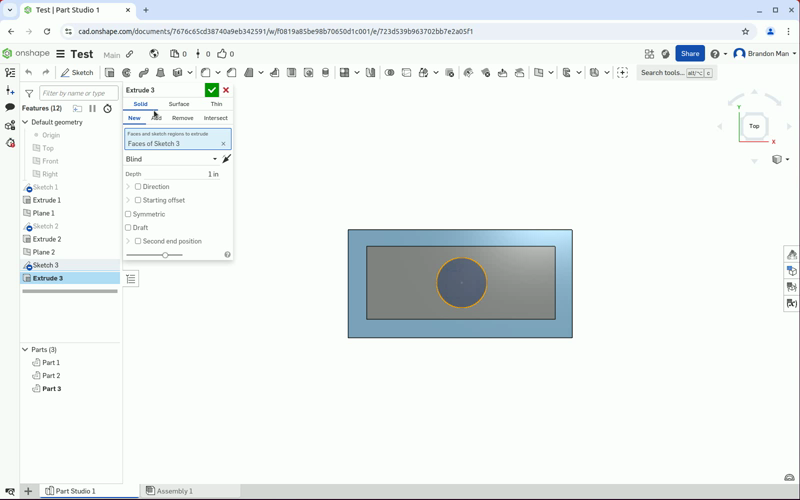
mouse_move(186, 120)
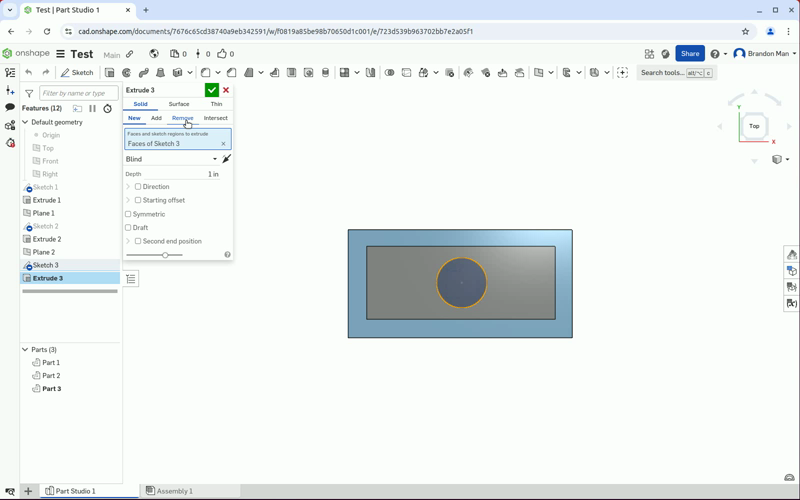
click(186, 120)
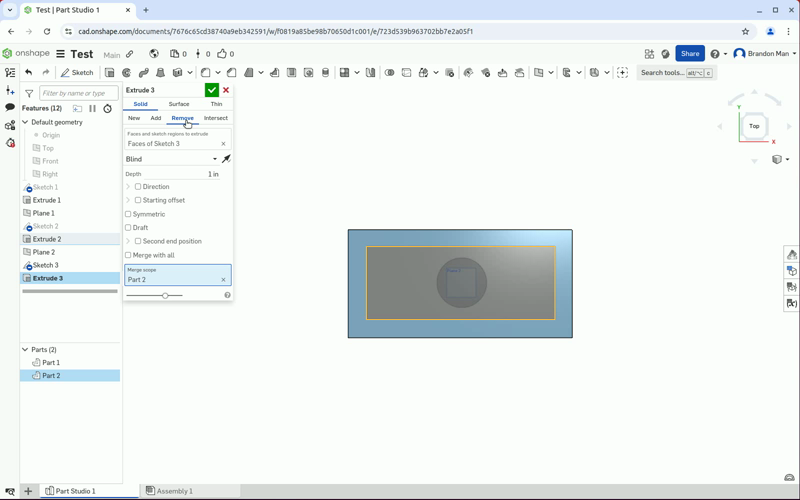
key(tab, 4)
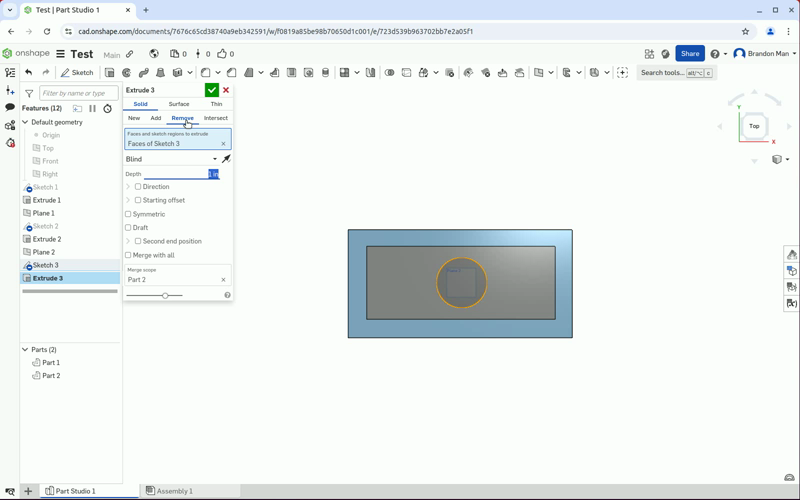
text(5.055)
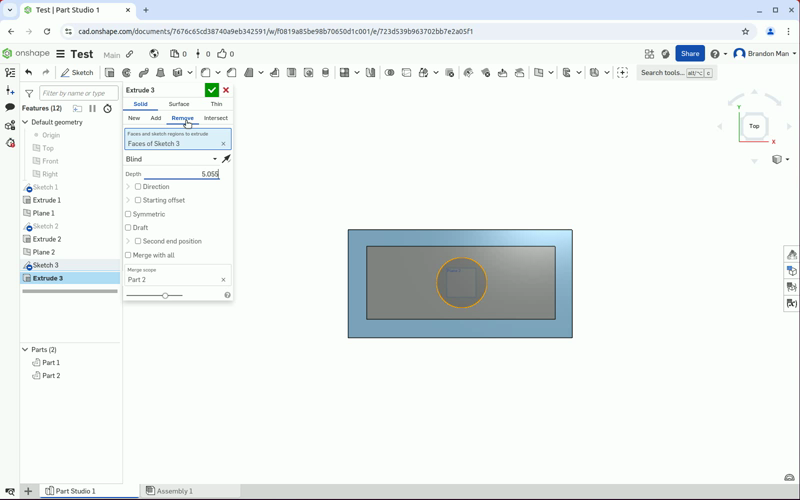
key(tab, 6)
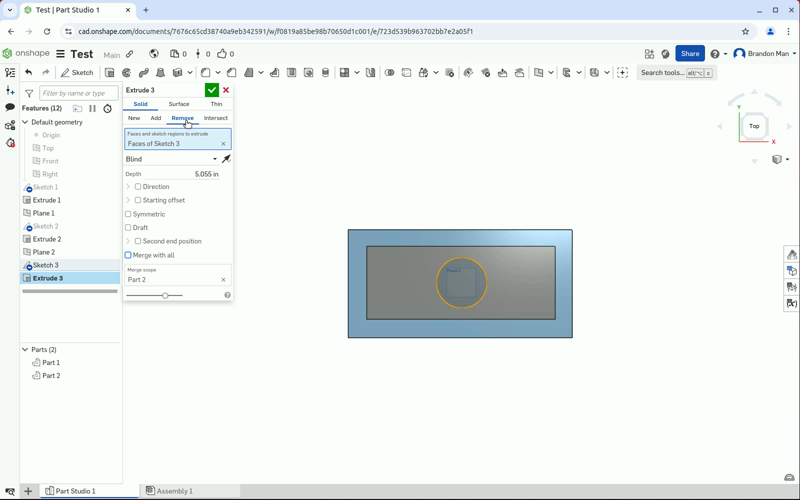
key(space)
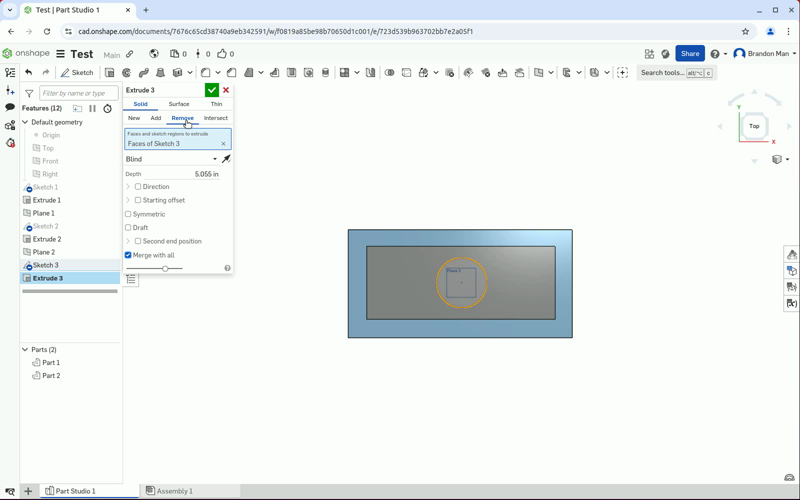
key(enter)
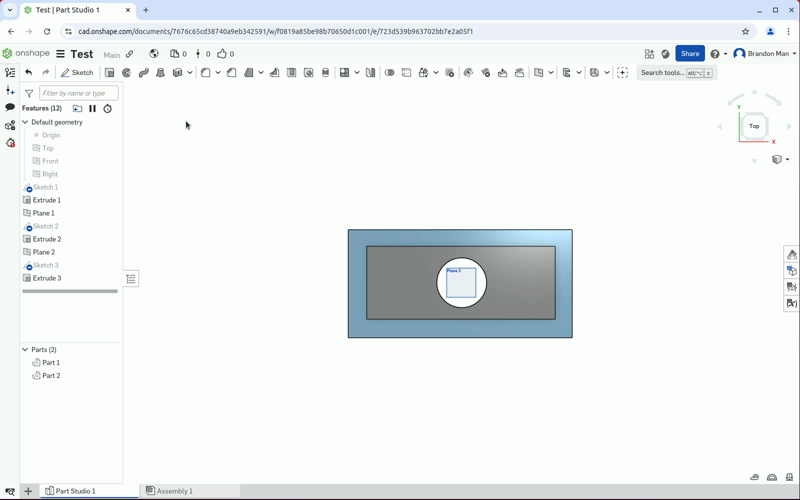
key(shift+h)
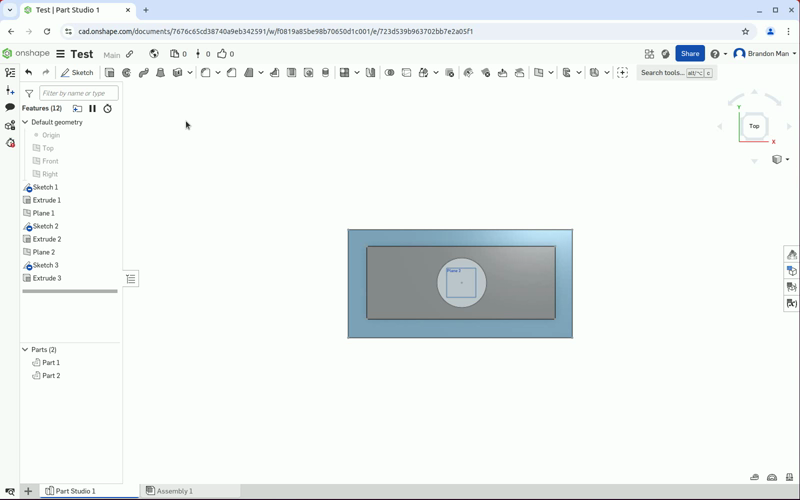
key(shift+h)
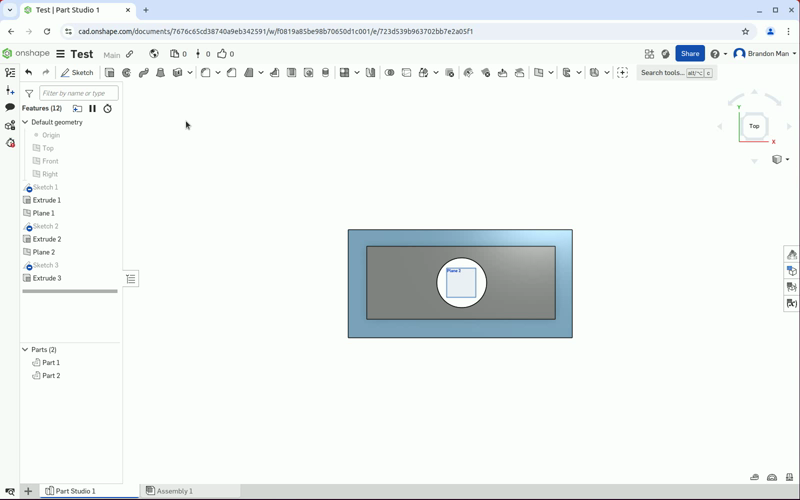
mouse_move(73, 189)
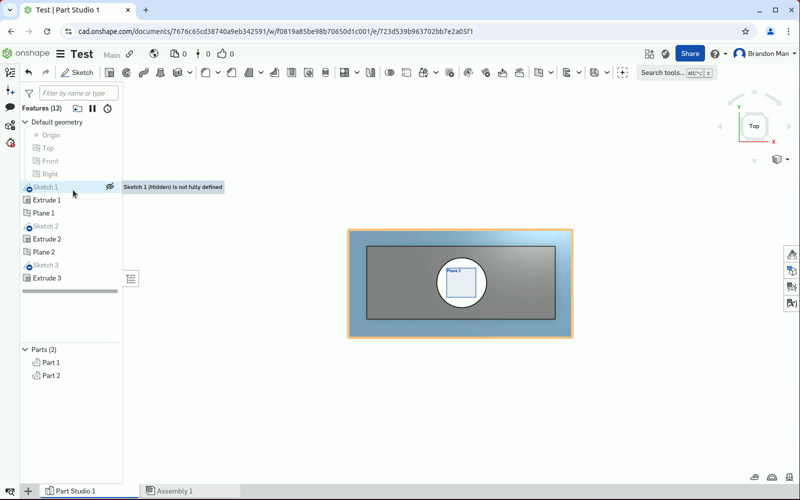
click(73, 189)
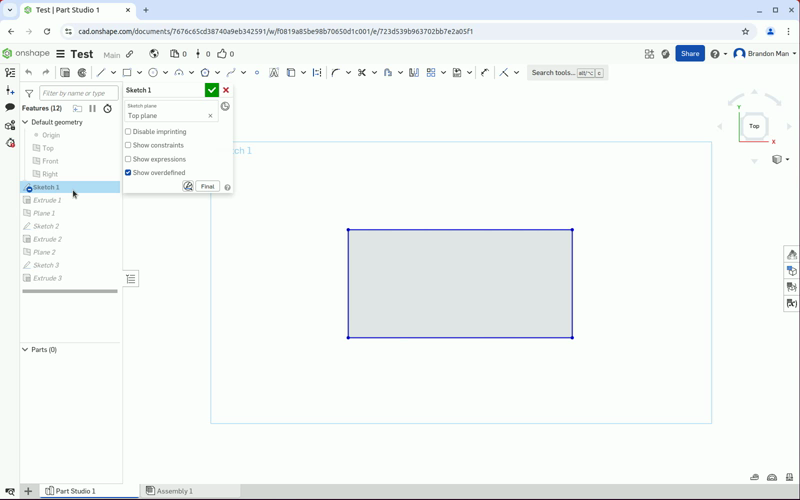
mouse_move(229, 92)
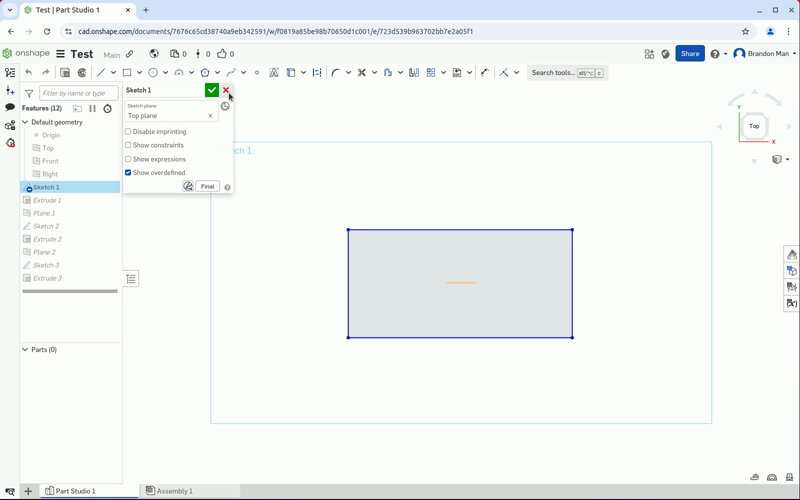
click(229, 92)
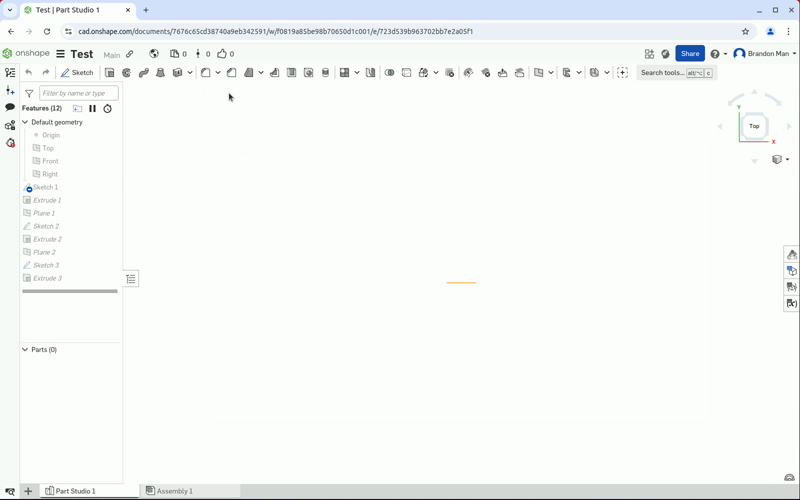
key(shift+s)
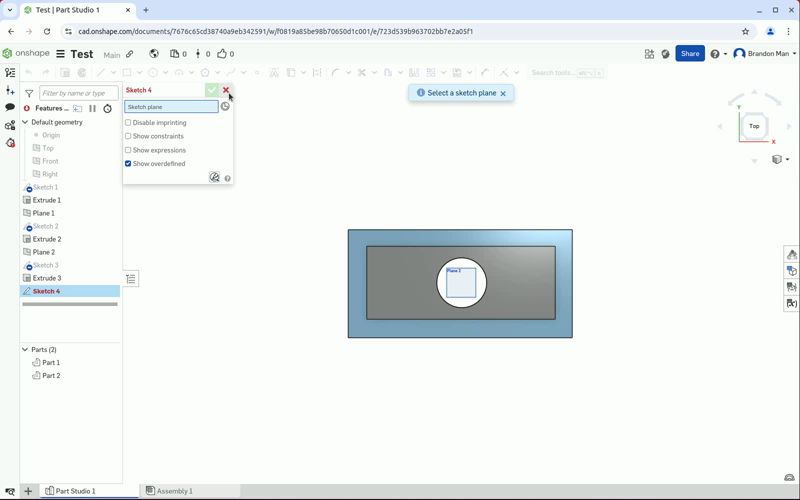
mouse_move(73, 254)
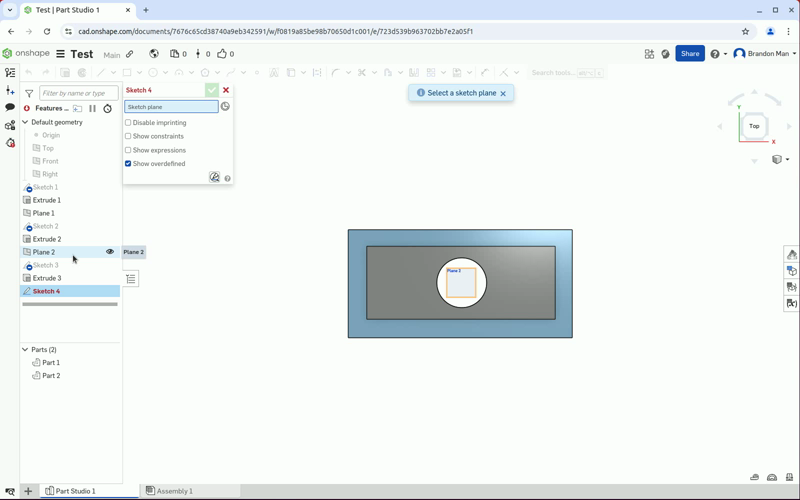
click(73, 254)
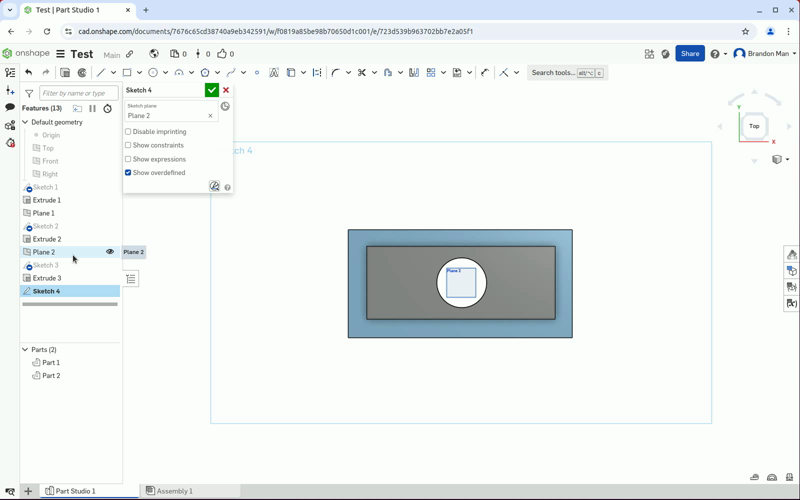
mouse_move(73, 352)
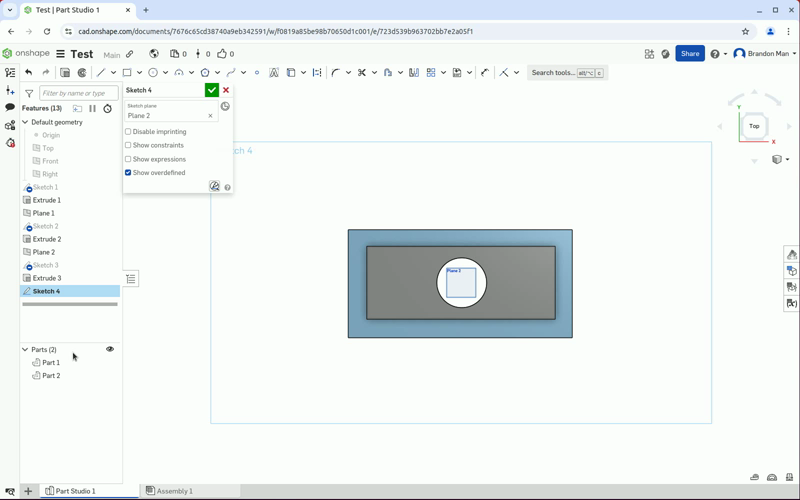
key(y)
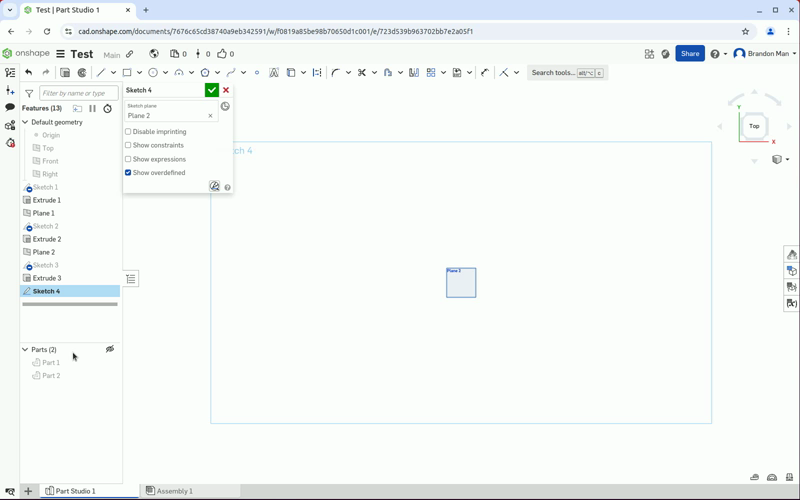
key(l)
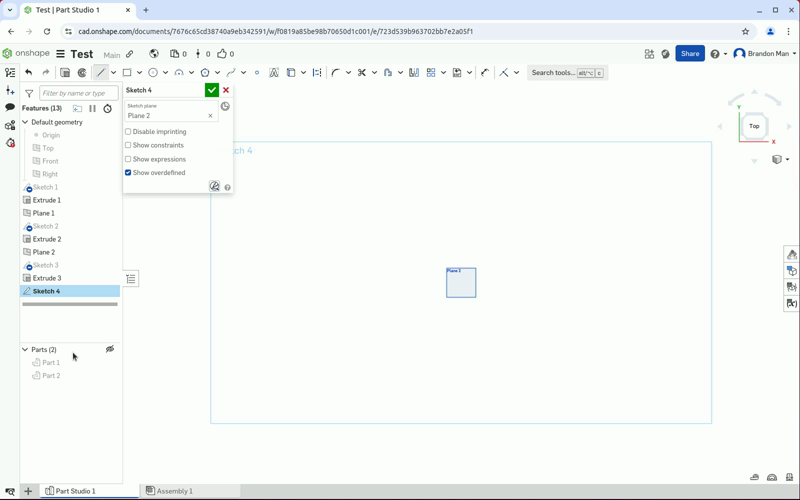
key_down(shift)
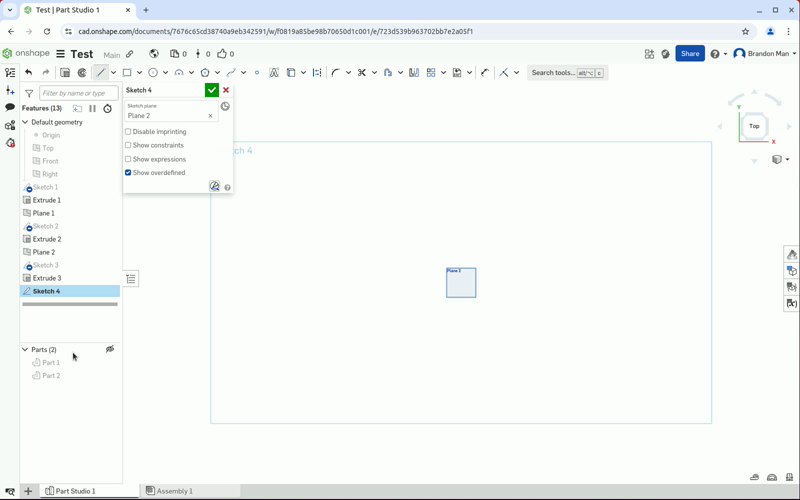
mouse_move(366, 319)
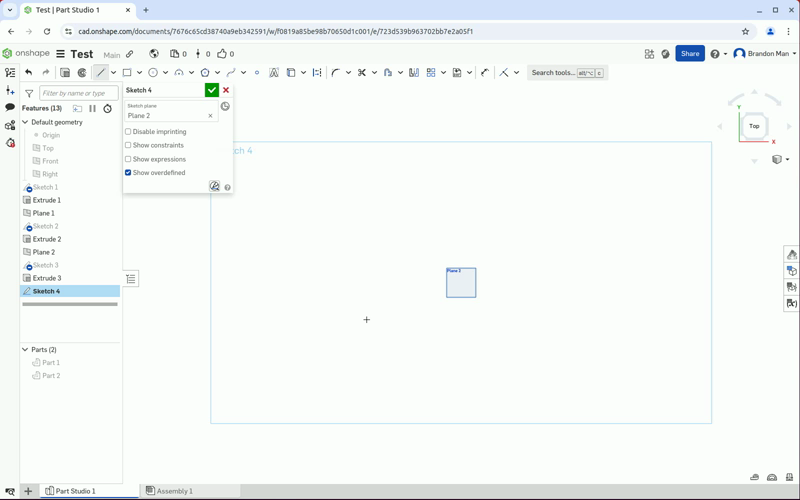
click(366, 319)
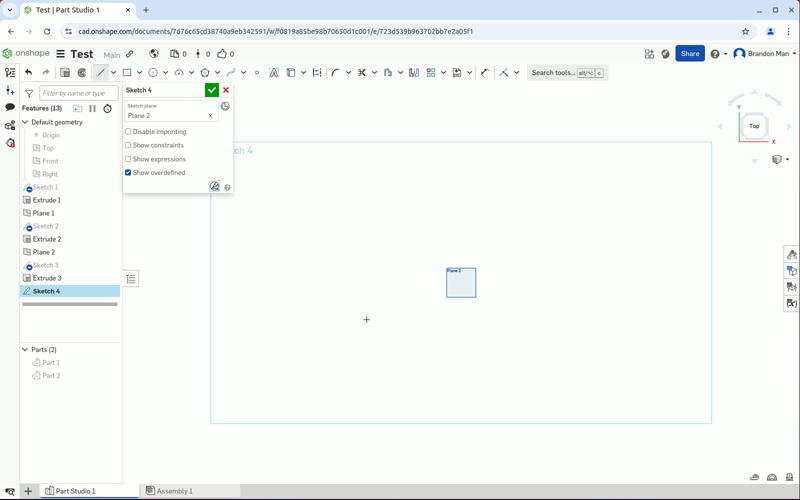
key_up(shift)
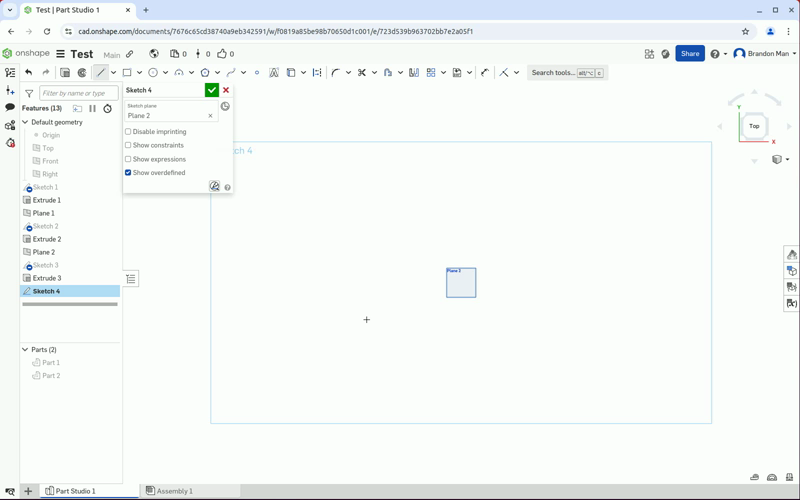
key_down(shift)
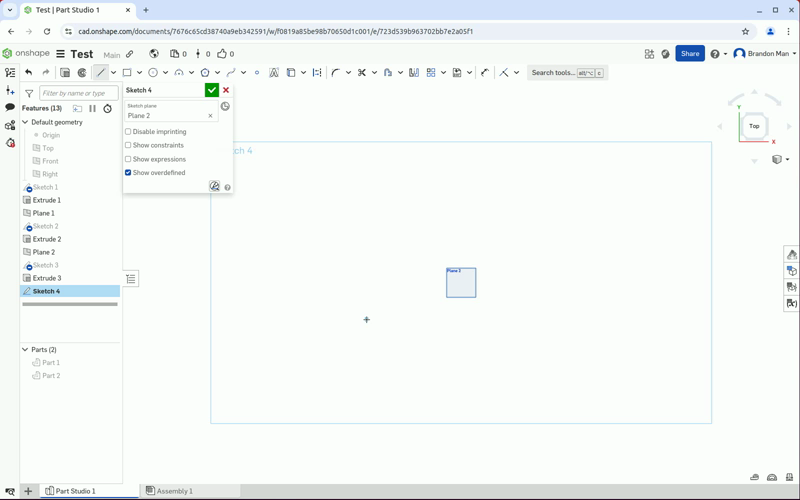
mouse_move(396, 319)
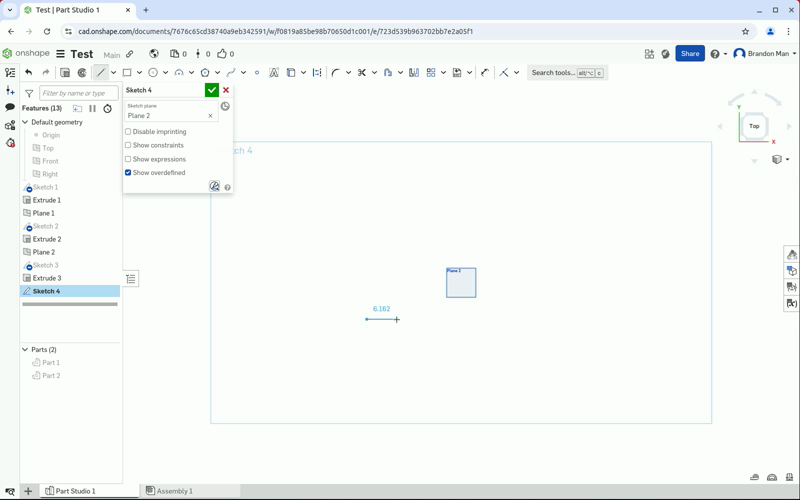
mouse_move(404, 319)
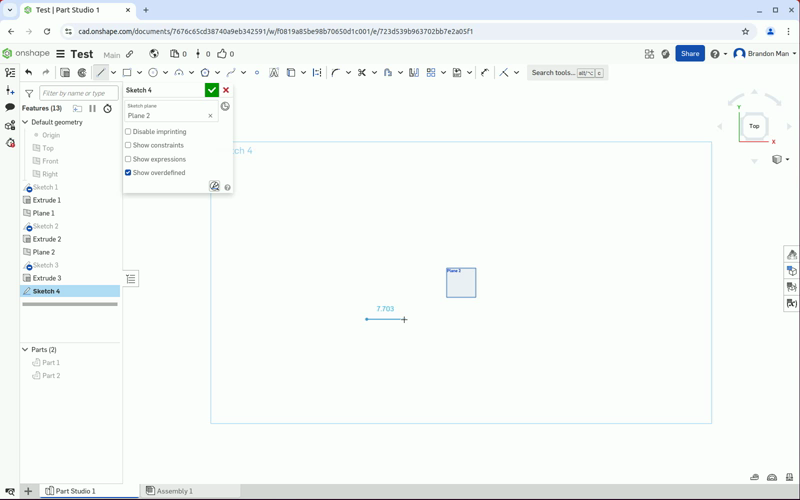
click(404, 319)
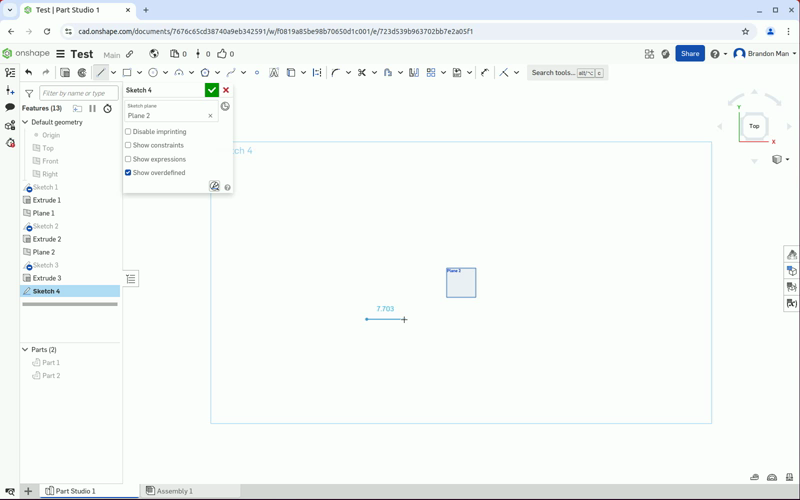
key_up(shift)
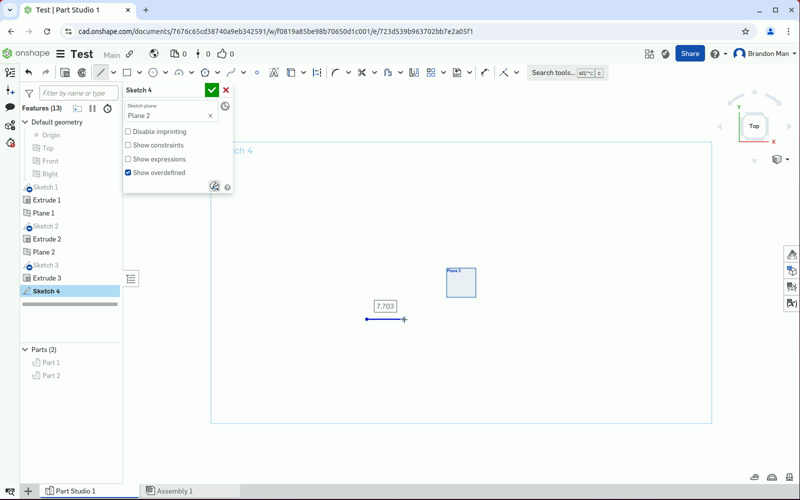
key_down(shift)
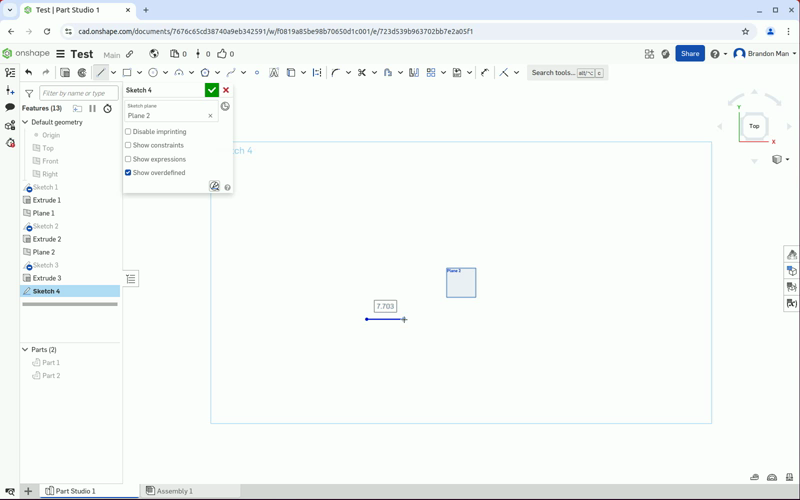
mouse_move(434, 319)
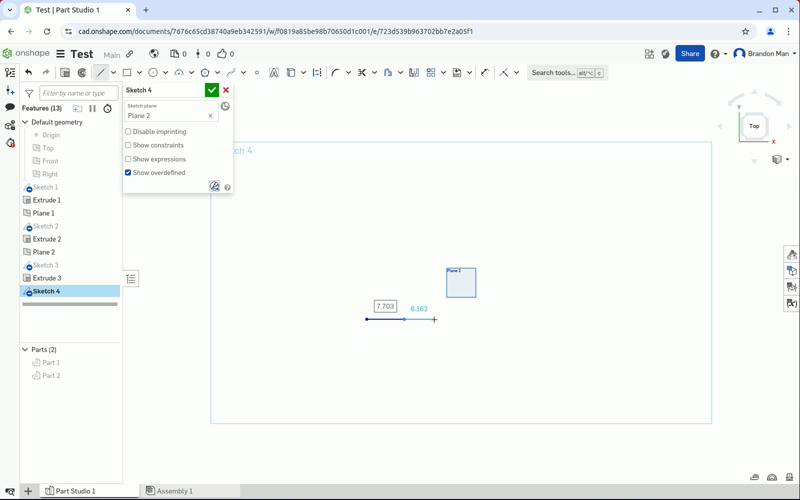
mouse_move(404, 294)
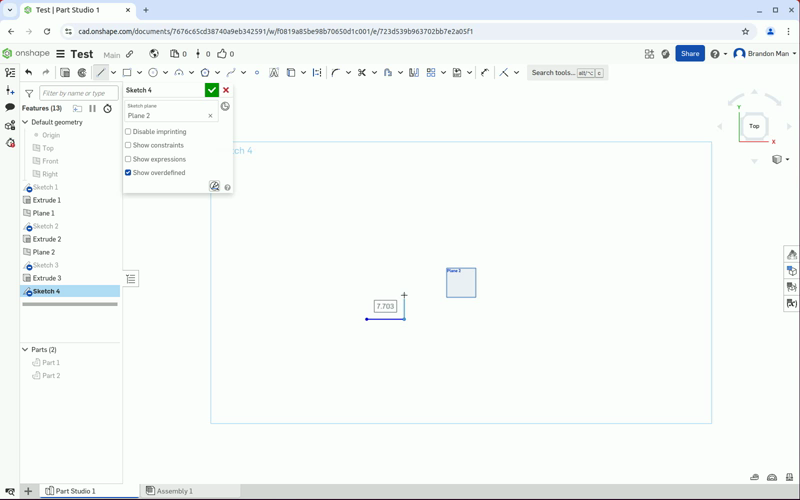
click(404, 294)
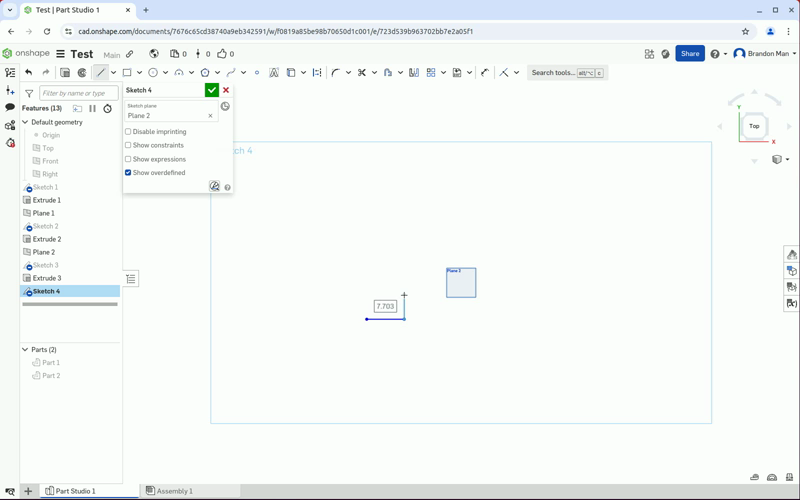
key_up(shift)
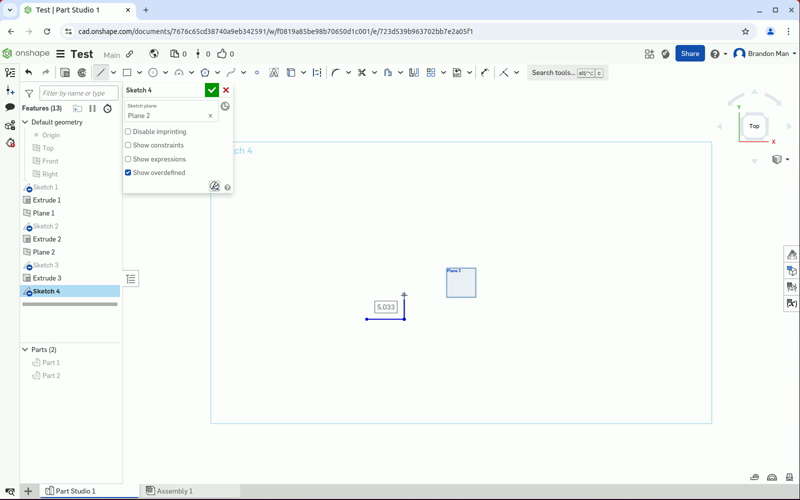
key_down(shift)
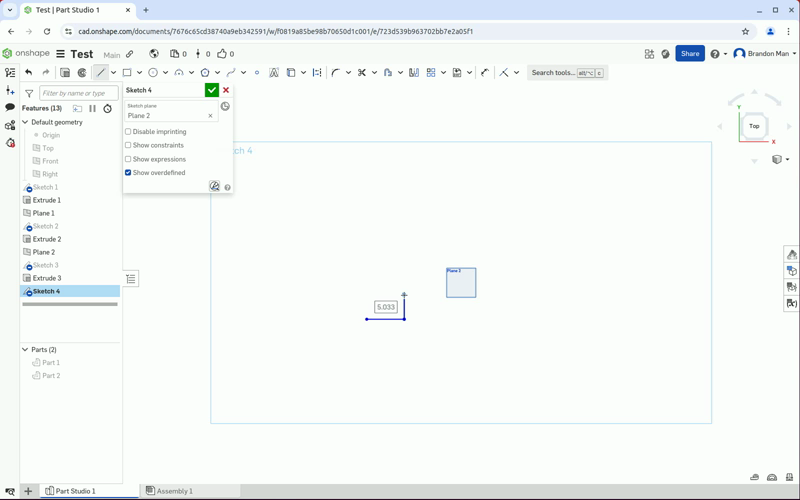
mouse_move(434, 294)
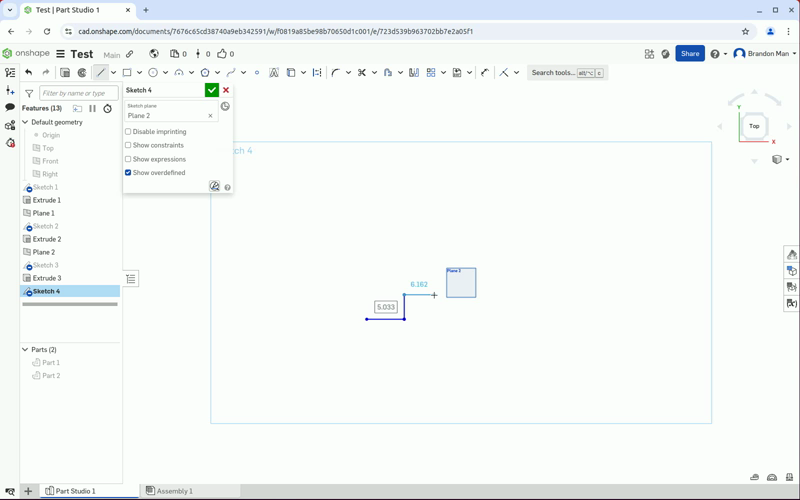
mouse_move(366, 294)
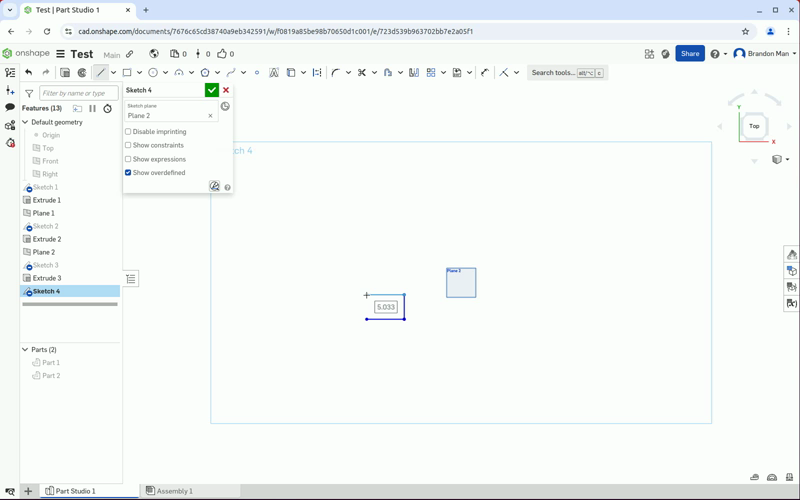
click(366, 294)
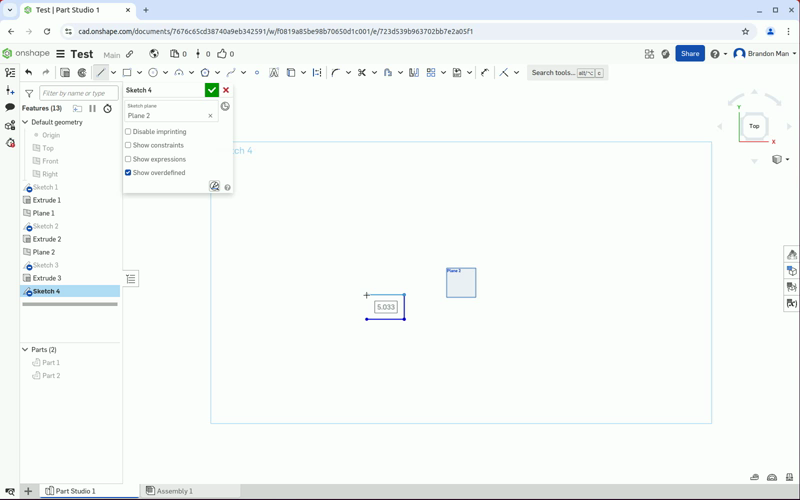
key_up(shift)
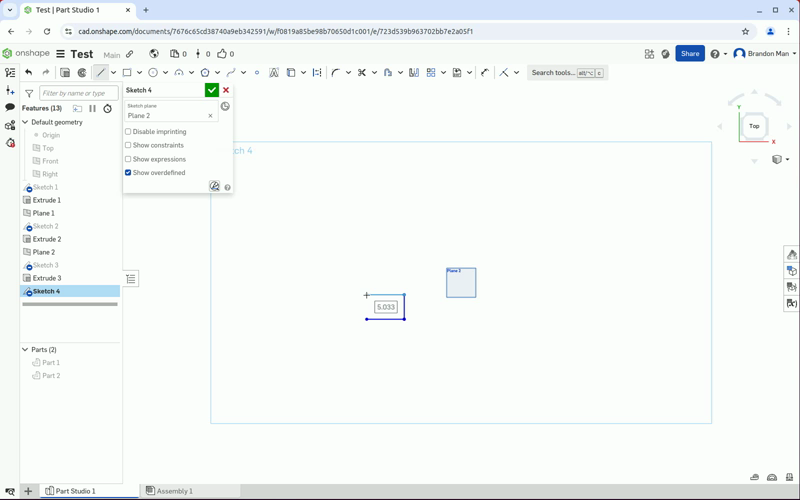
mouse_move(396, 294)
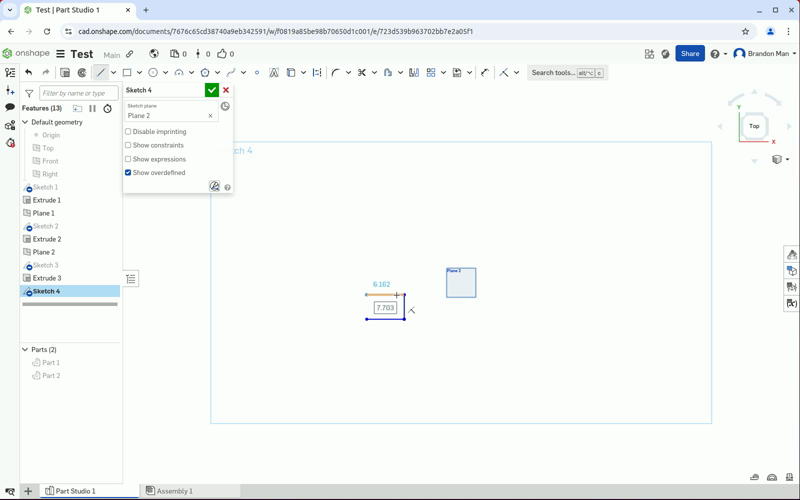
key_down(shift)
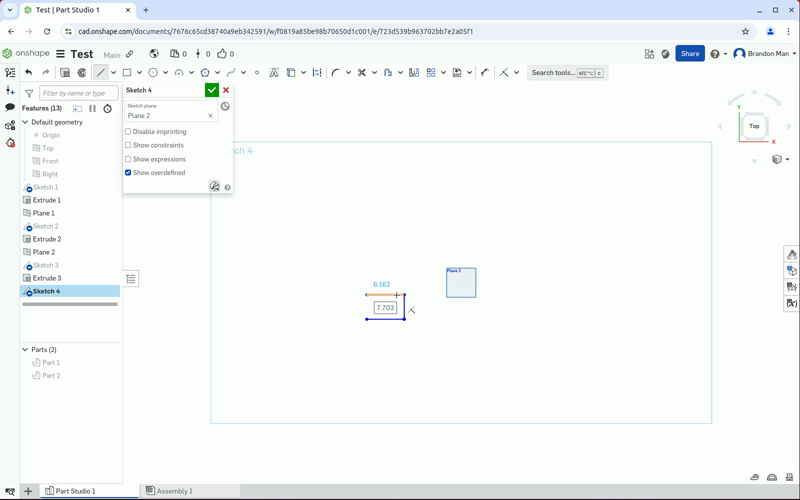
mouse_move(366, 319)
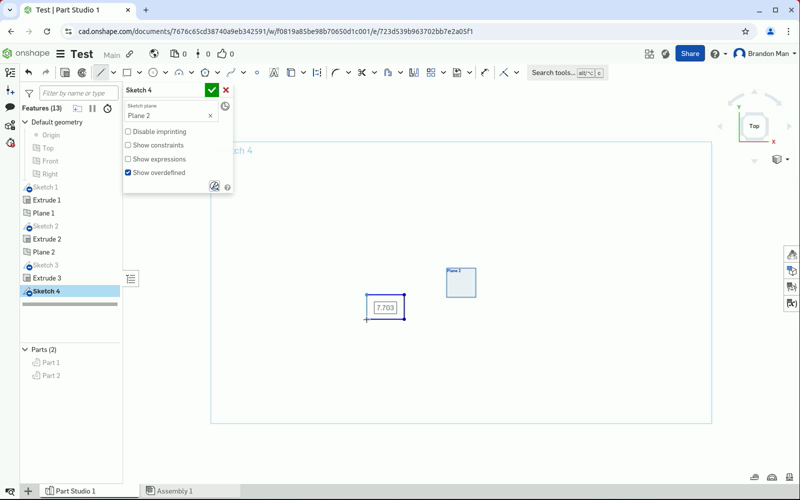
key_up(shift)
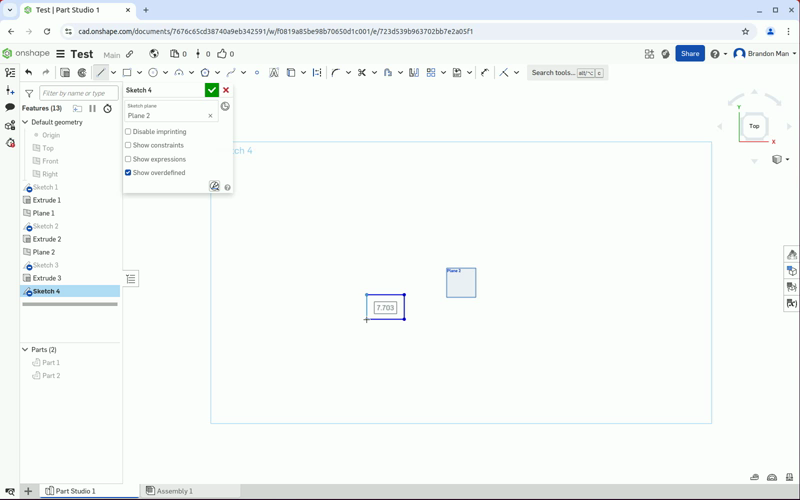
click(366, 319)
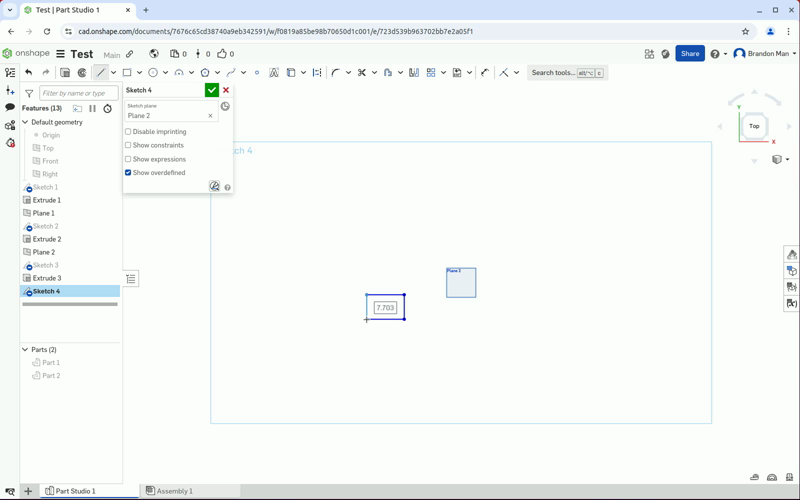
key(esc)
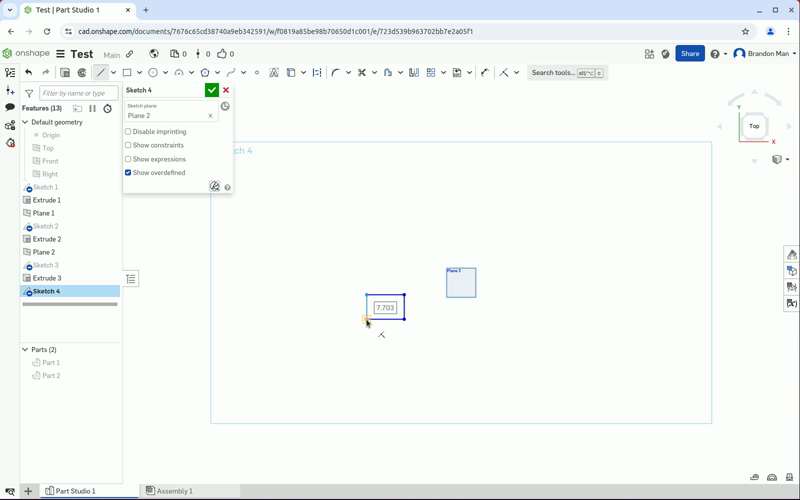
mouse_move(396, 300)
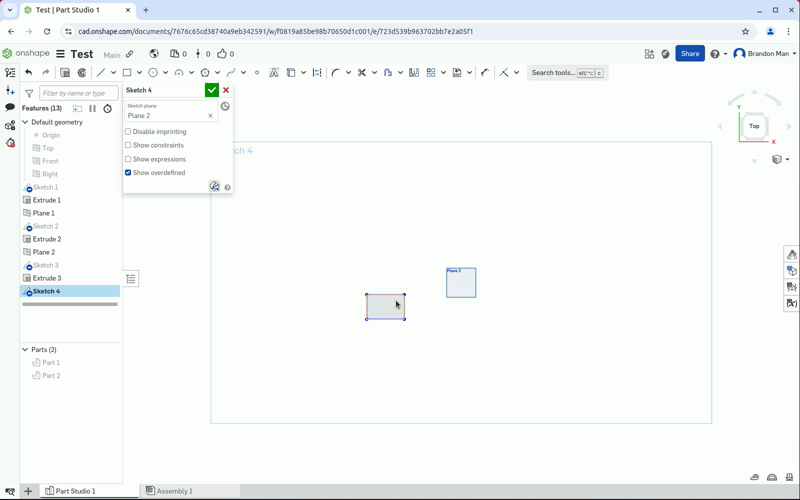
scroll(6)
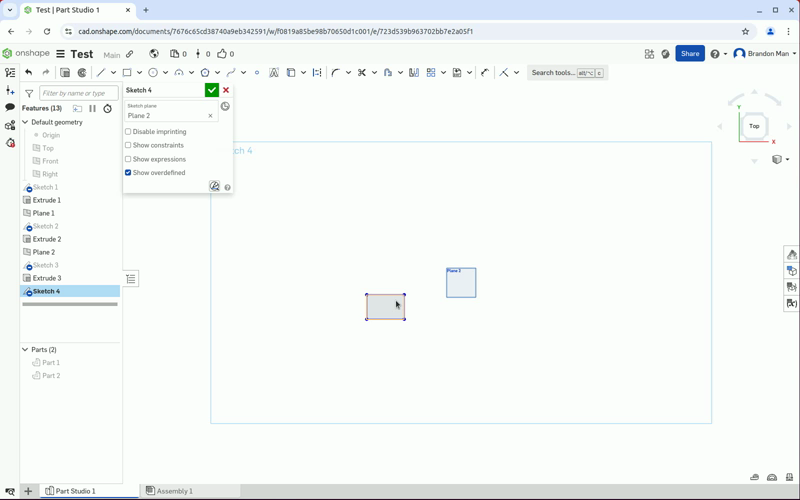
scroll(6)
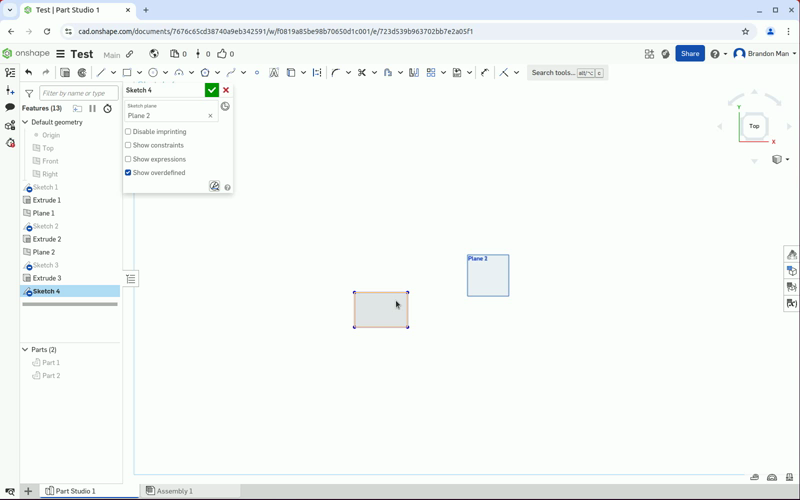
scroll(6)
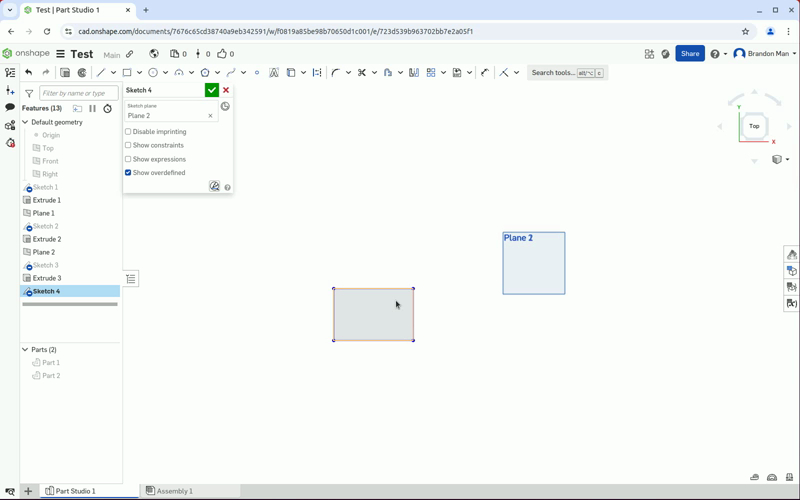
scroll(6)
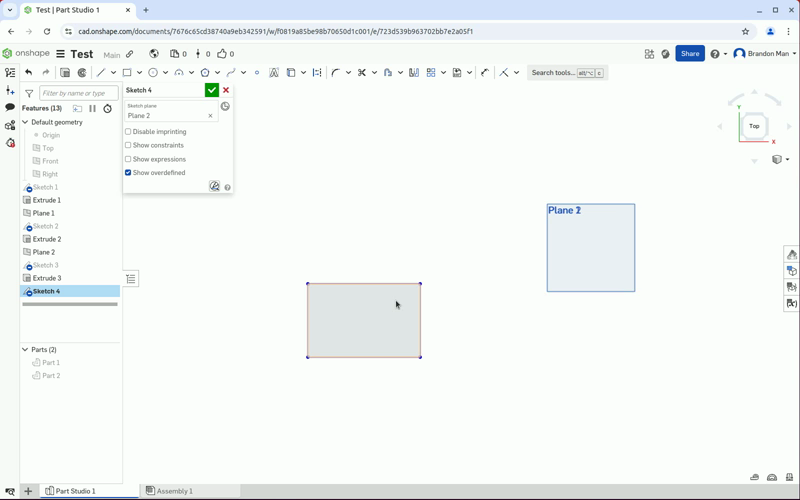
scroll(6)
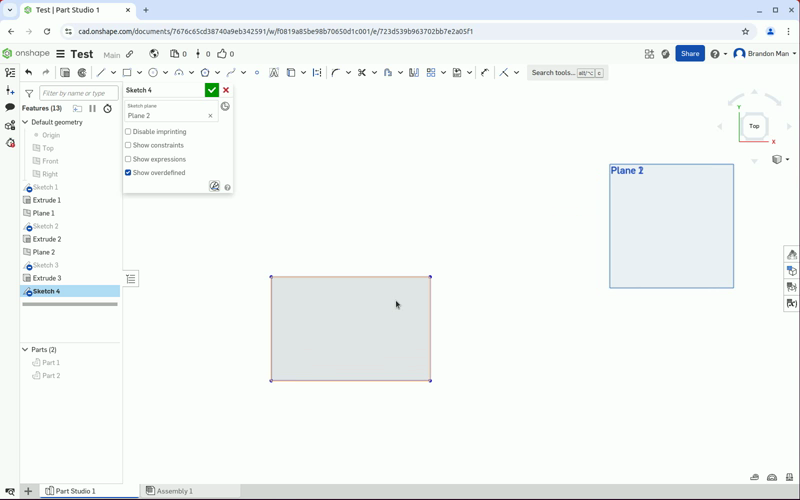
scroll(6)
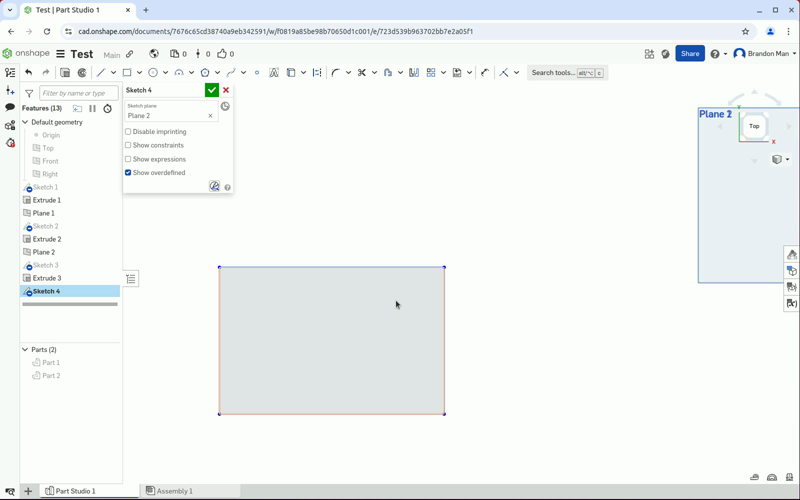
scroll(6)
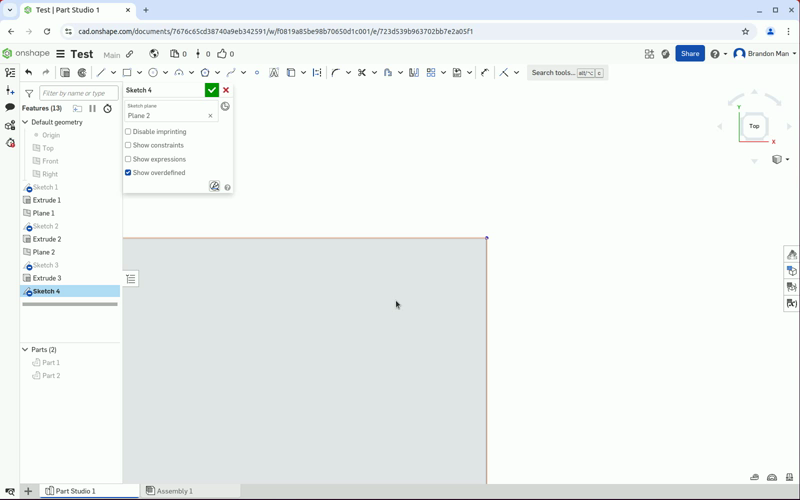
click(396, 300)
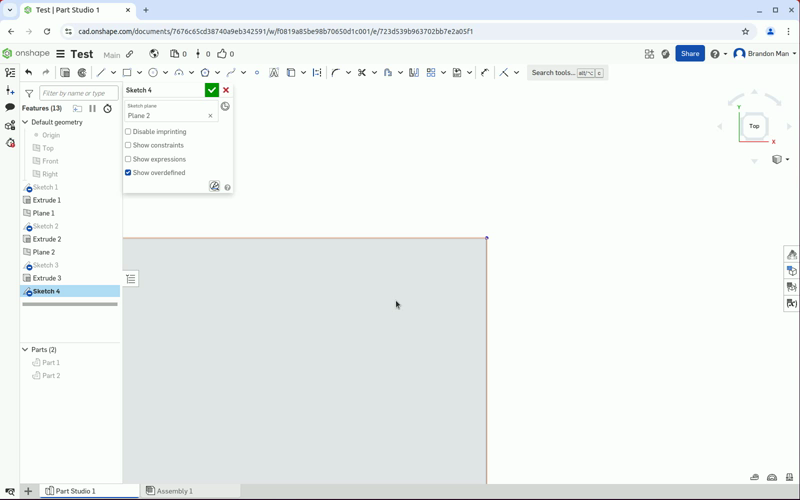
scroll(-6)
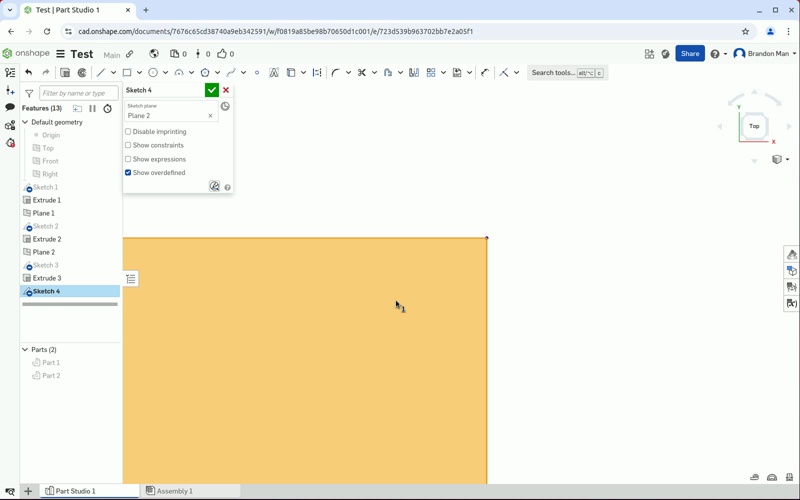
scroll(-6)
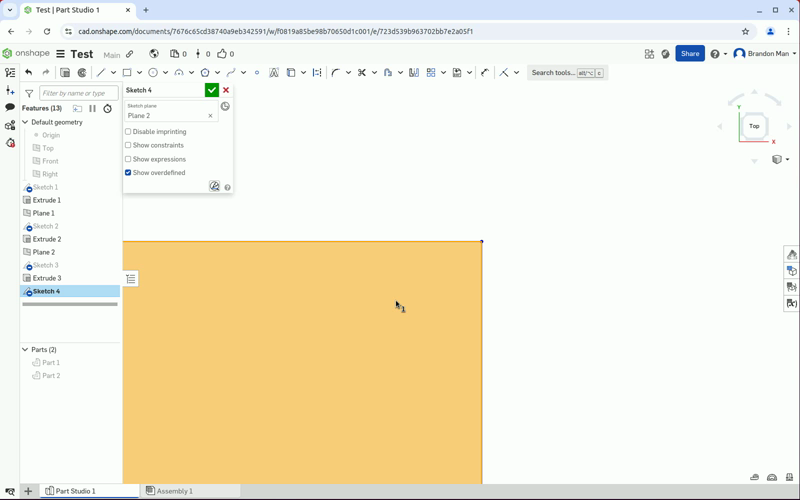
scroll(-6)
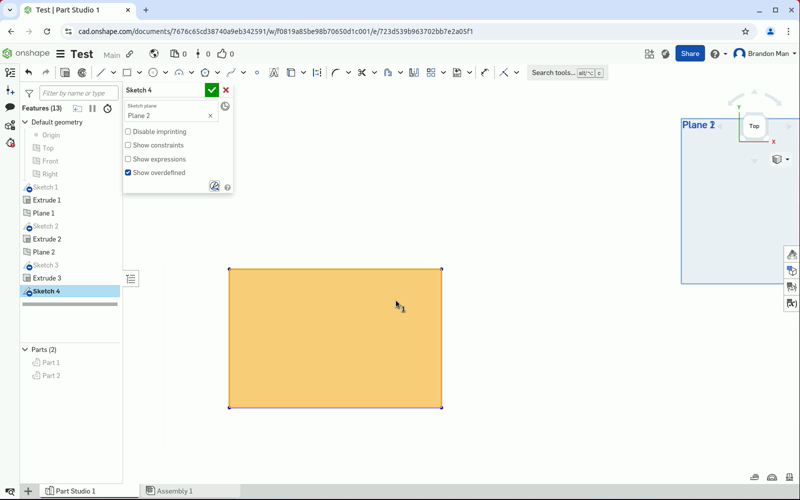
scroll(-6)
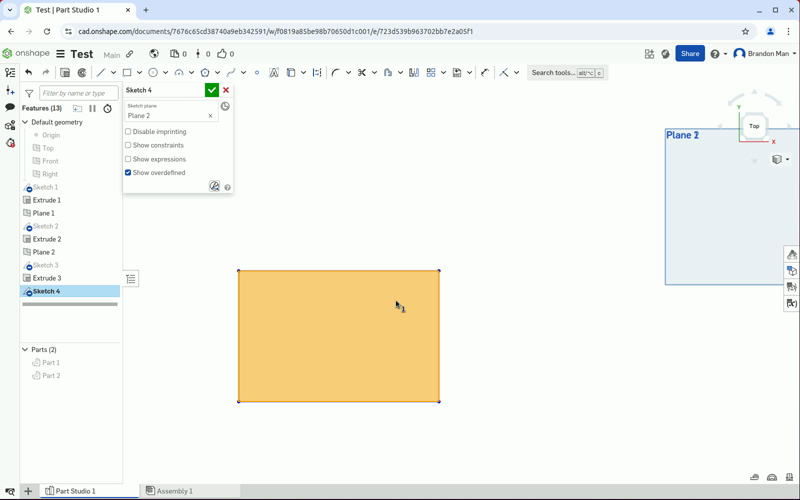
scroll(-6)
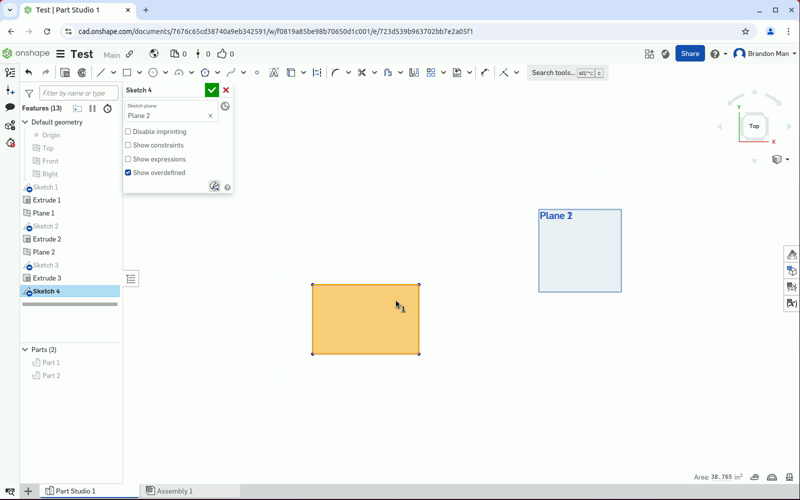
scroll(-6)
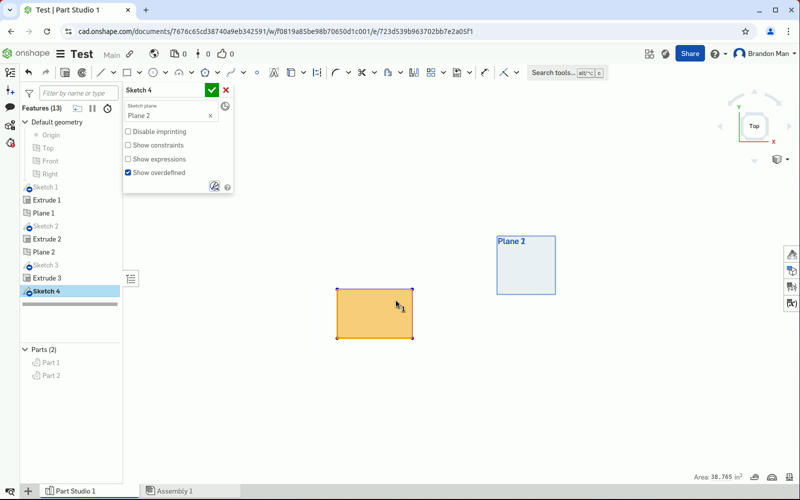
scroll(-6)
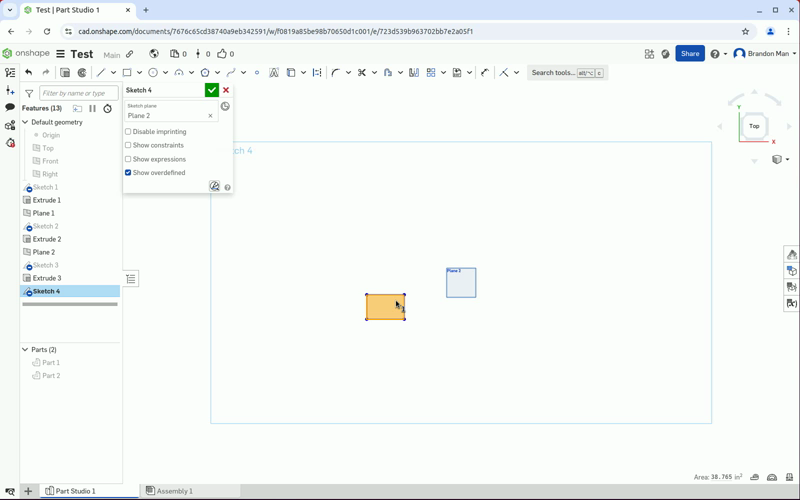
mouse_move(73, 352)
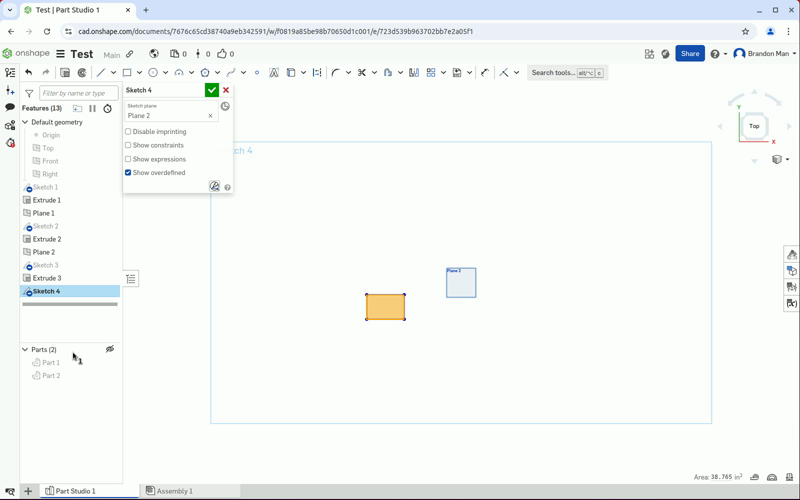
key(shift+y)
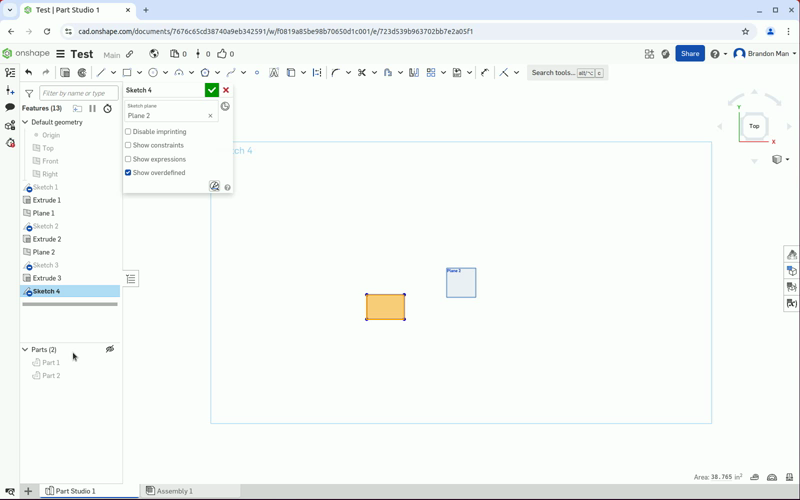
key(shift+e)
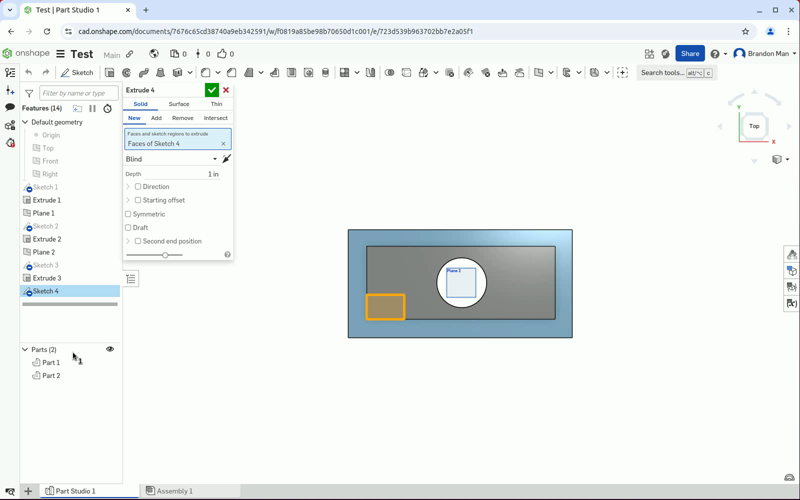
mouse_move(143, 106)
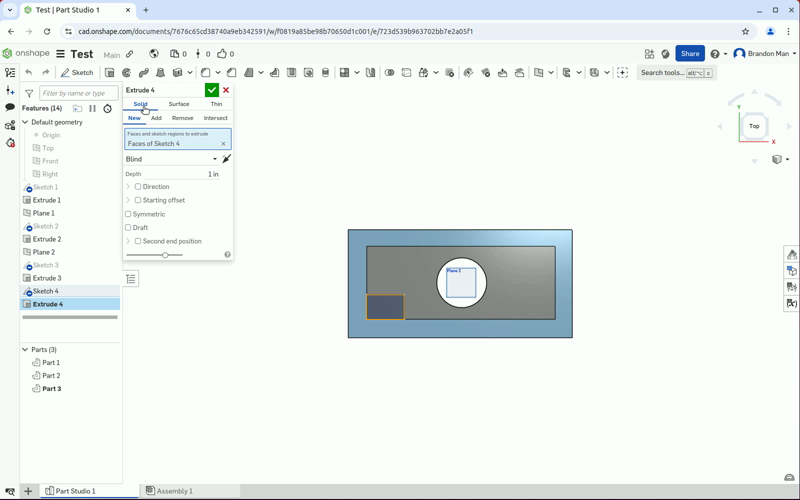
click(143, 106)
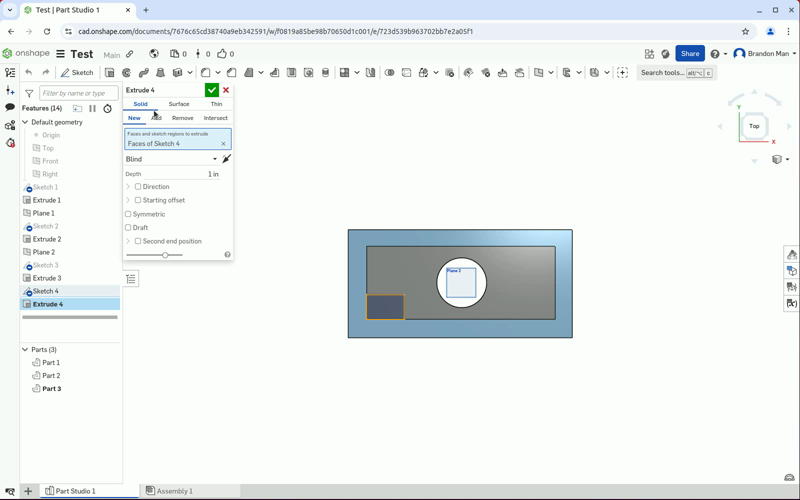
mouse_move(186, 120)
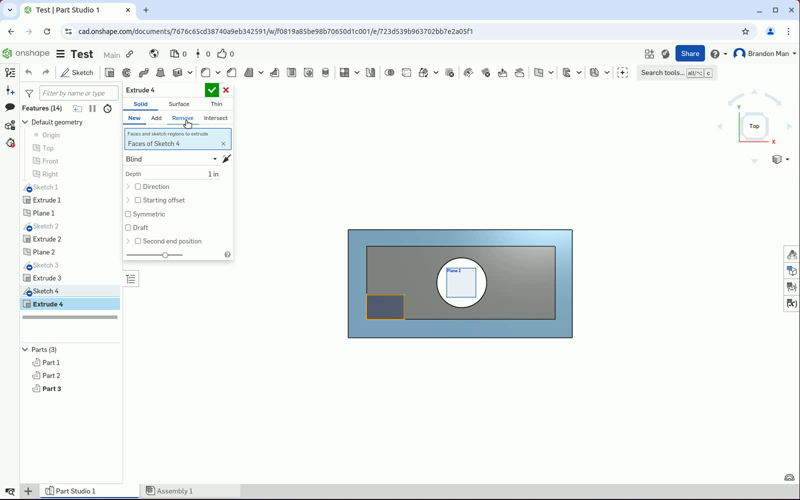
click(186, 120)
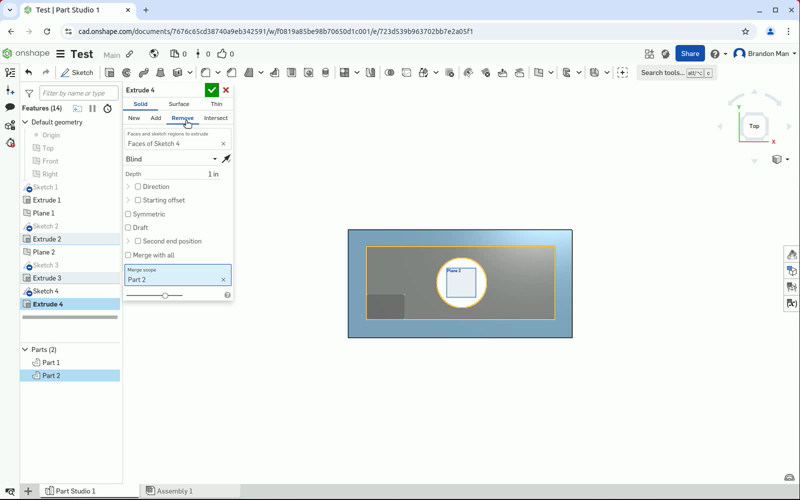
key(tab, 4)
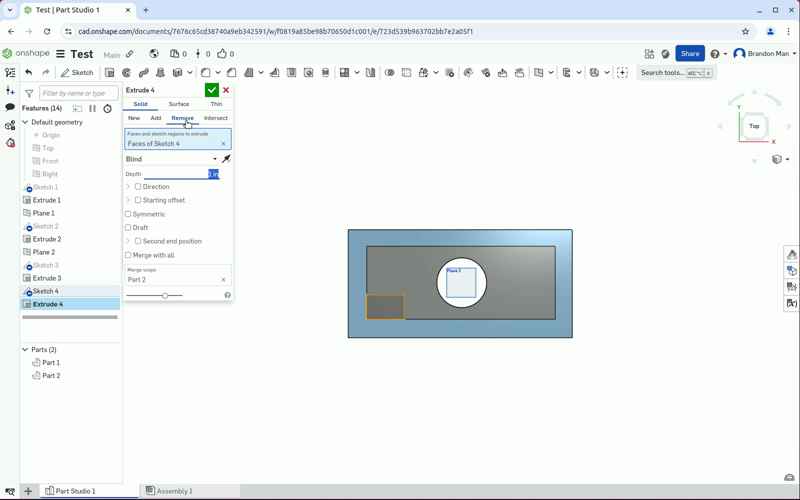
text(5.055)
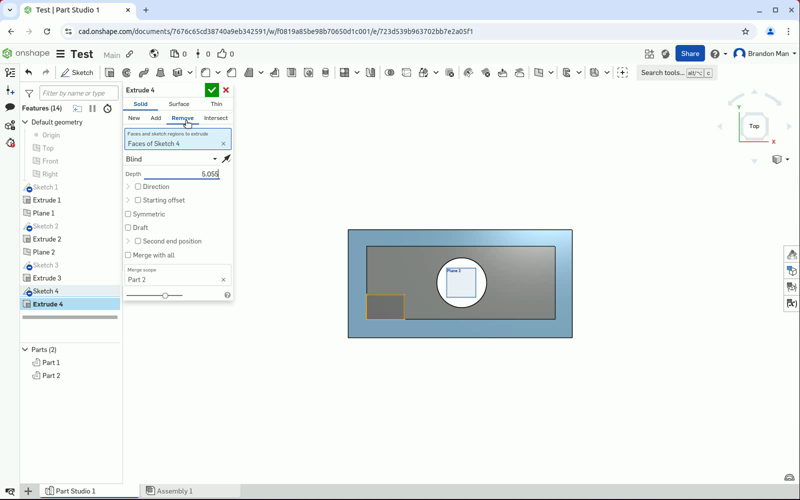
key(tab, 6)
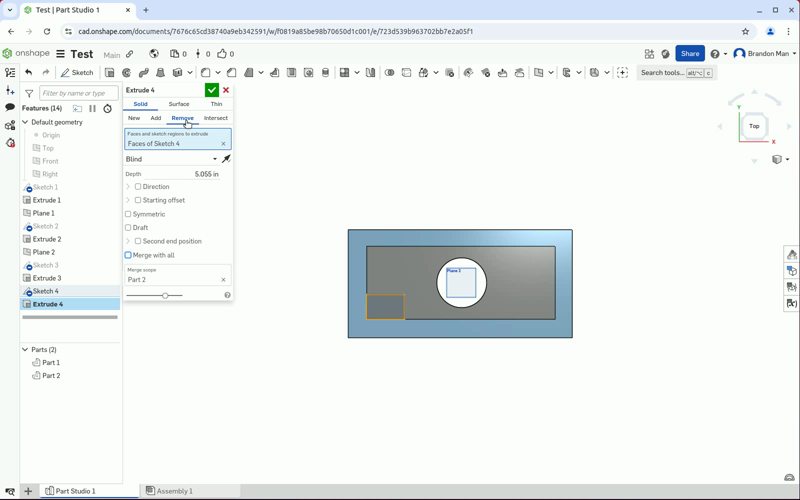
key(space)
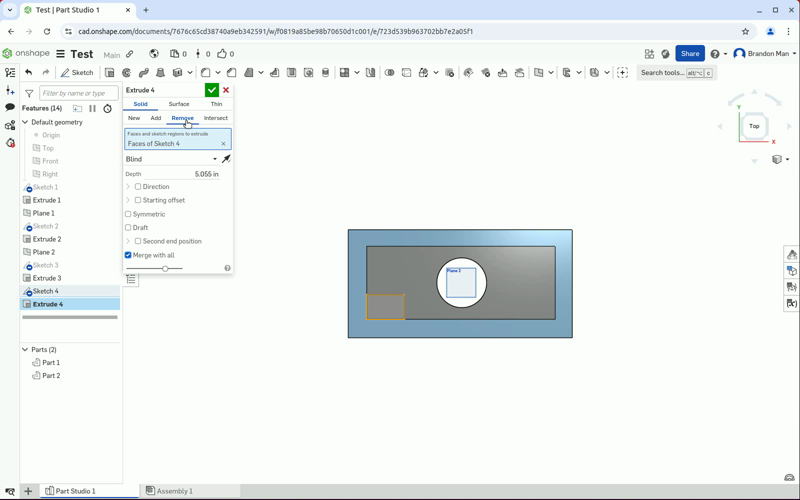
key(enter)
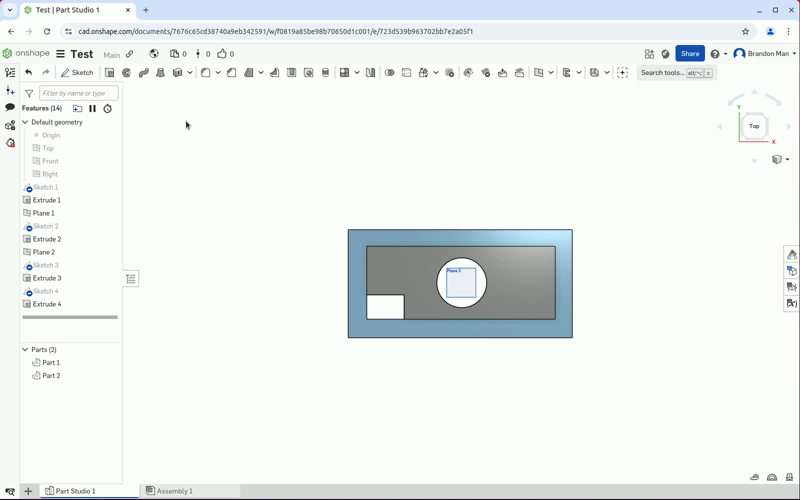
key(shift+h)
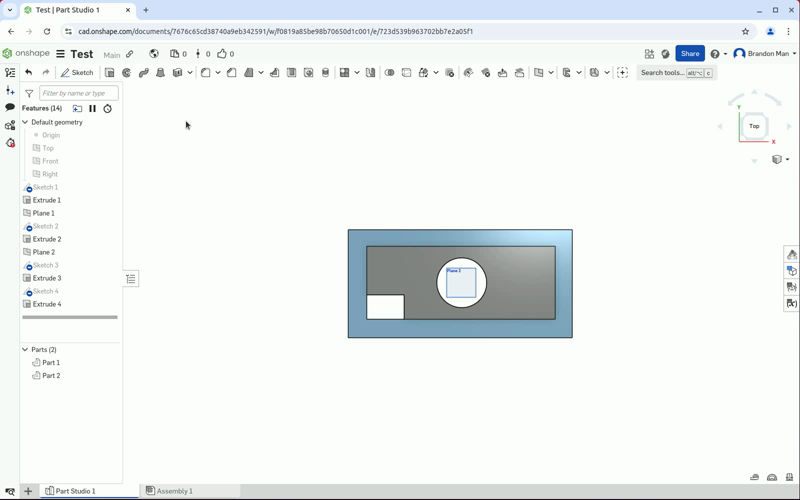
key(shift+h)
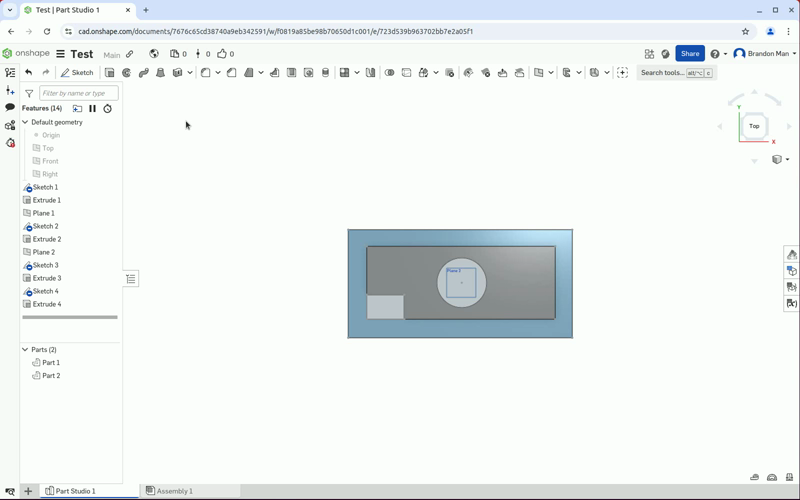
key(shift+7)
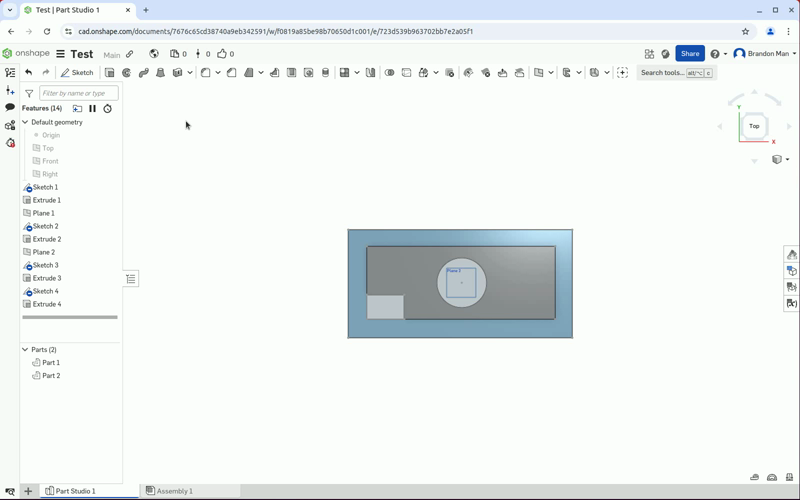
key(up, 3)
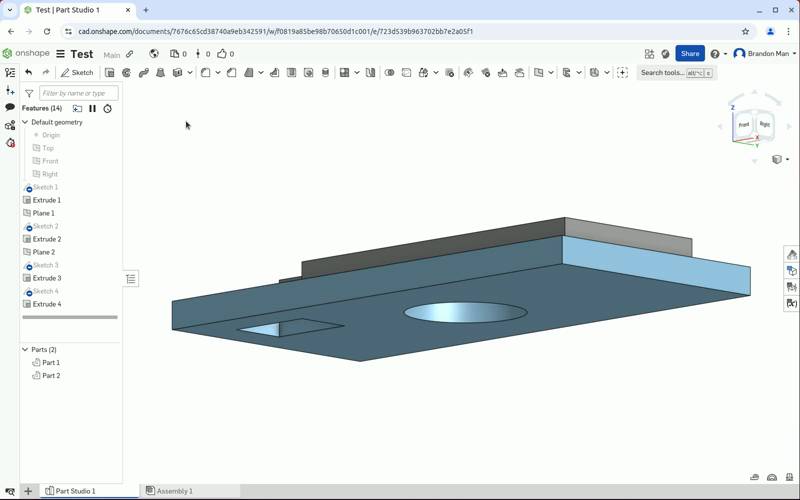
key(left, 3)
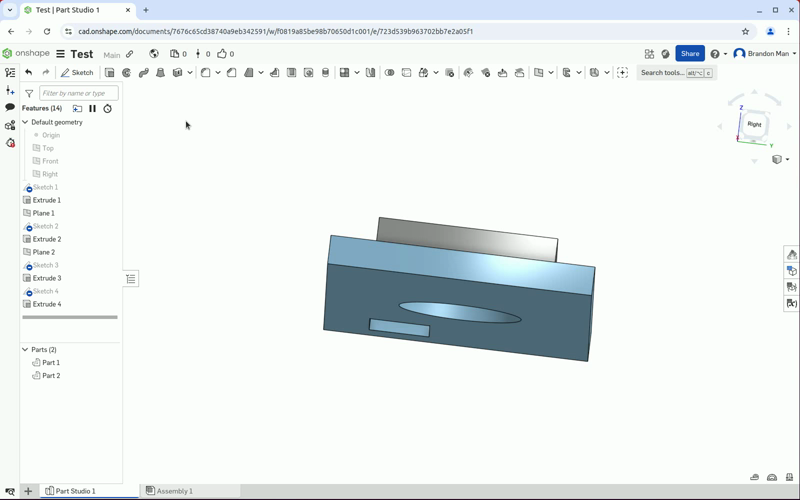
key(right, 3)
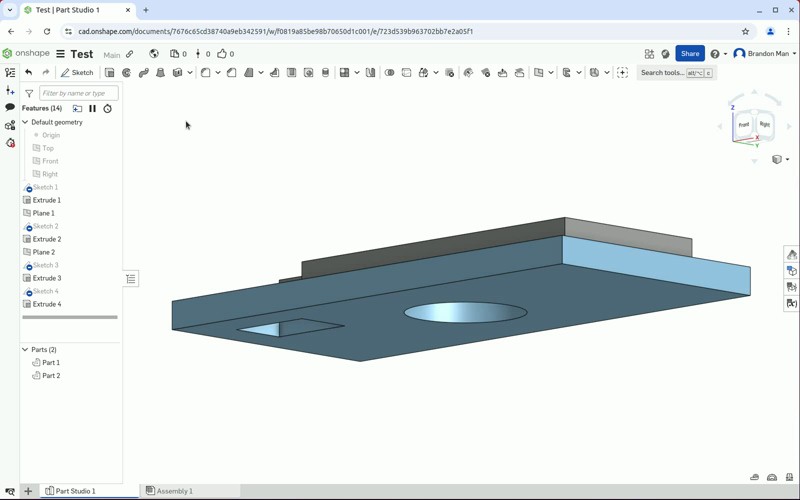
key(down, 3)
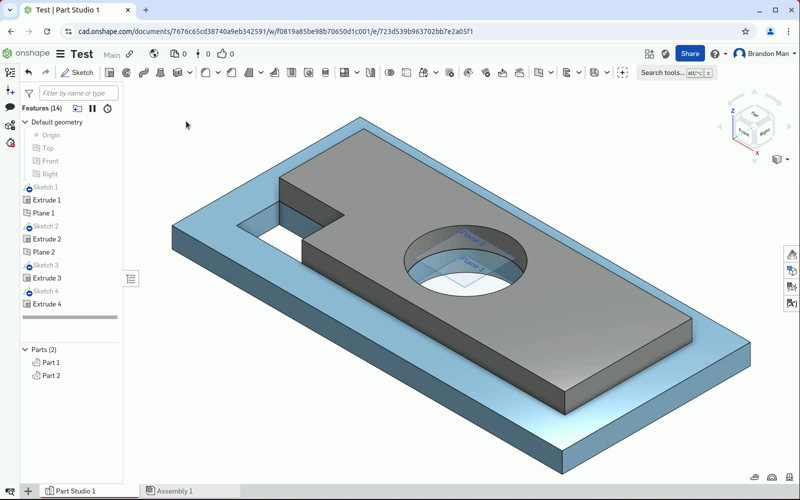
mouse_move(73, 189)
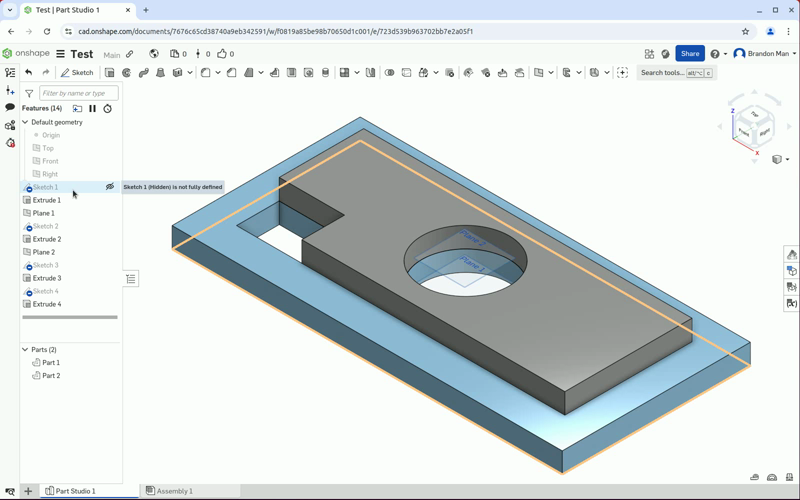
click(73, 189)